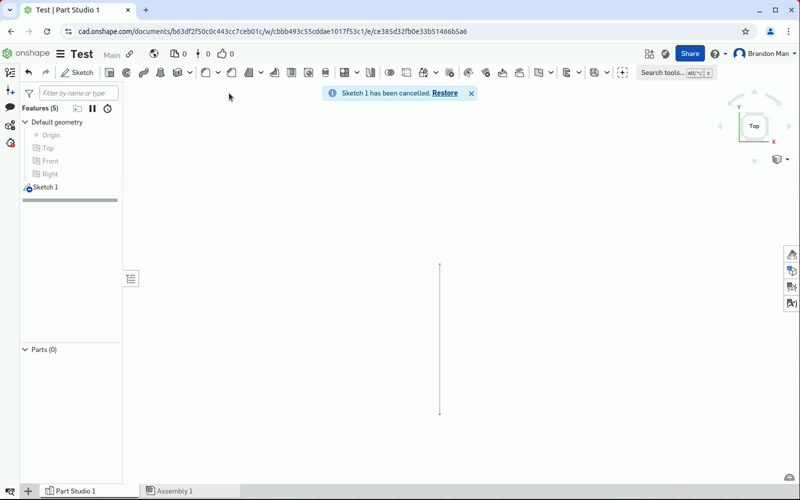
key(shift+h)
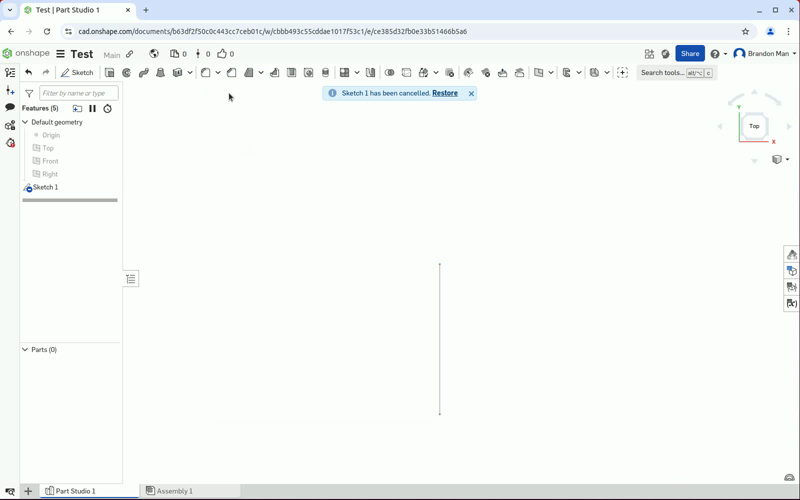
key(shift+s)
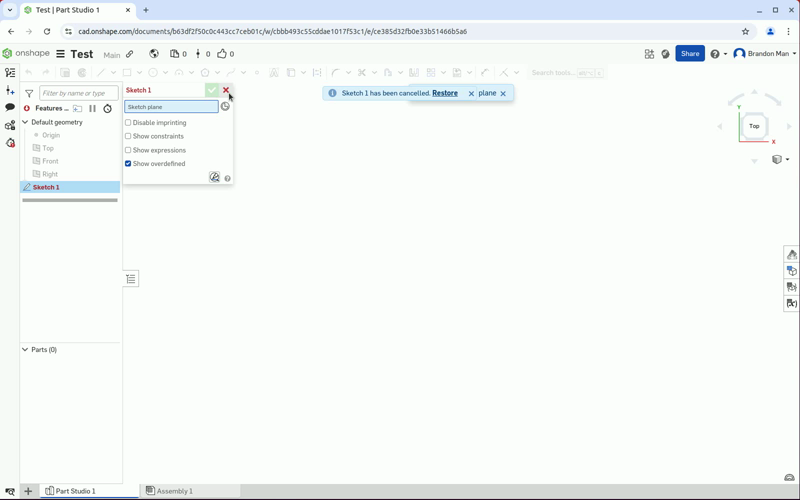
mouse_move(73, 150)
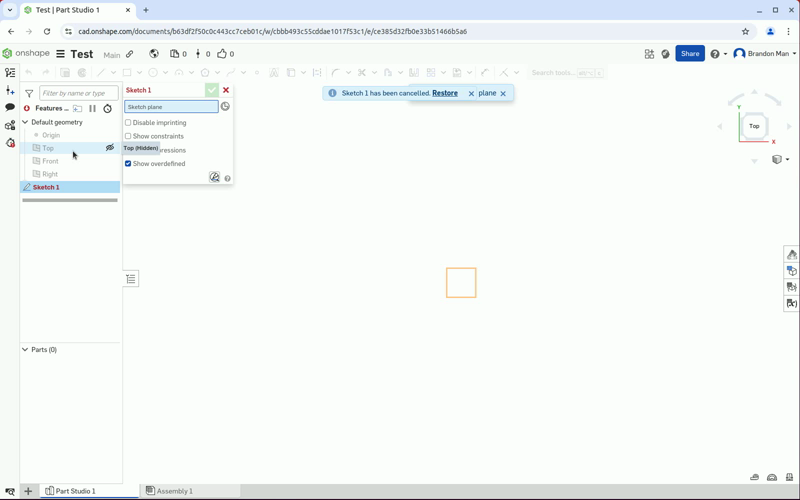
click(73, 150)
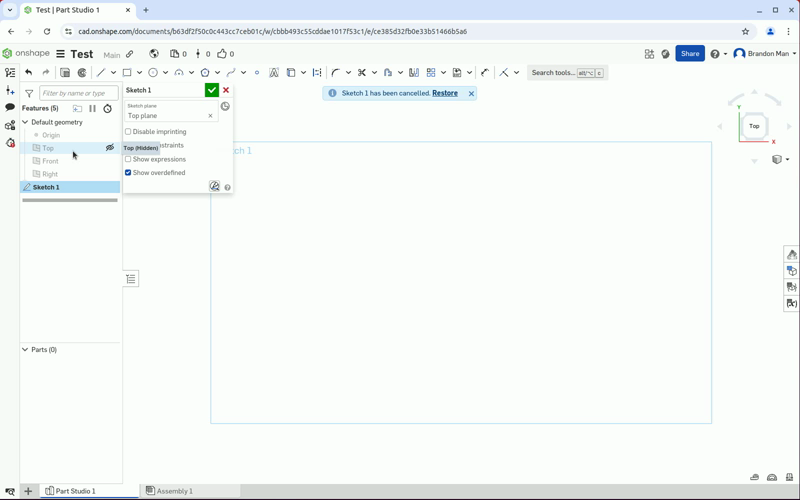
mouse_move(73, 352)
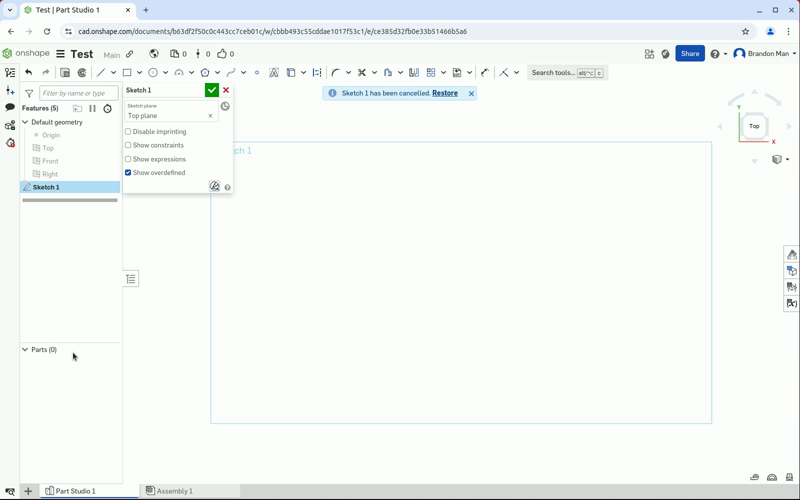
key(y)
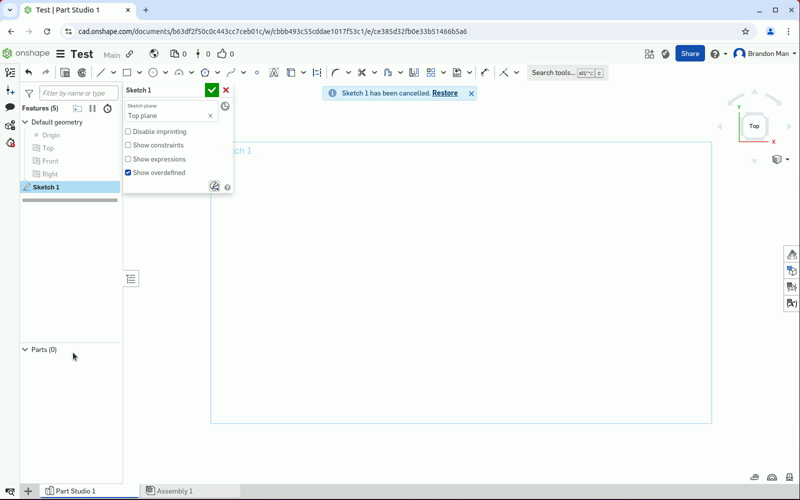
key(c)
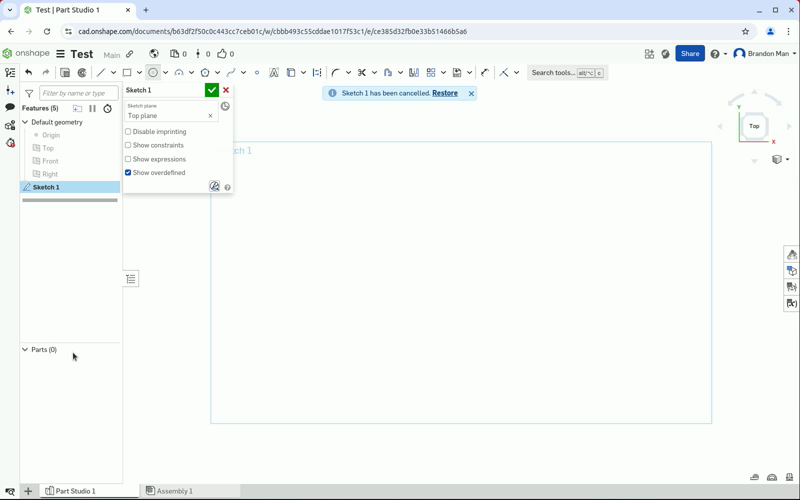
key_down(shift)
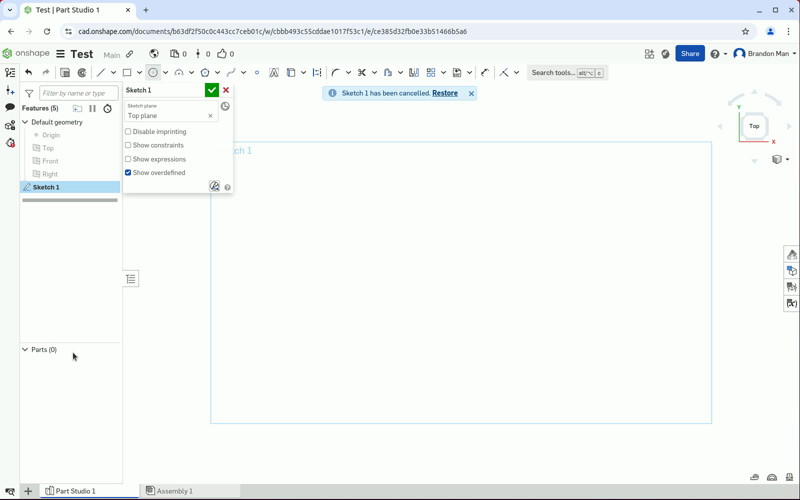
mouse_move(460, 282)
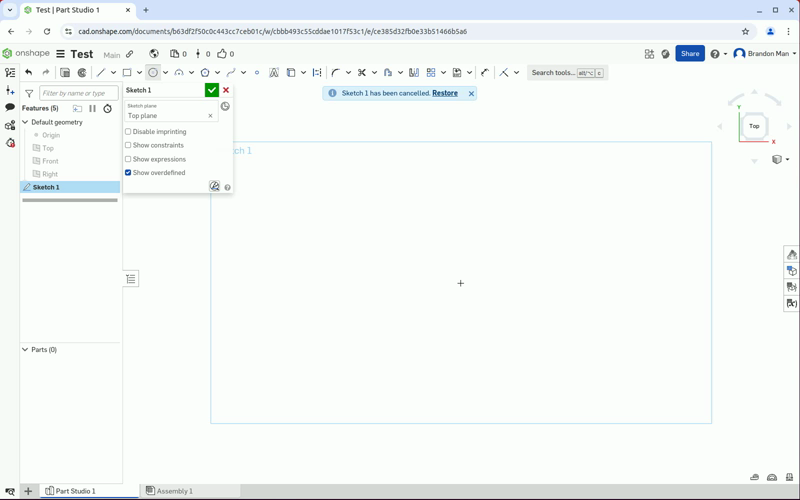
click(460, 282)
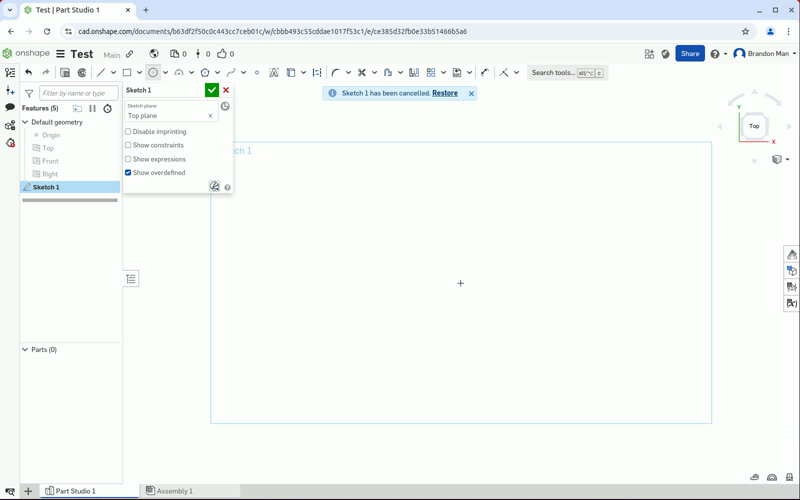
key_up(shift)
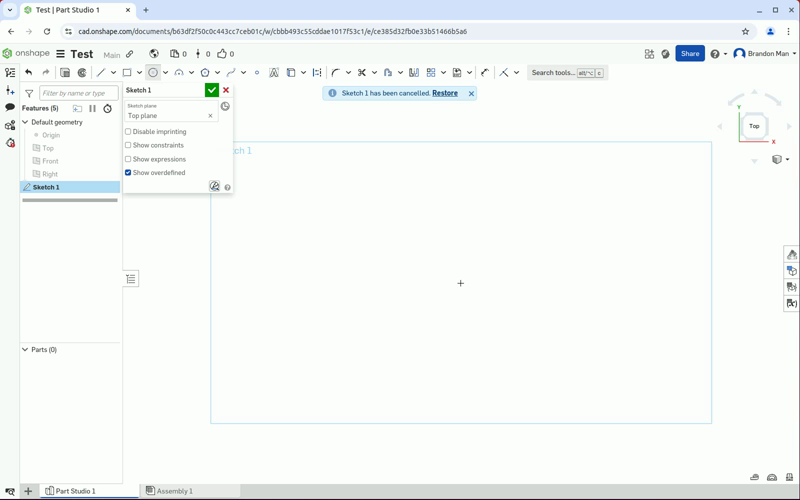
mouse_move(466, 282)
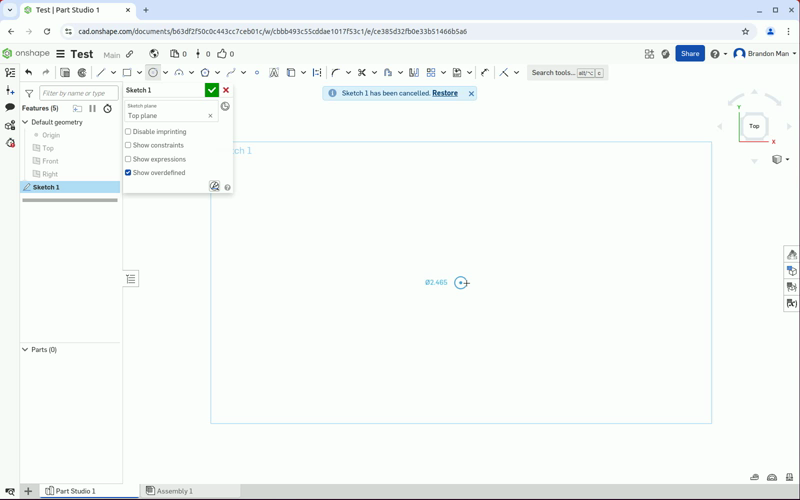
click(466, 282)
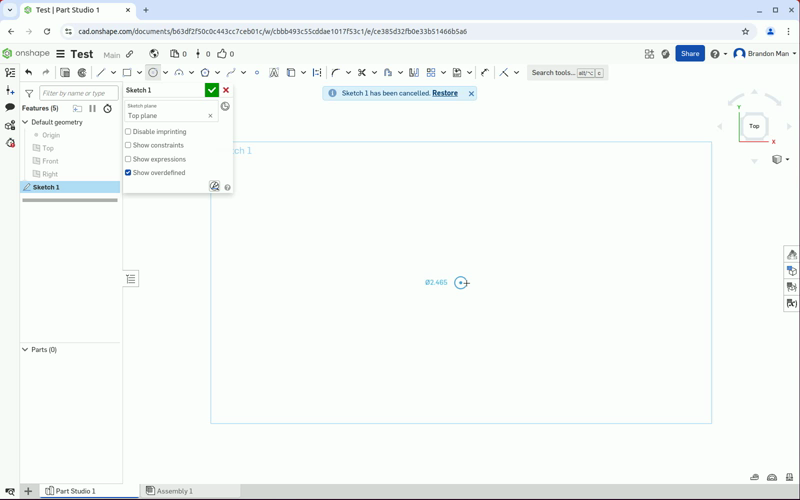
key(esc)
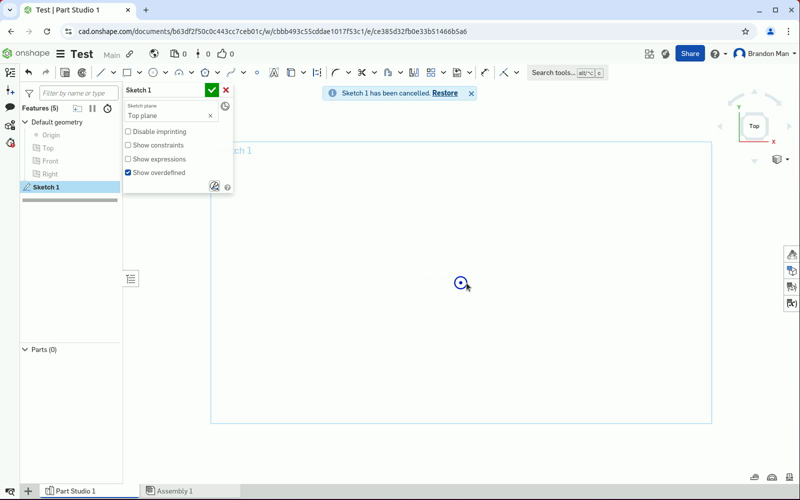
key(c)
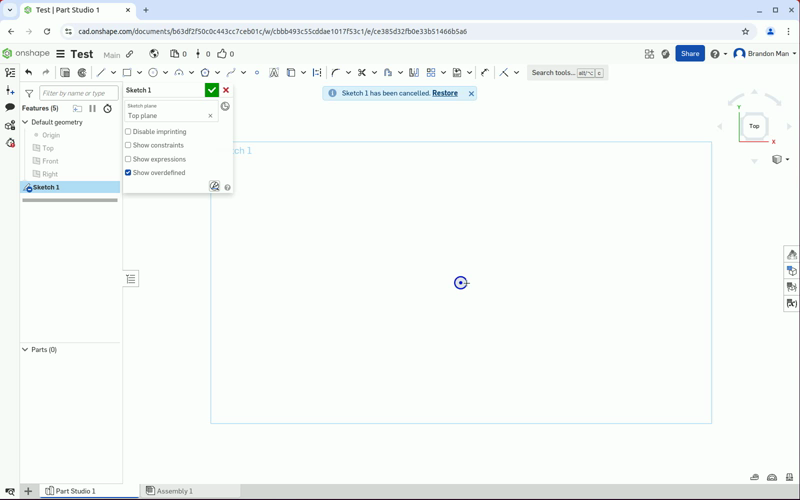
key_down(shift)
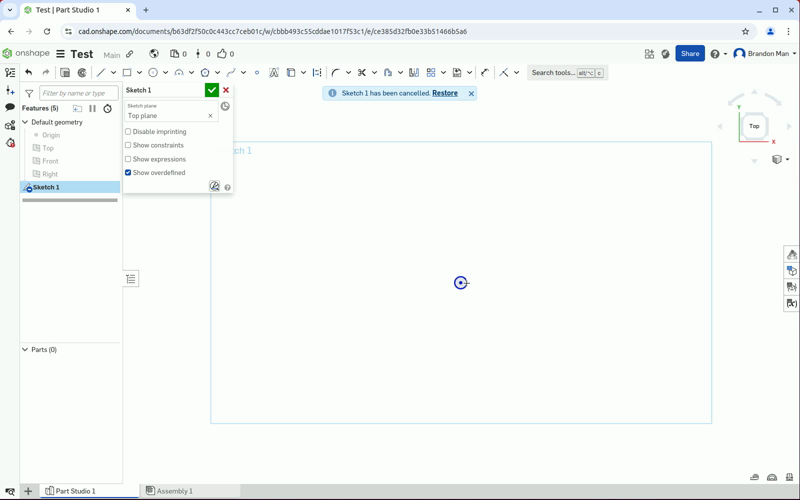
mouse_move(460, 282)
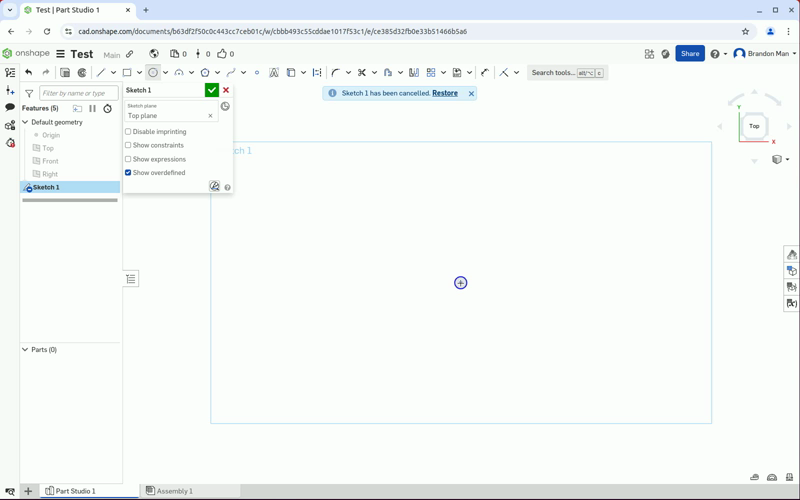
click(460, 282)
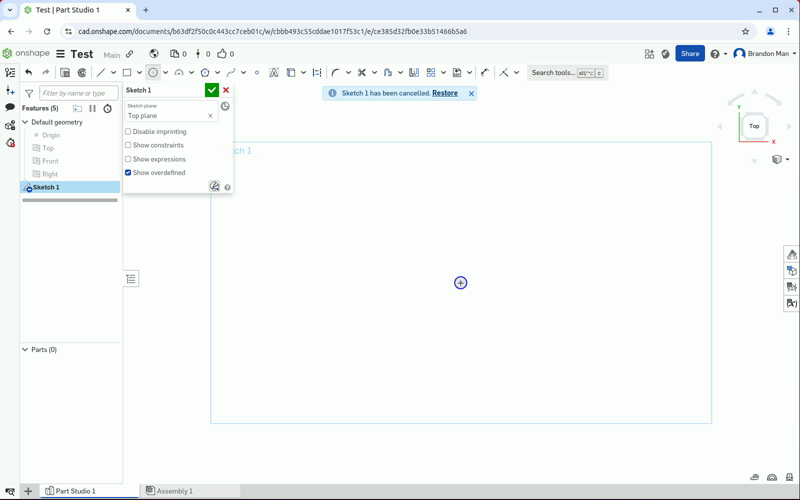
key_up(shift)
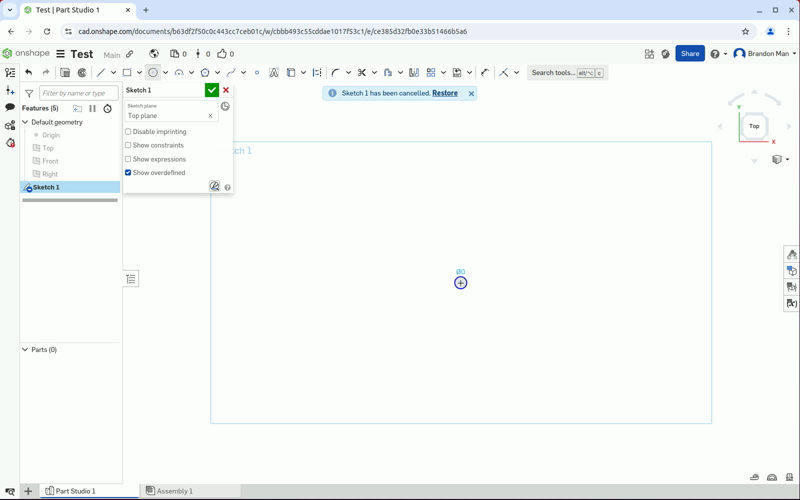
mouse_move(465, 282)
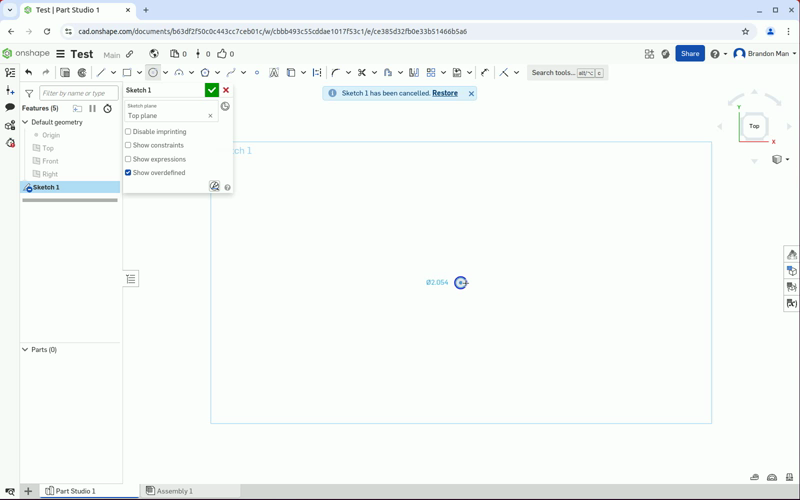
scroll(6)
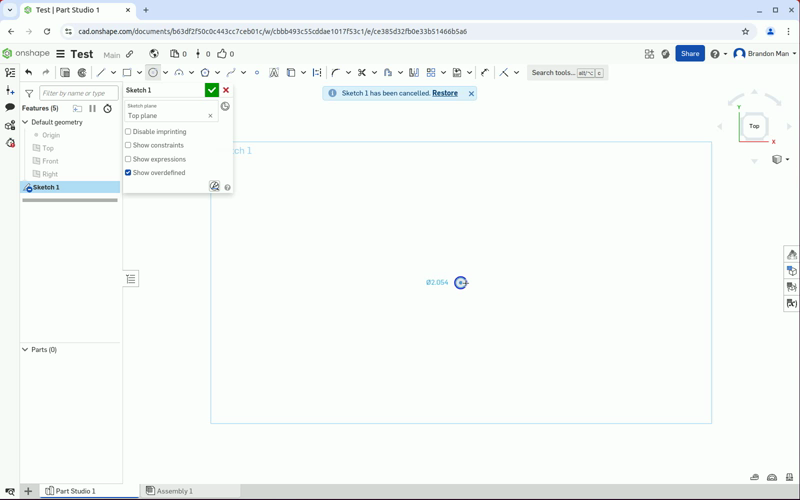
scroll(6)
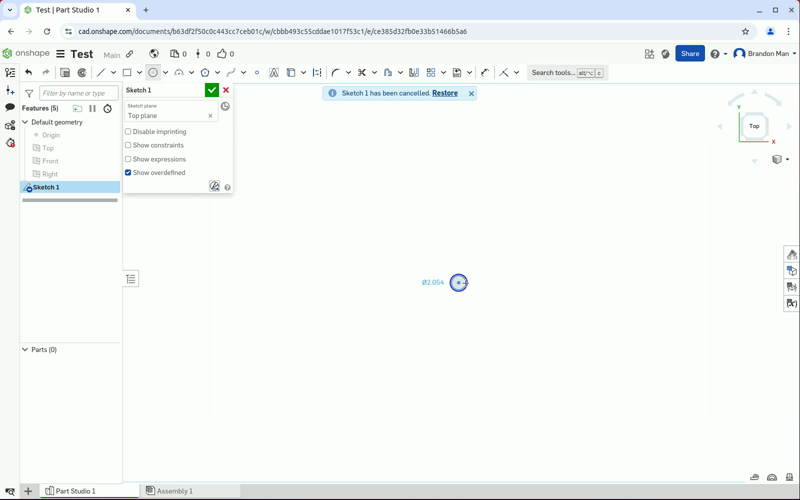
scroll(6)
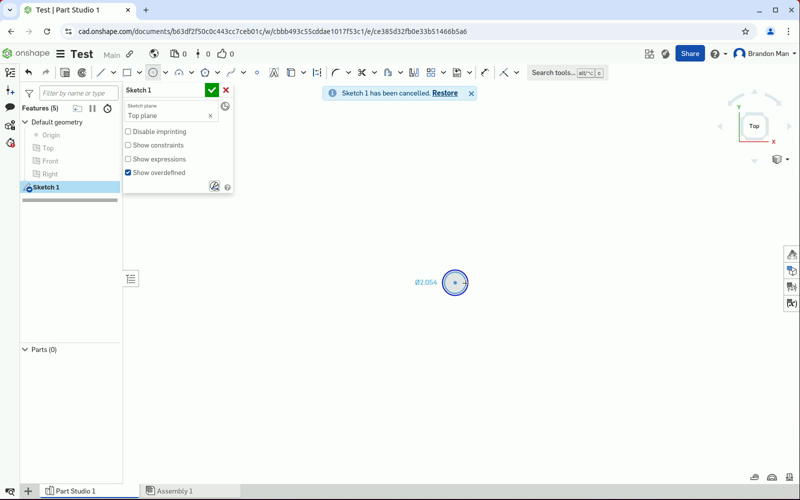
scroll(6)
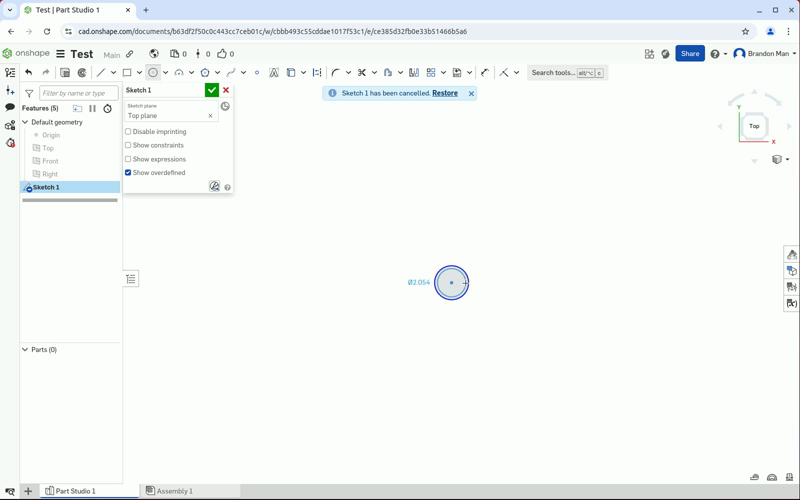
scroll(6)
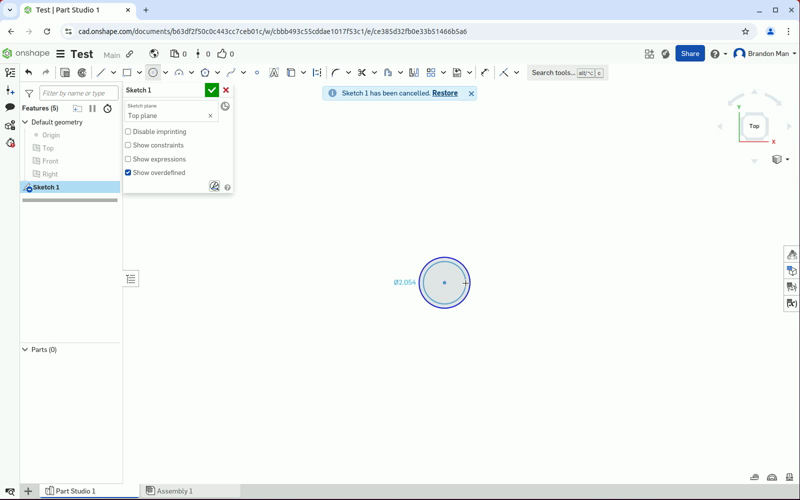
scroll(6)
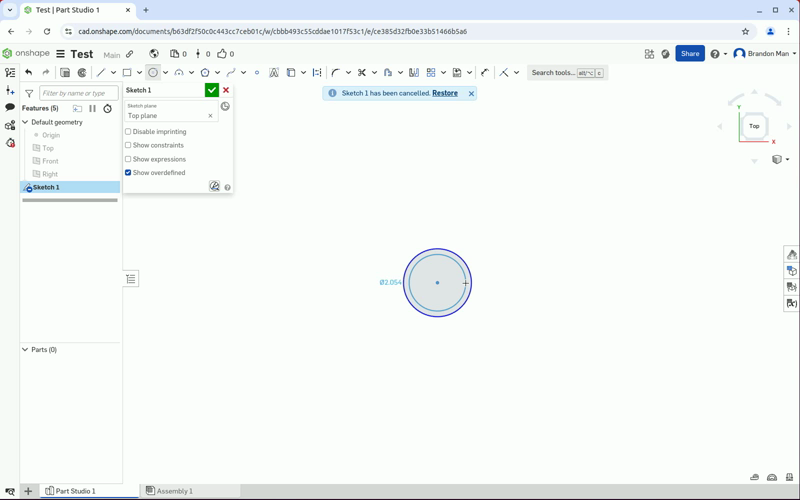
scroll(6)
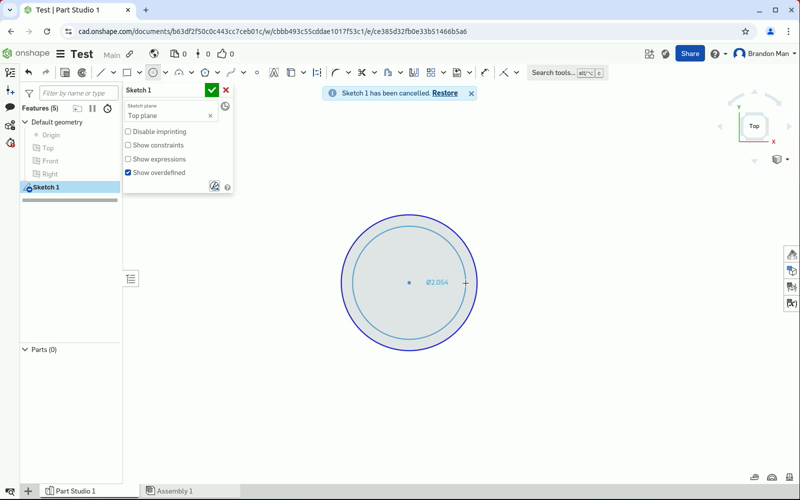
click(465, 282)
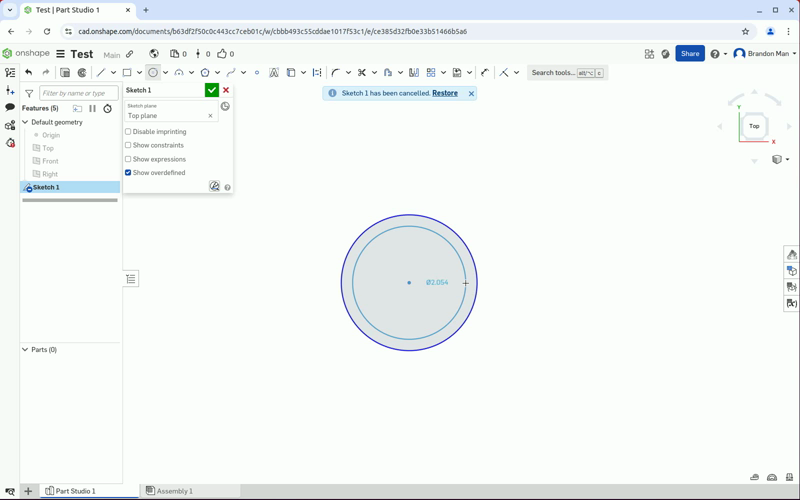
scroll(-6)
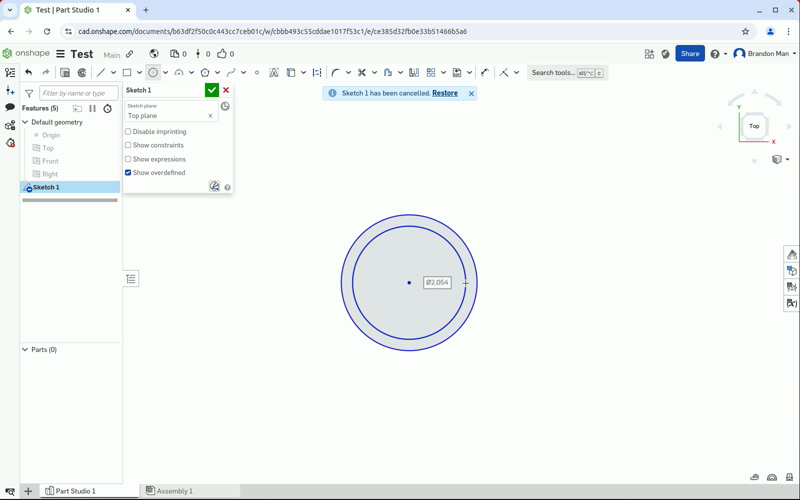
scroll(-6)
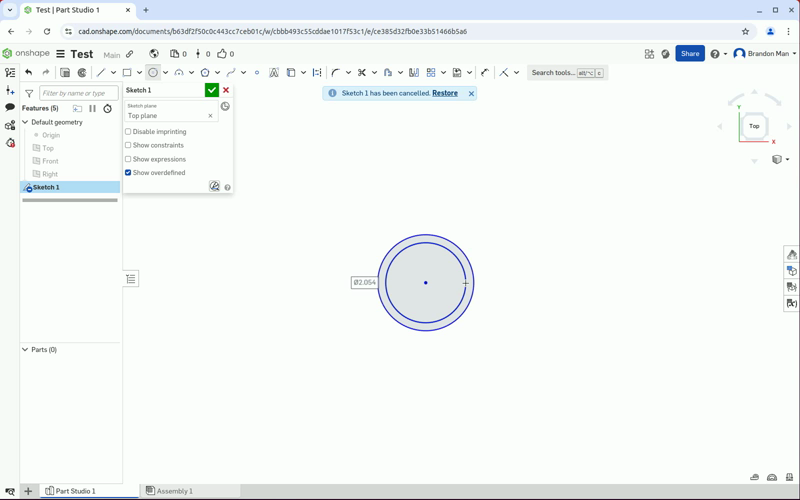
scroll(-6)
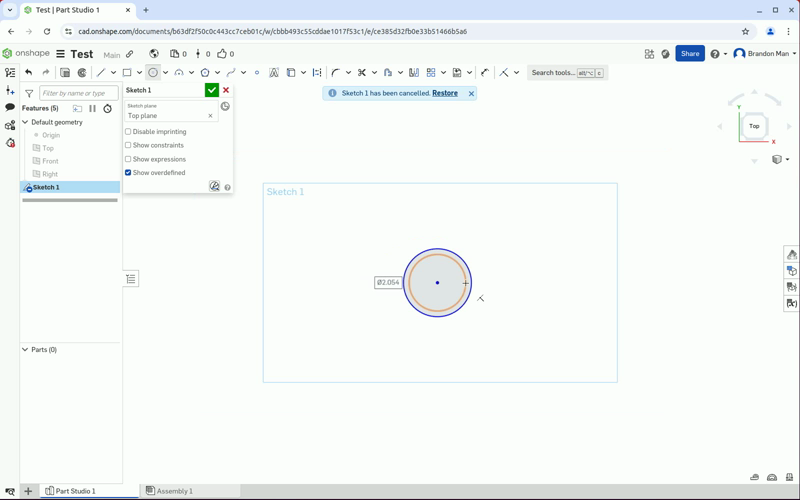
scroll(-6)
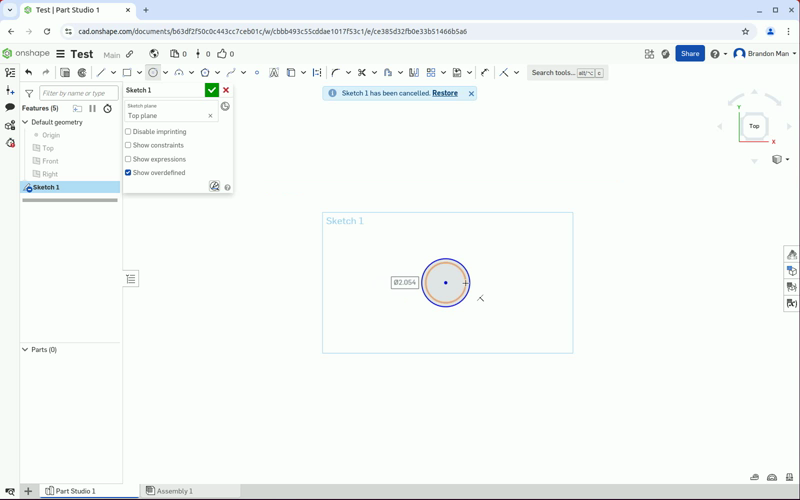
scroll(-6)
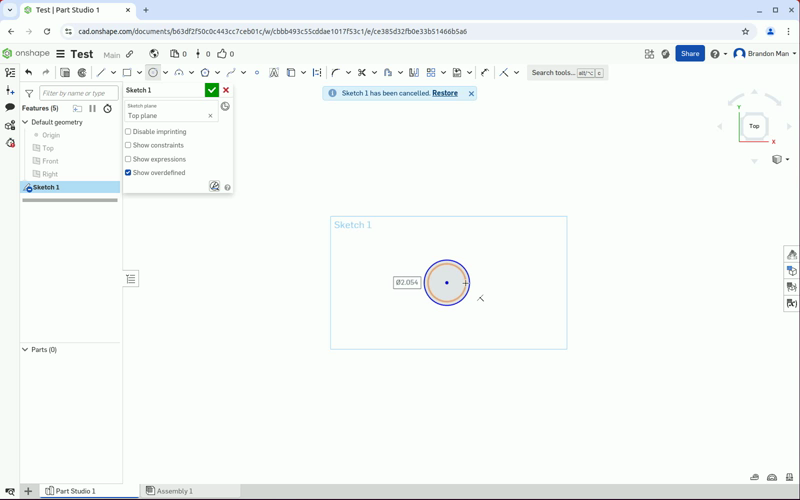
scroll(-6)
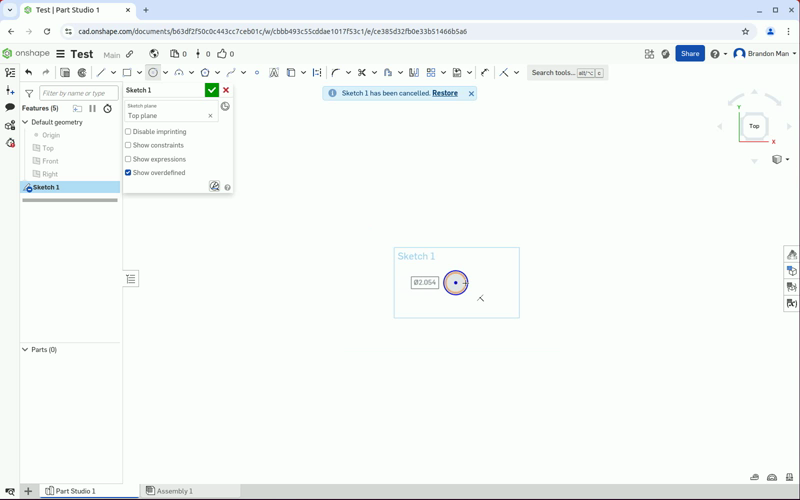
scroll(-6)
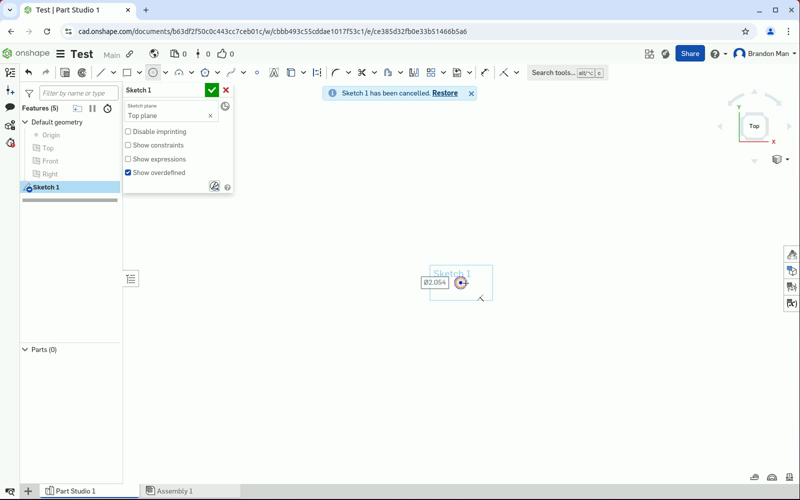
key(esc)
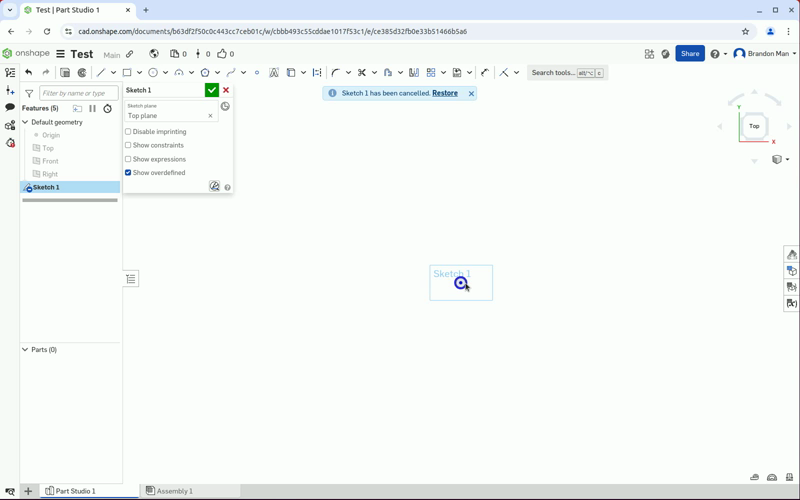
mouse_move(455, 284)
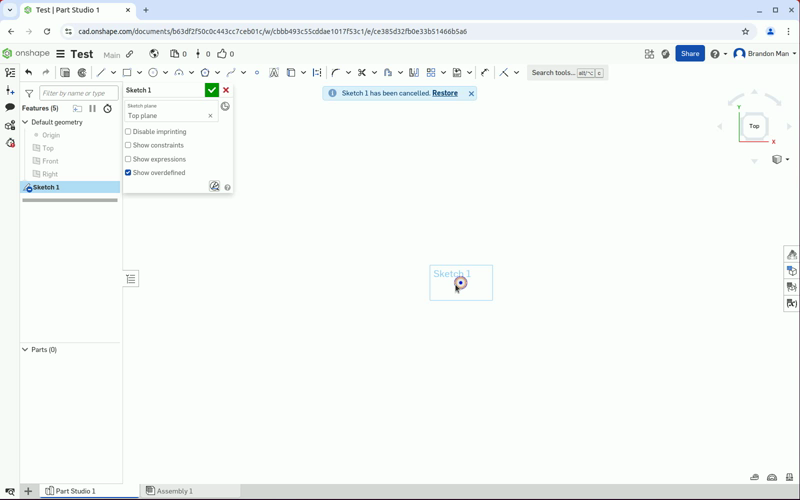
scroll(6)
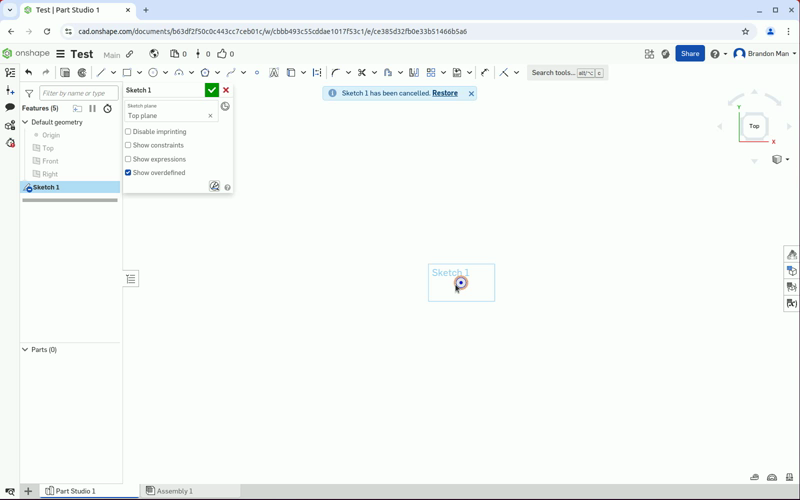
scroll(6)
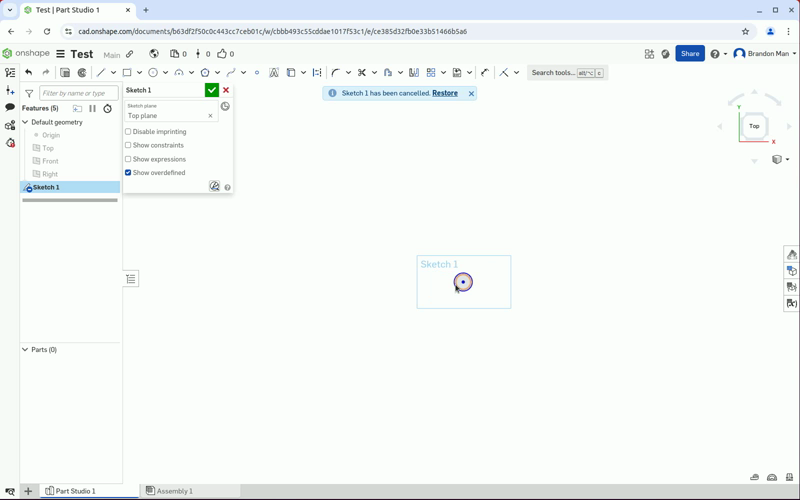
scroll(6)
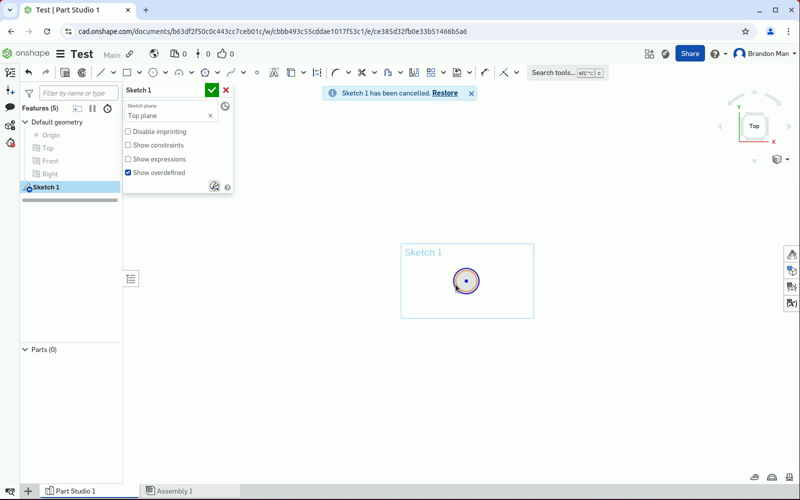
scroll(6)
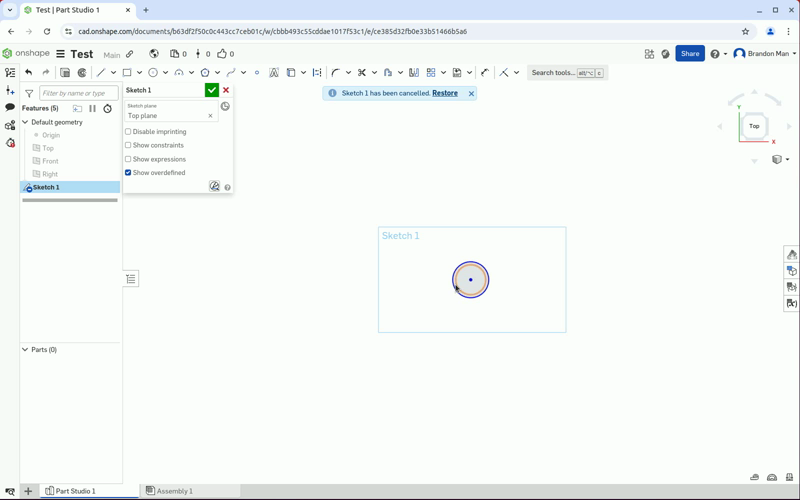
scroll(6)
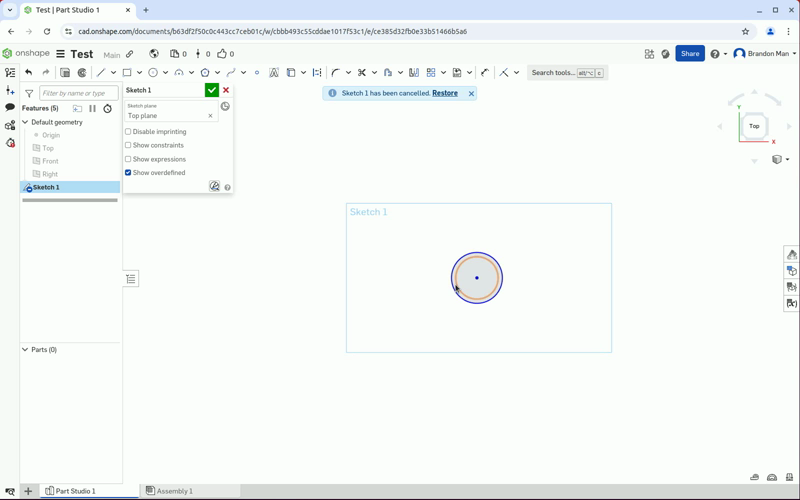
scroll(6)
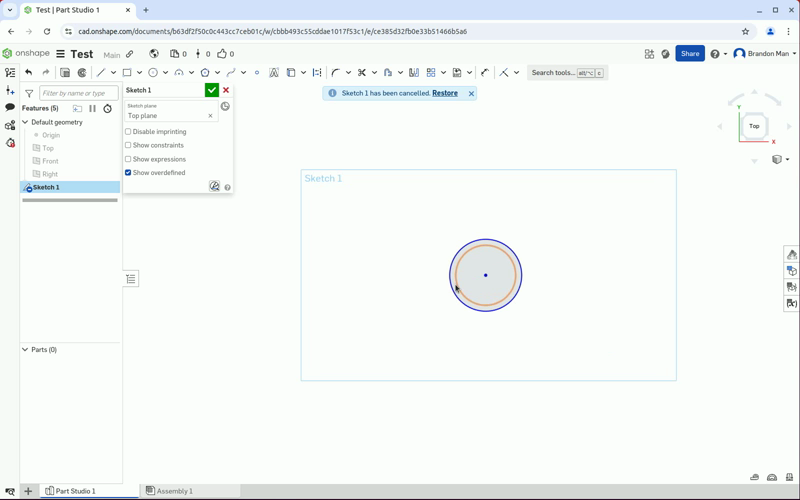
scroll(6)
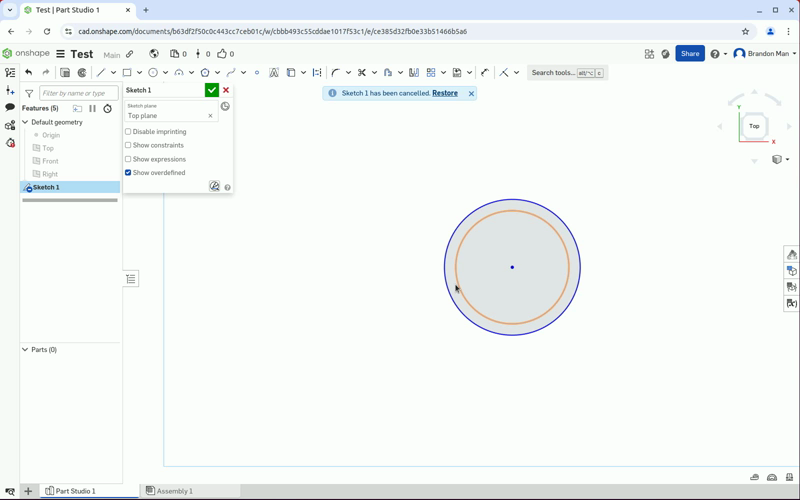
click(455, 284)
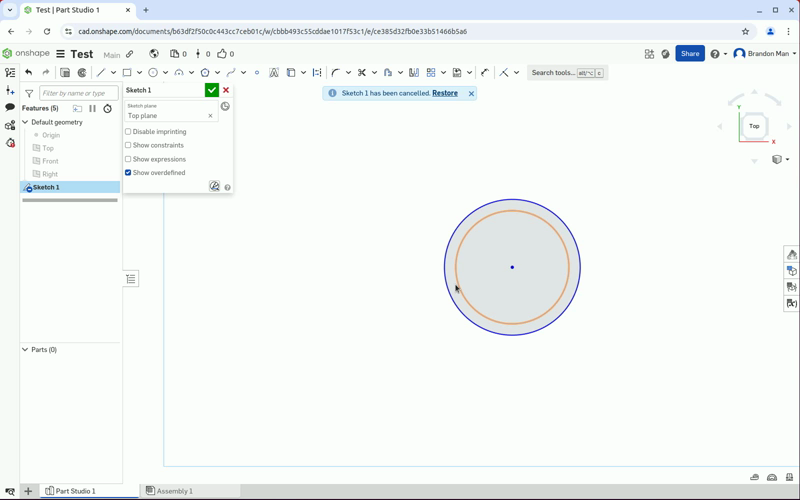
scroll(-6)
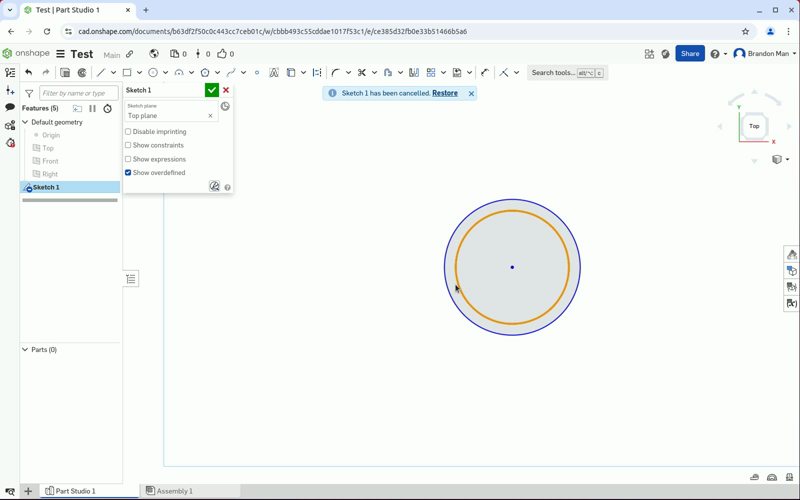
scroll(-6)
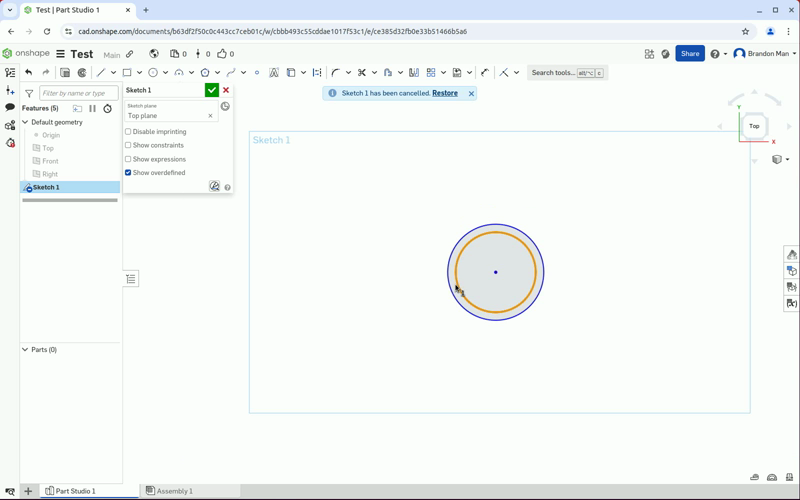
scroll(-6)
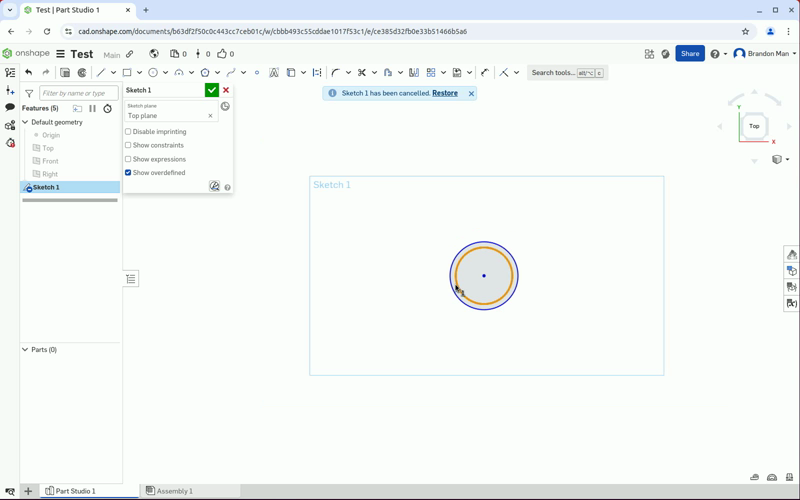
scroll(-6)
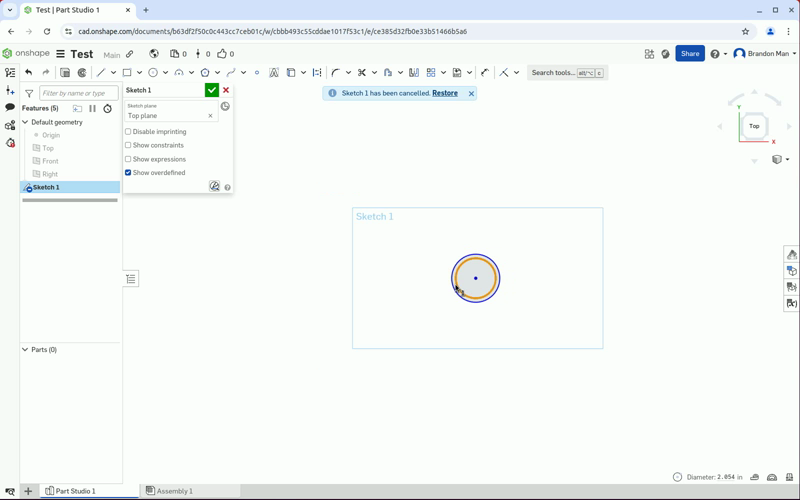
scroll(-6)
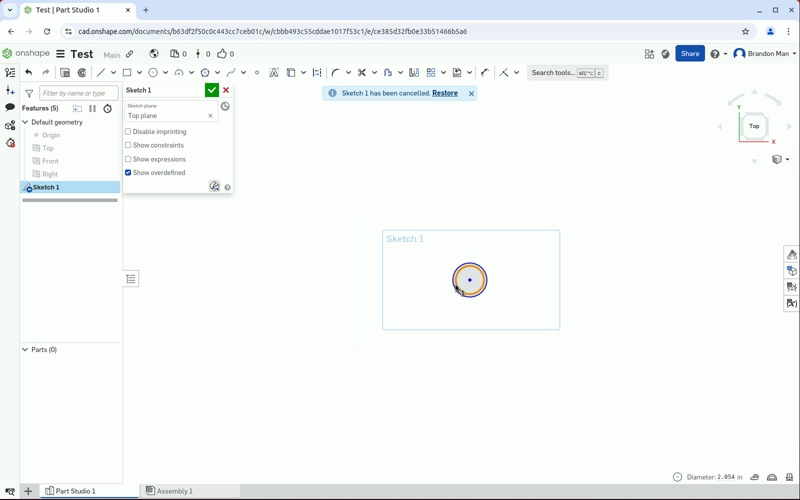
scroll(-6)
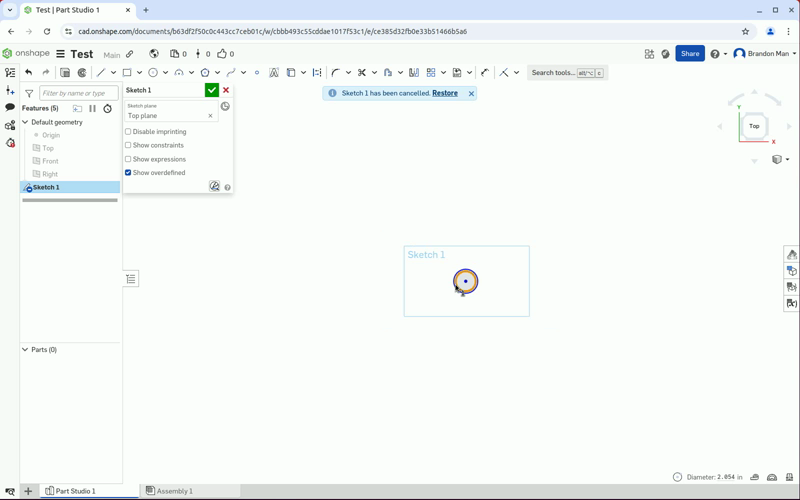
scroll(-6)
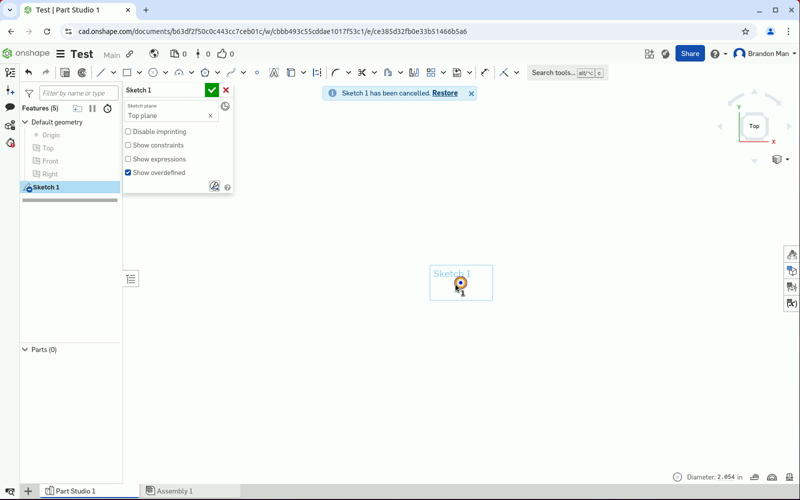
mouse_move(73, 352)
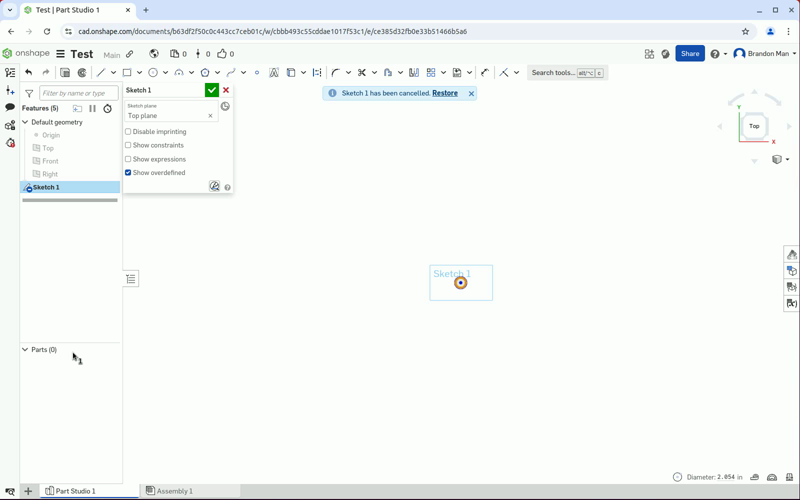
key(shift+y)
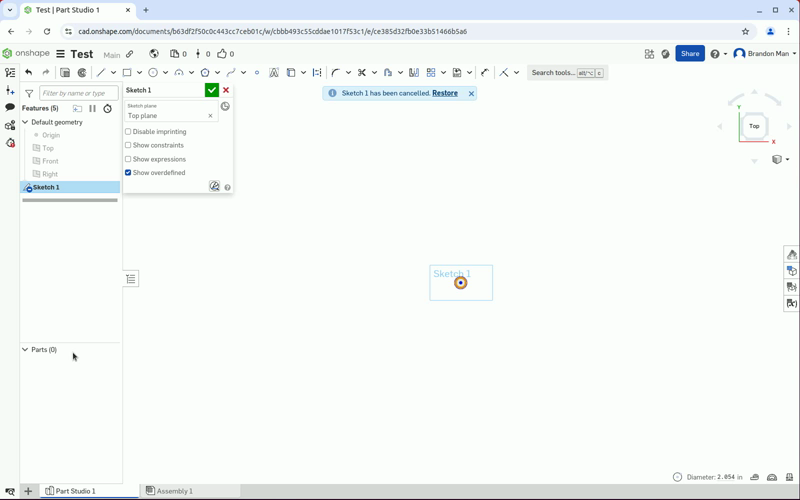
key(shift+e)
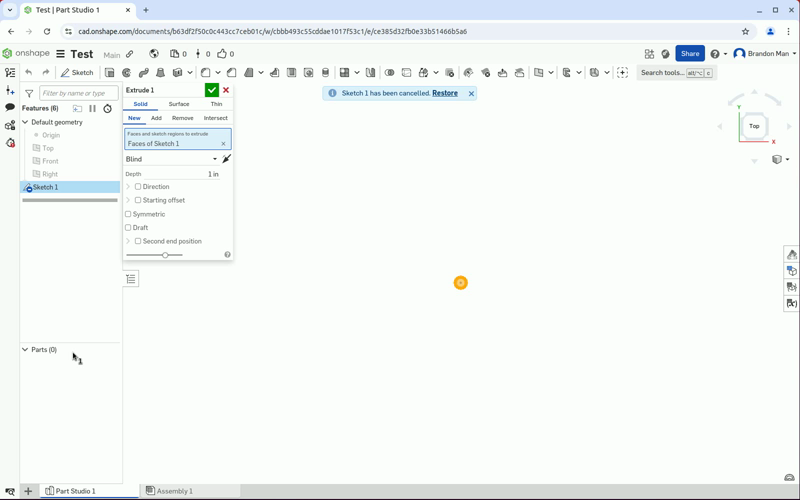
mouse_move(143, 106)
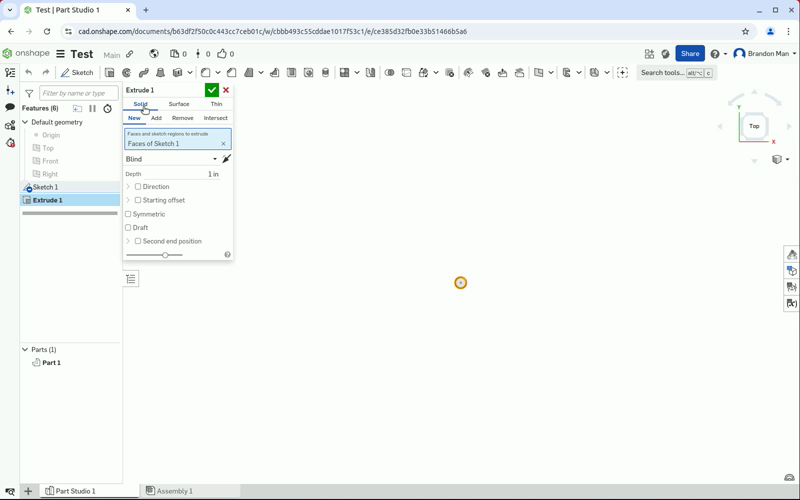
click(143, 106)
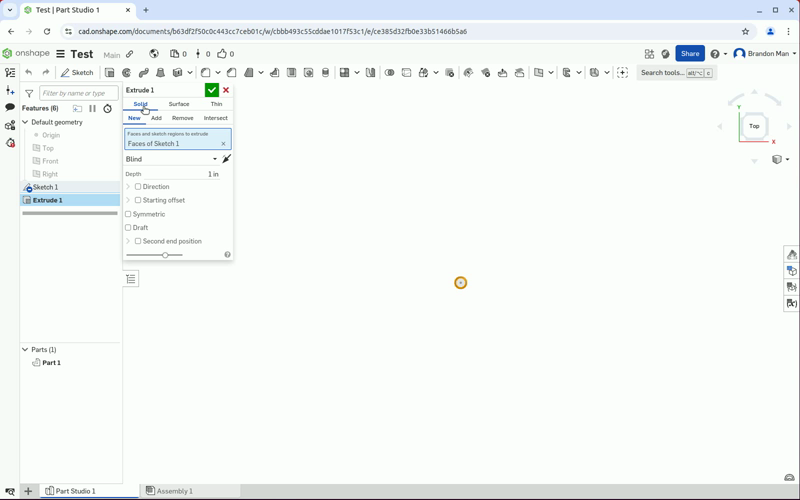
mouse_move(137, 120)
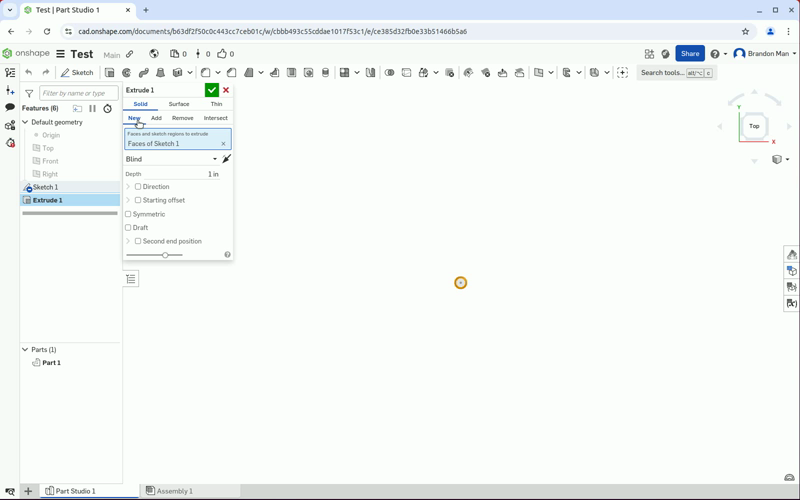
click(137, 120)
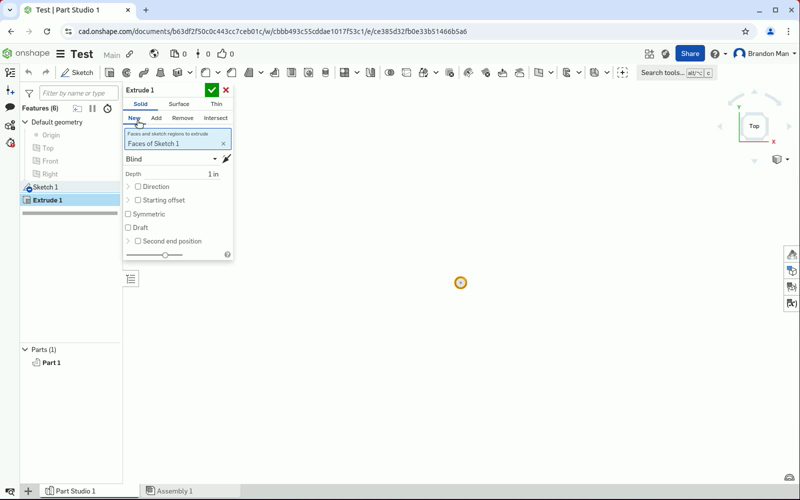
key(tab, 4)
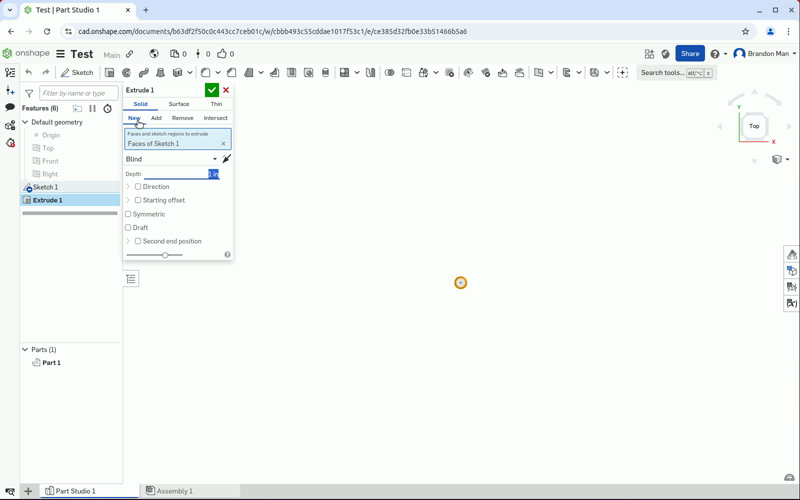
text(23.108)
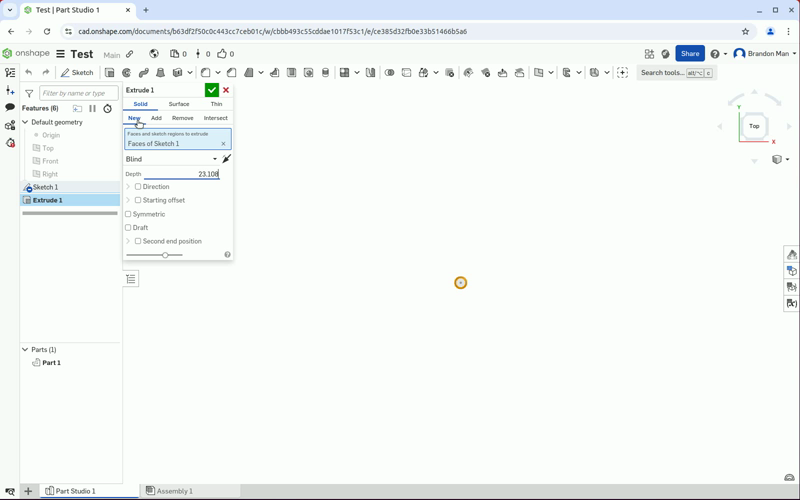
key(enter)
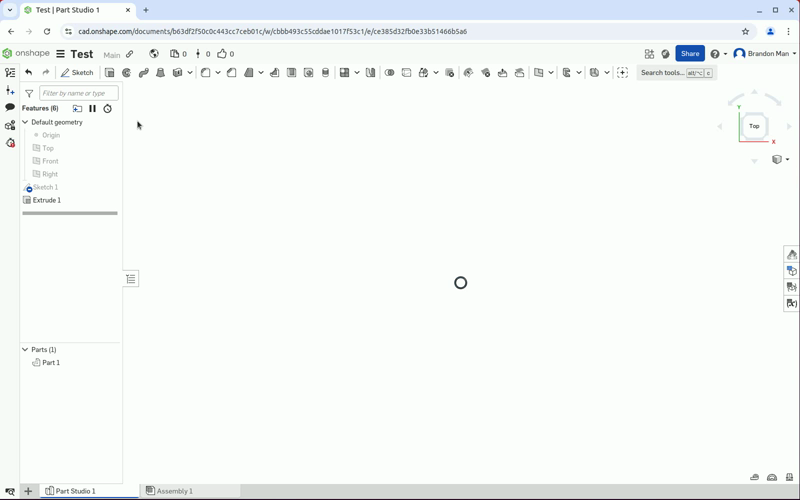
key(shift+h)
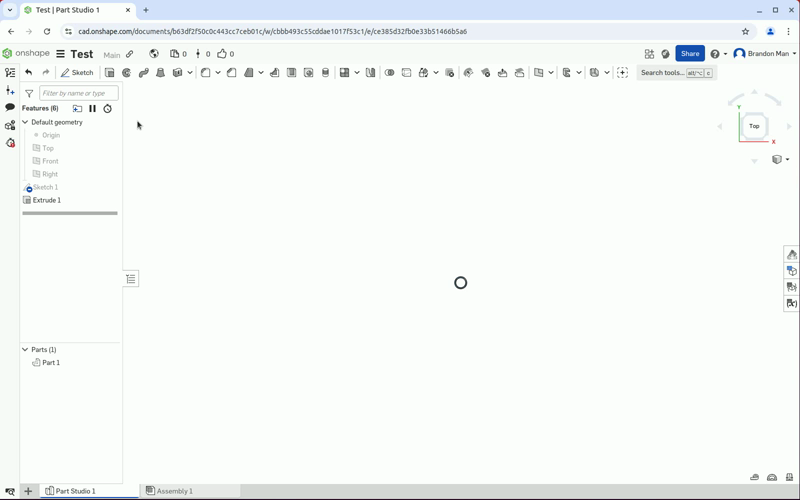
key(shift+h)
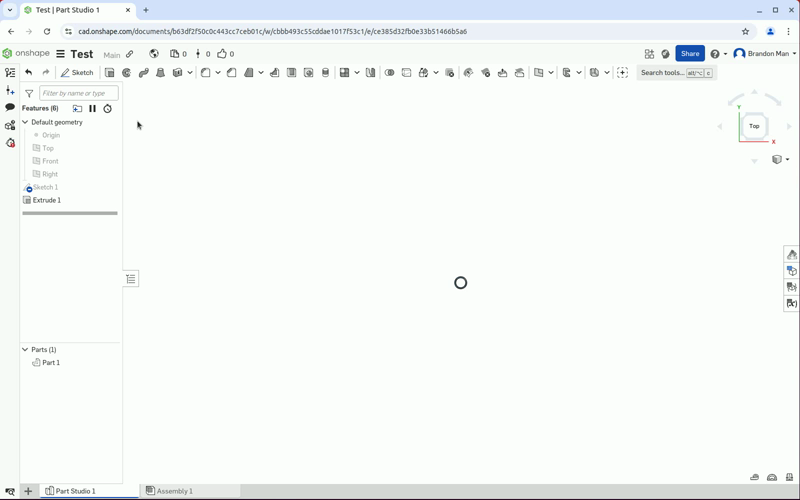
mouse_move(73, 189)
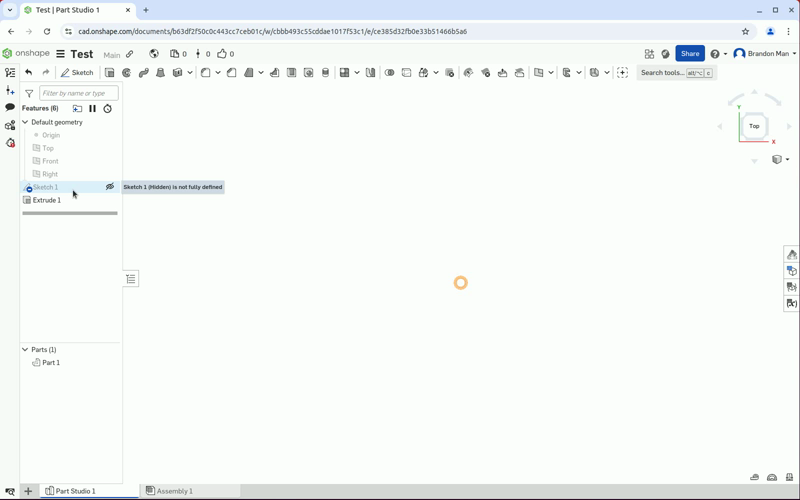
click(73, 189)
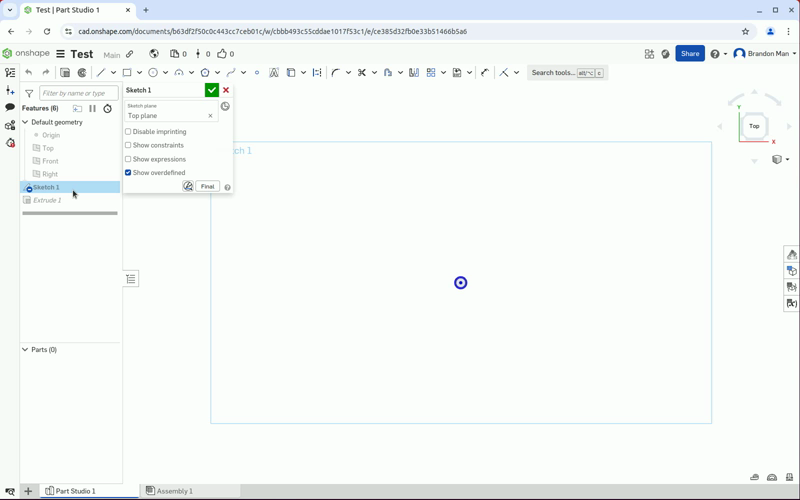
mouse_move(229, 92)
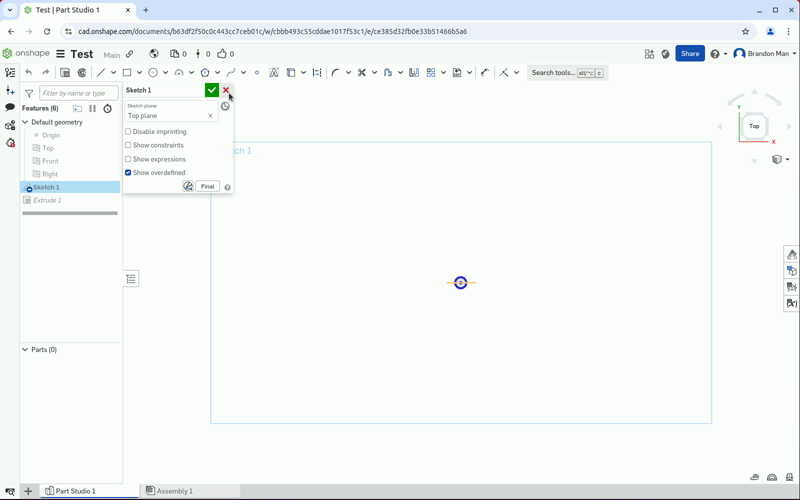
click(229, 92)
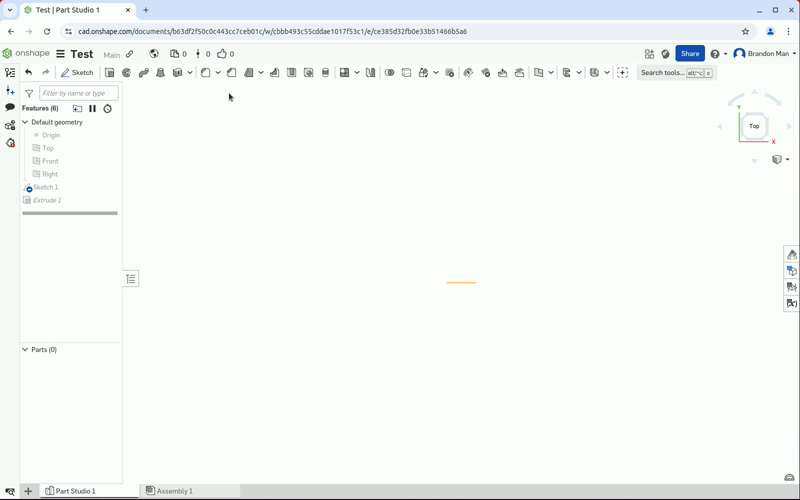
mouse_move(73, 352)
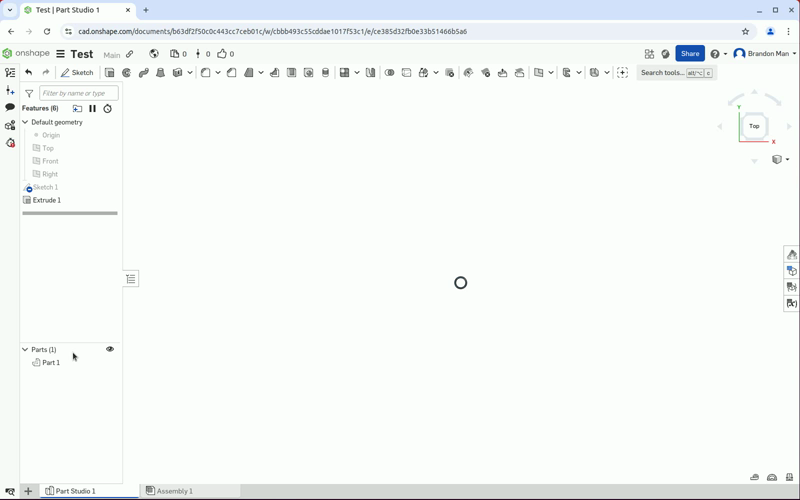
key(y)
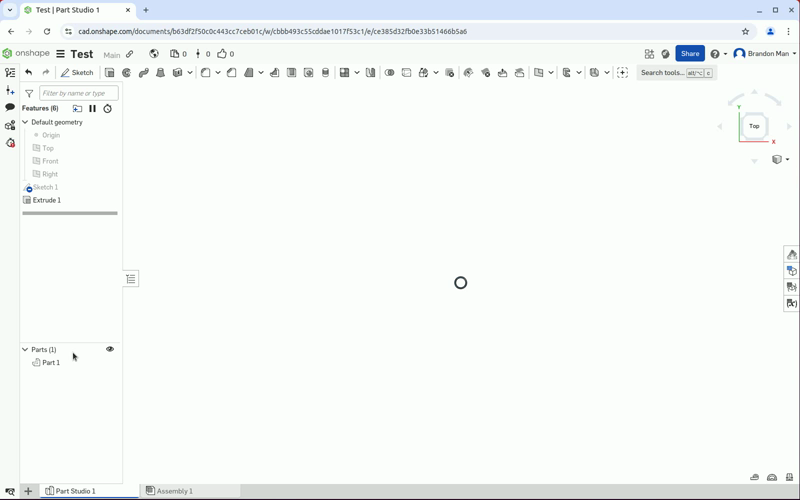
key(shift+p)
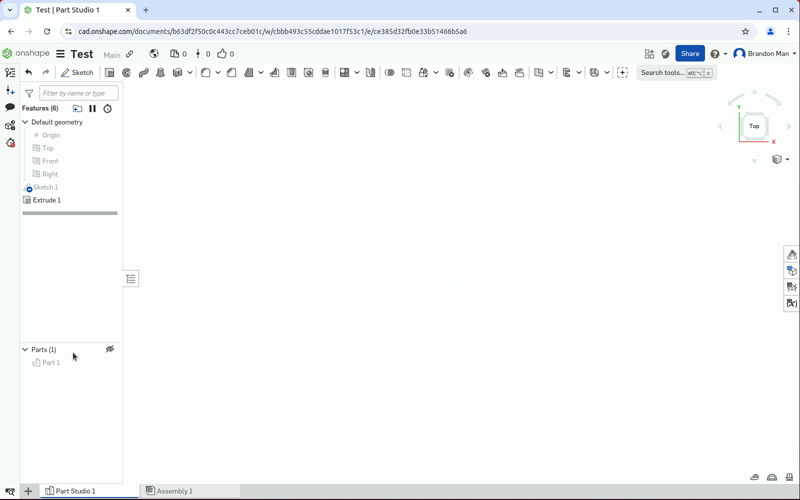
key(space)
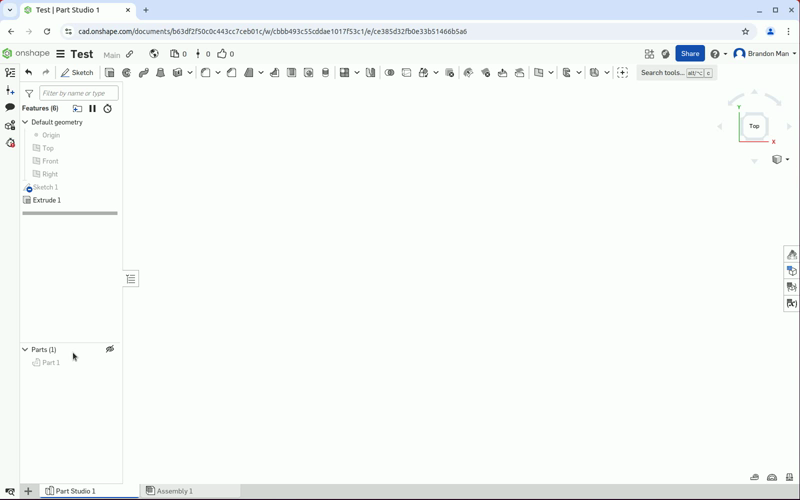
key_down(shift)
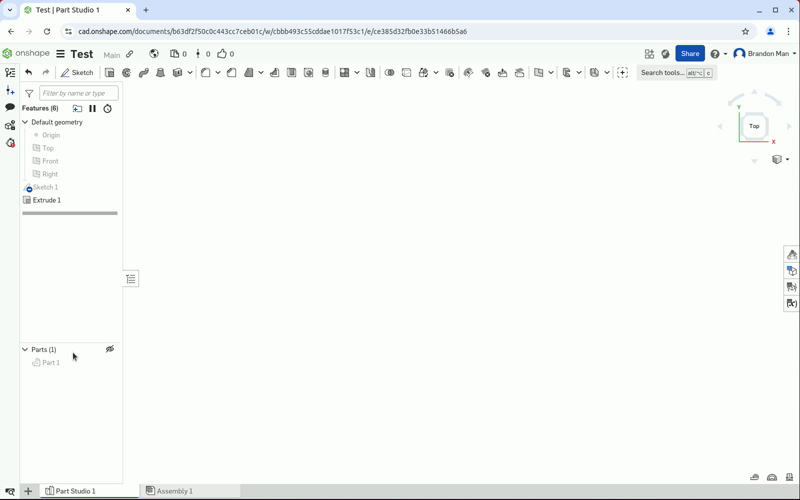
key(up)
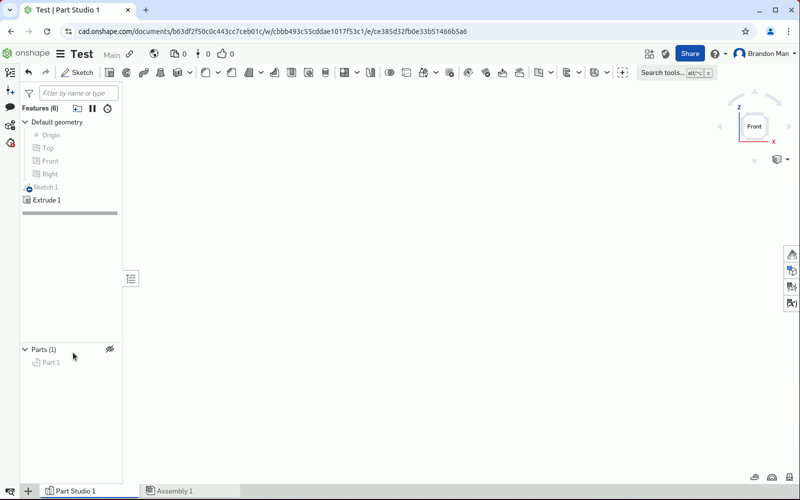
key_up(shift)
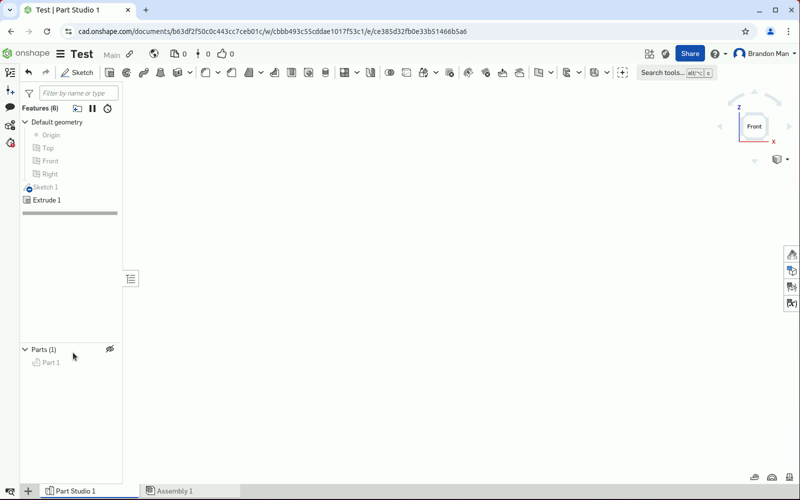
mouse_move(73, 352)
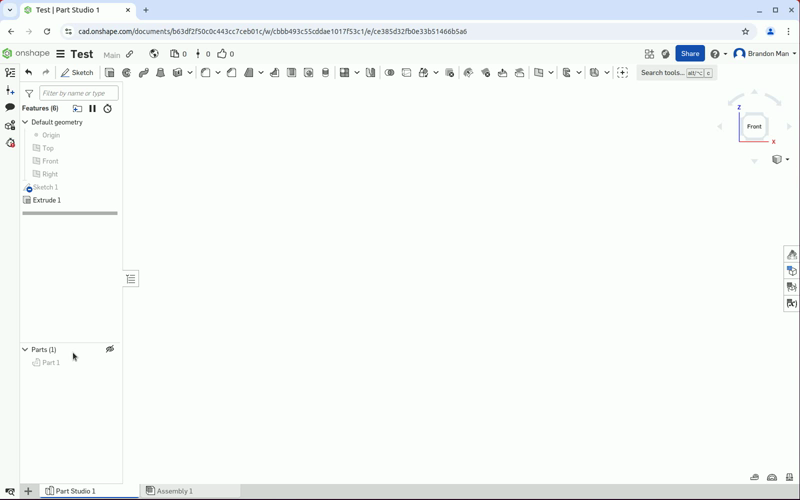
key(shift+y)
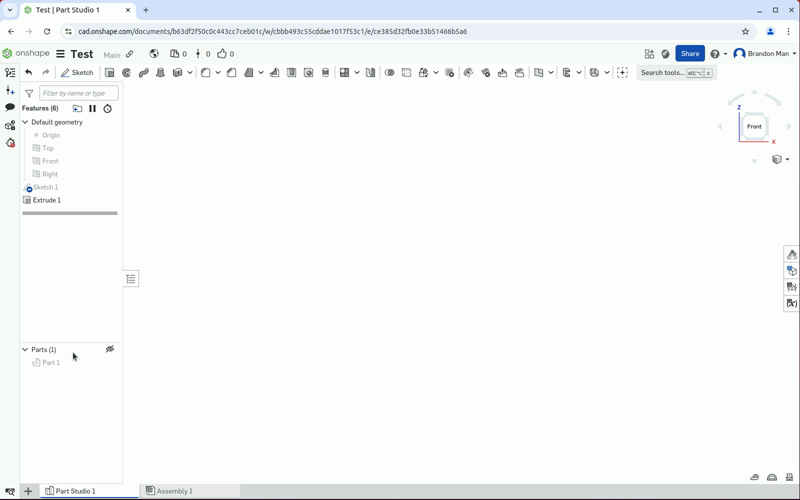
key(shift+s)
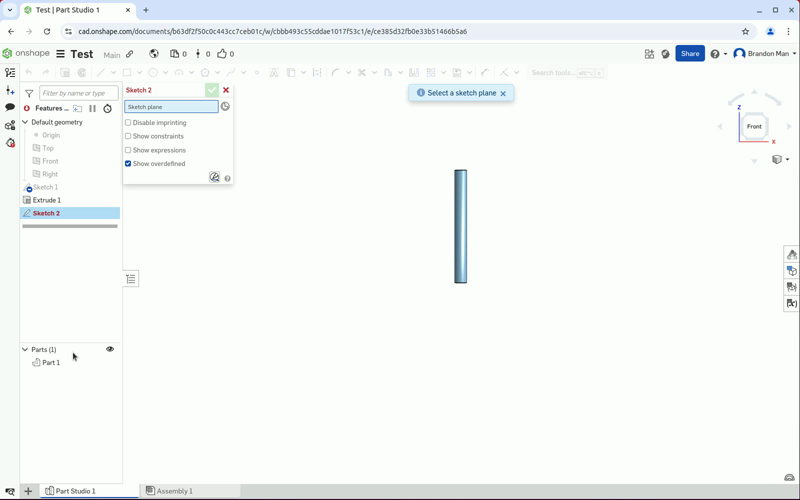
mouse_move(73, 163)
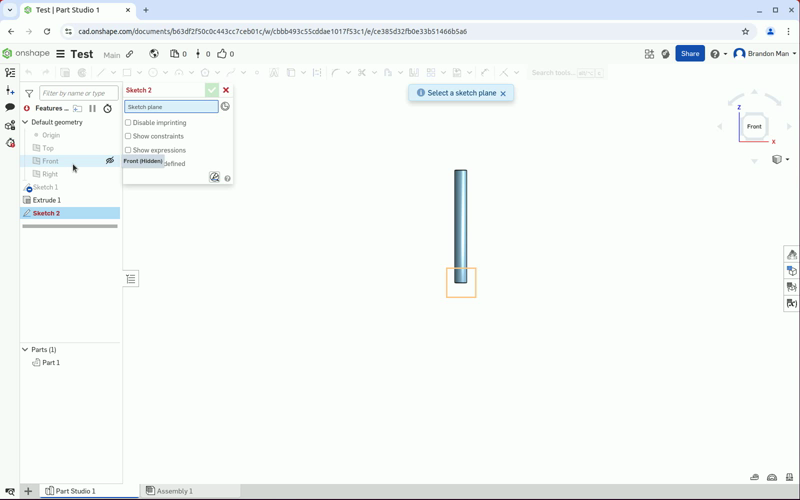
click(73, 163)
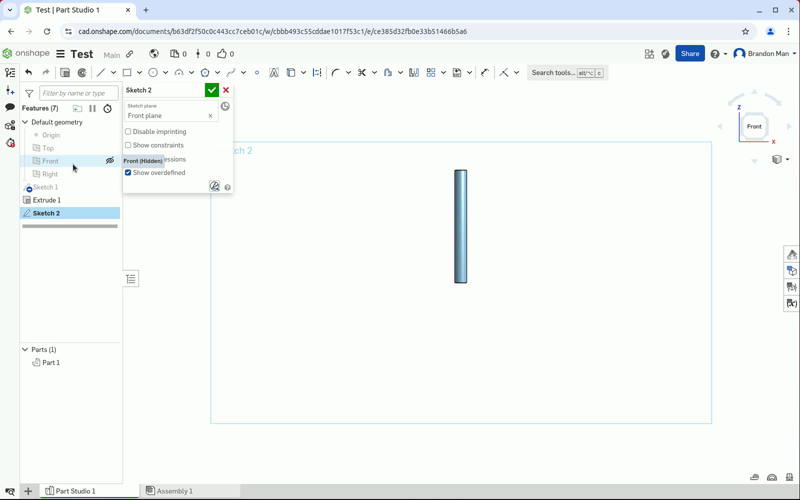
mouse_move(73, 352)
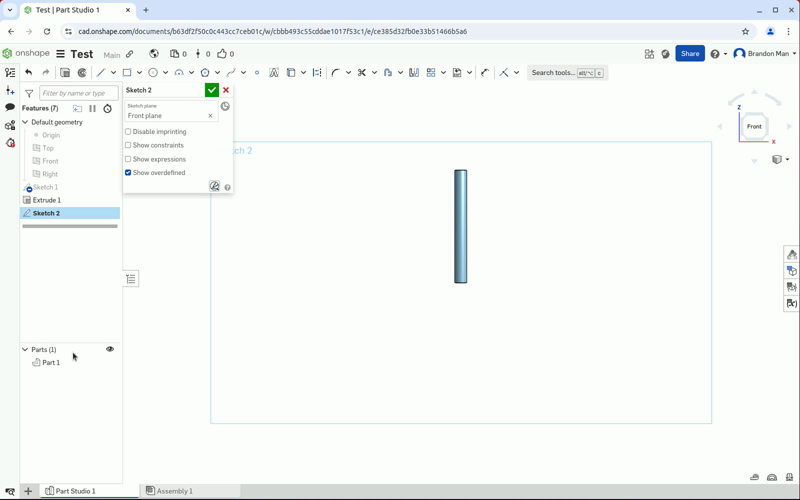
key(y)
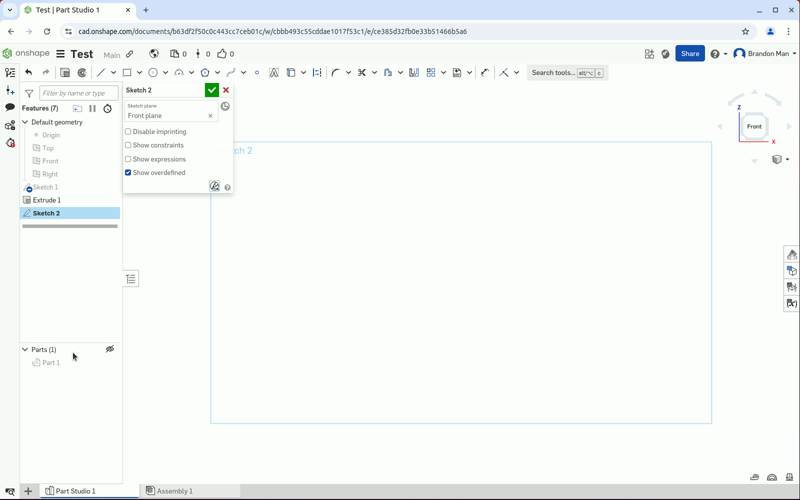
key(c)
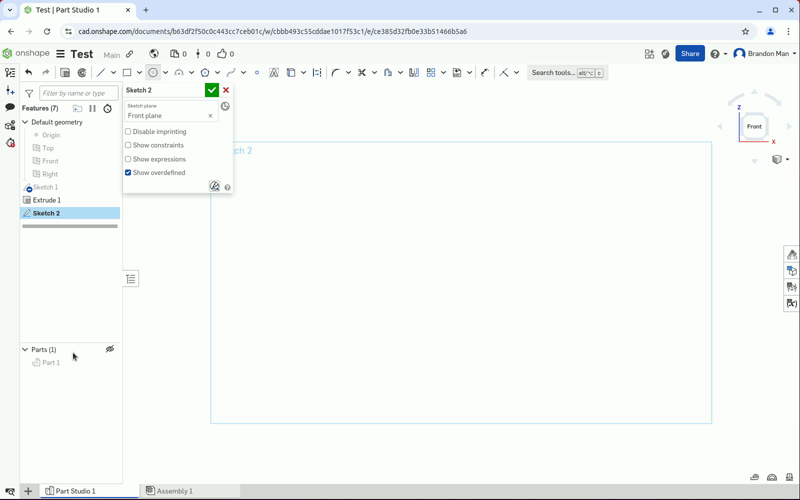
key_down(shift)
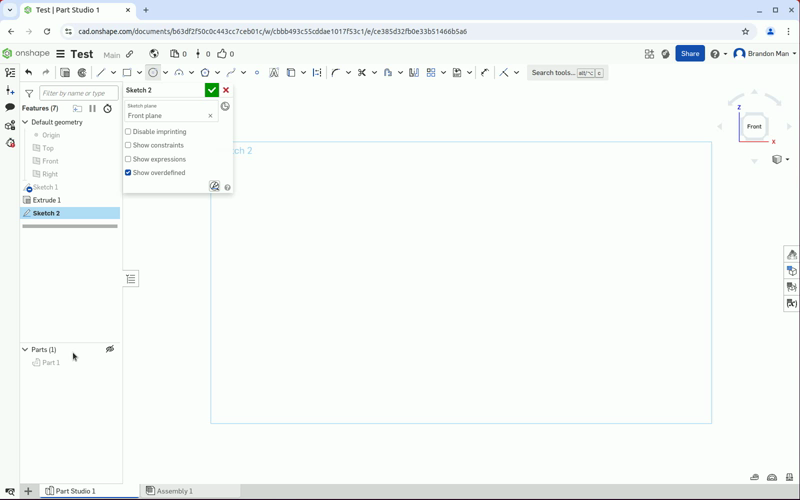
mouse_move(461, 176)
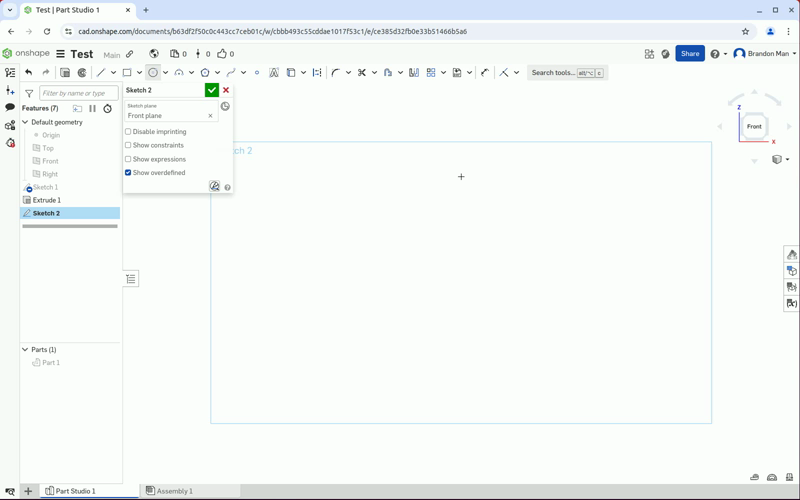
click(461, 176)
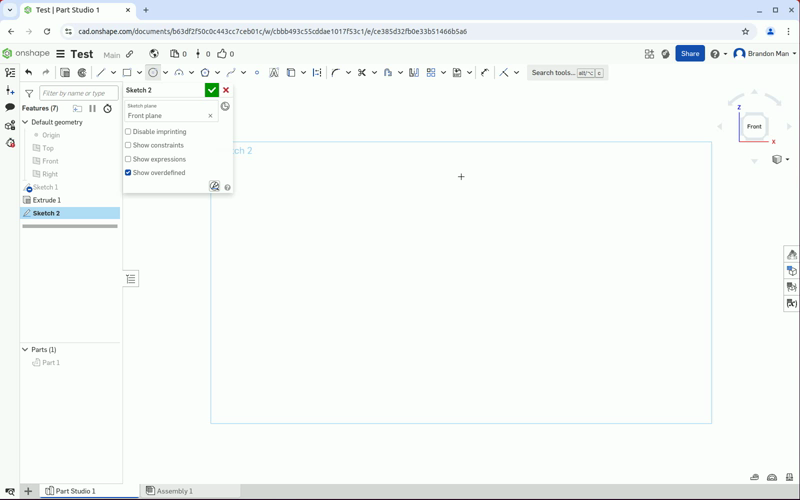
key_up(shift)
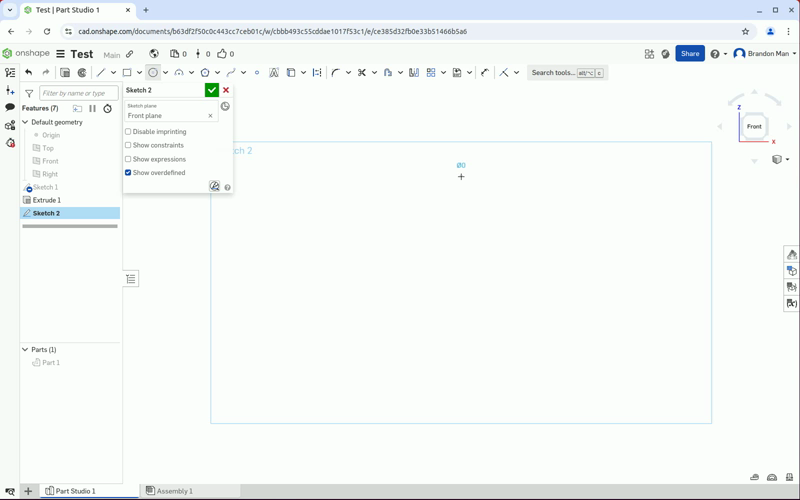
mouse_move(463, 176)
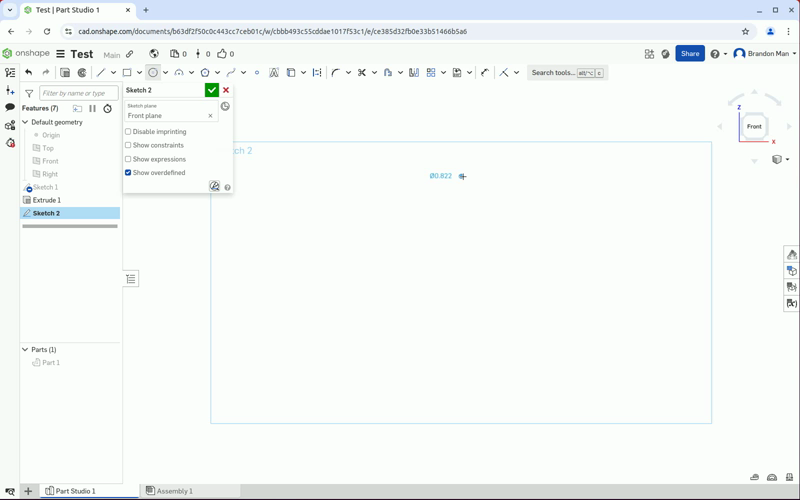
scroll(6)
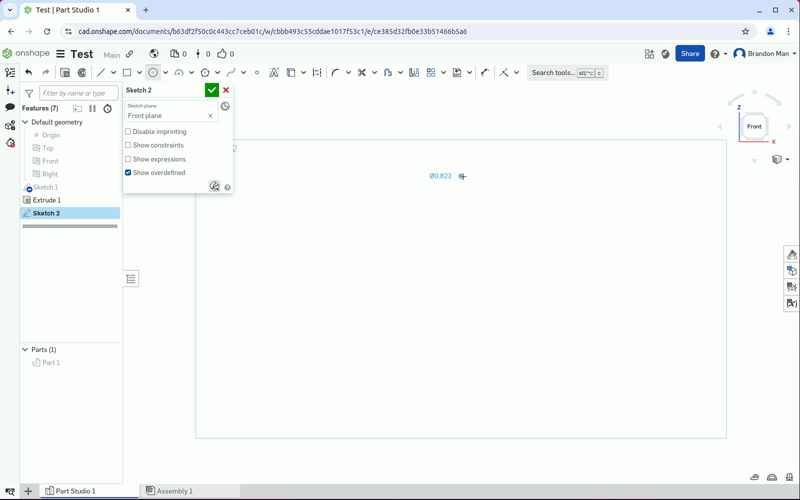
scroll(6)
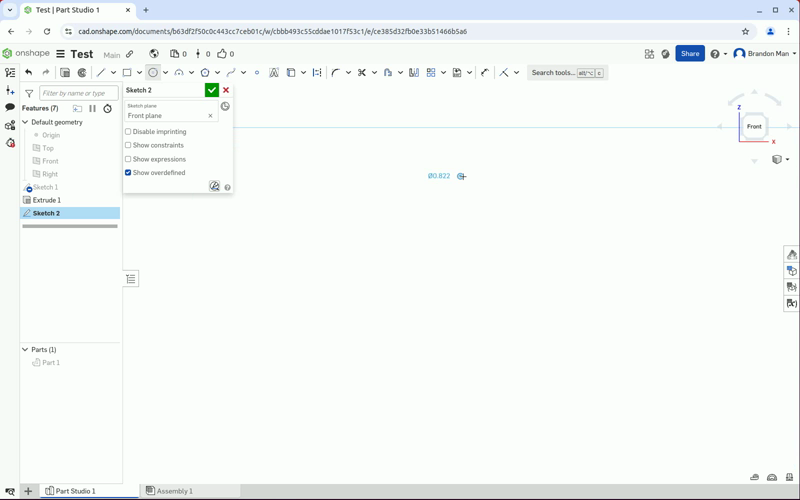
scroll(6)
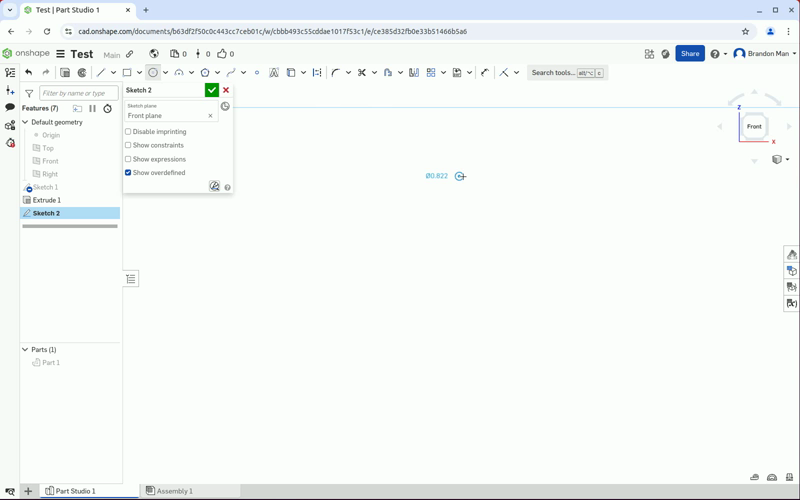
scroll(6)
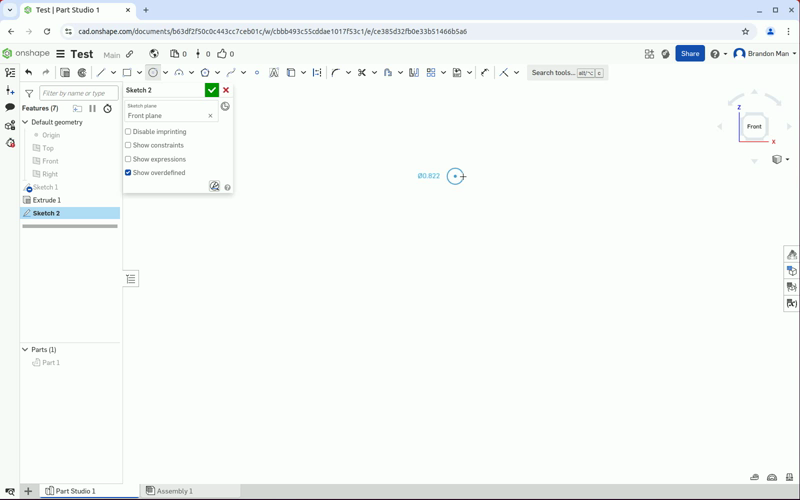
scroll(6)
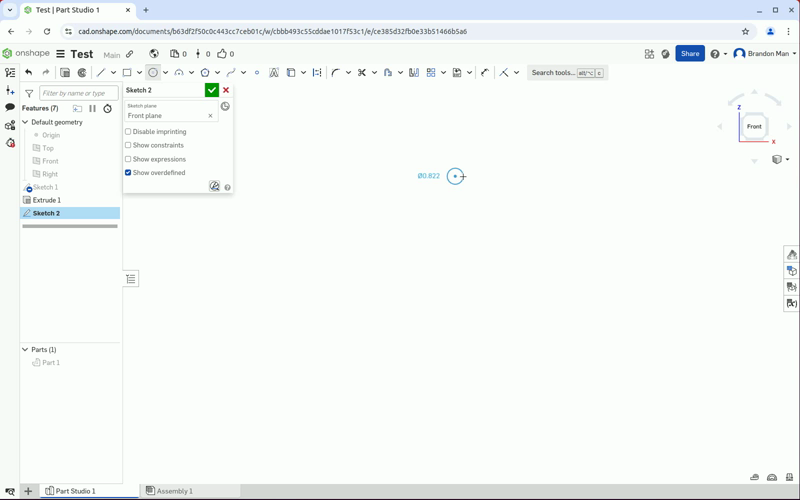
scroll(6)
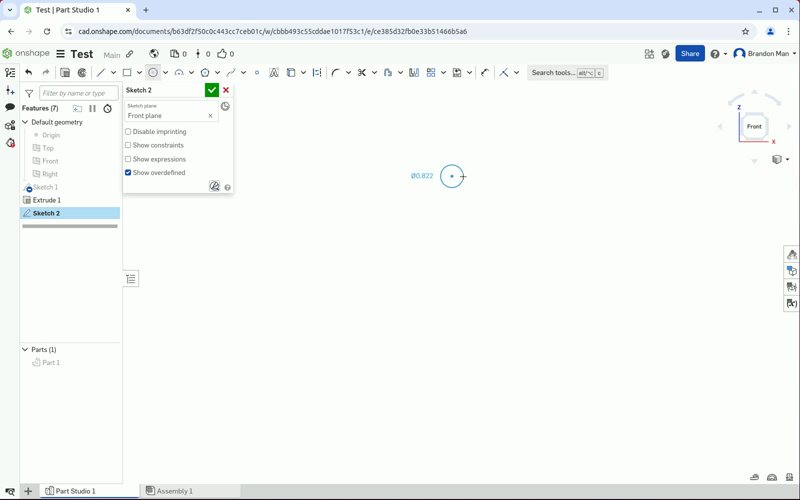
scroll(6)
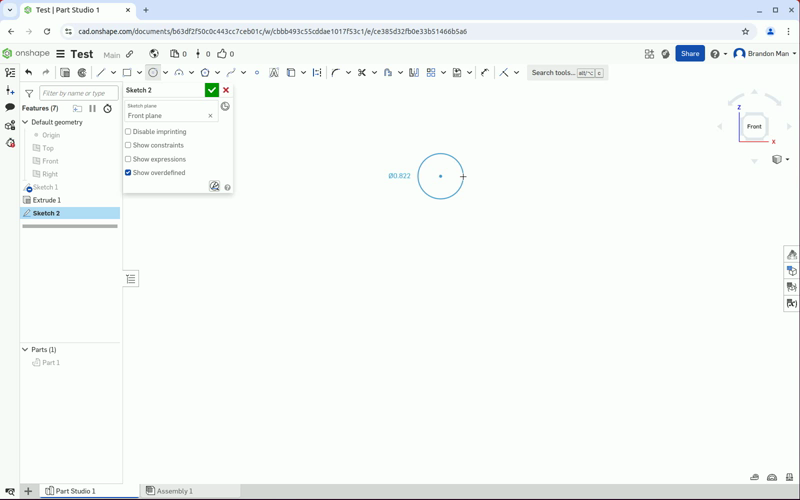
click(463, 176)
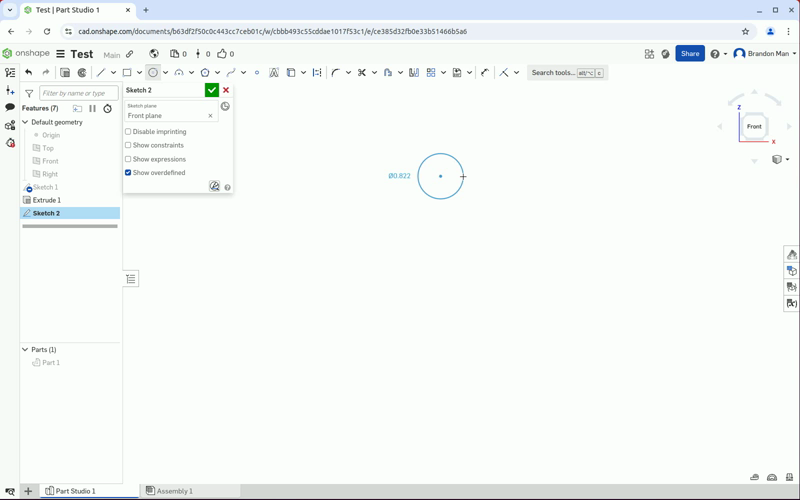
scroll(-6)
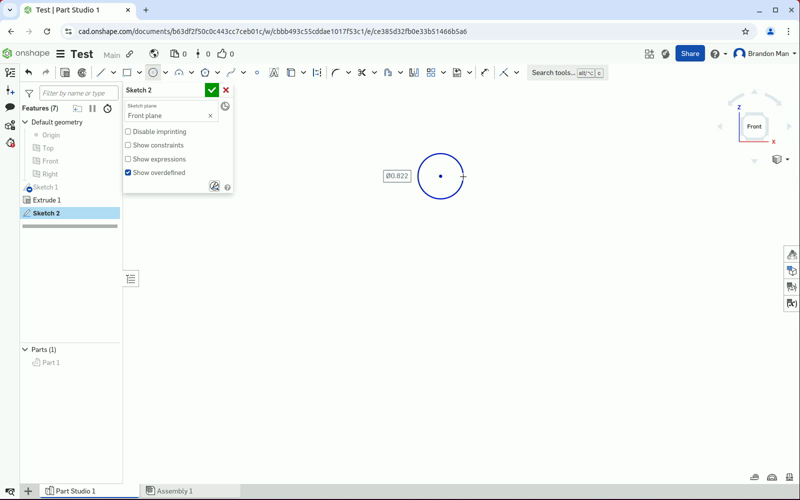
scroll(-6)
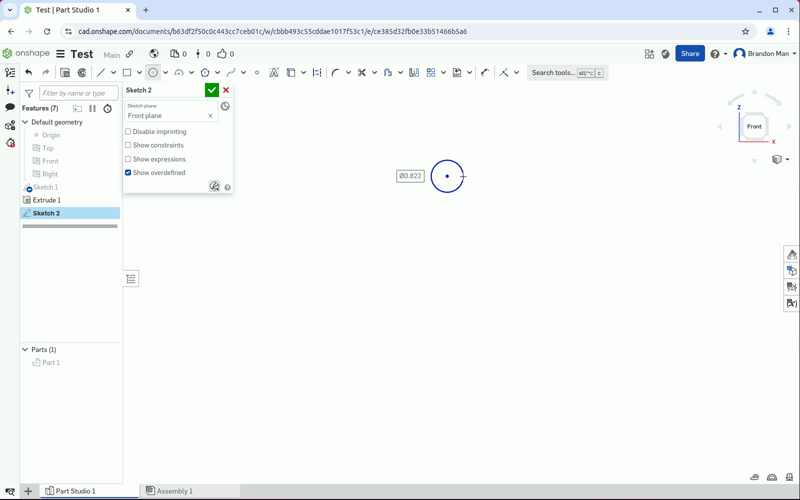
scroll(-6)
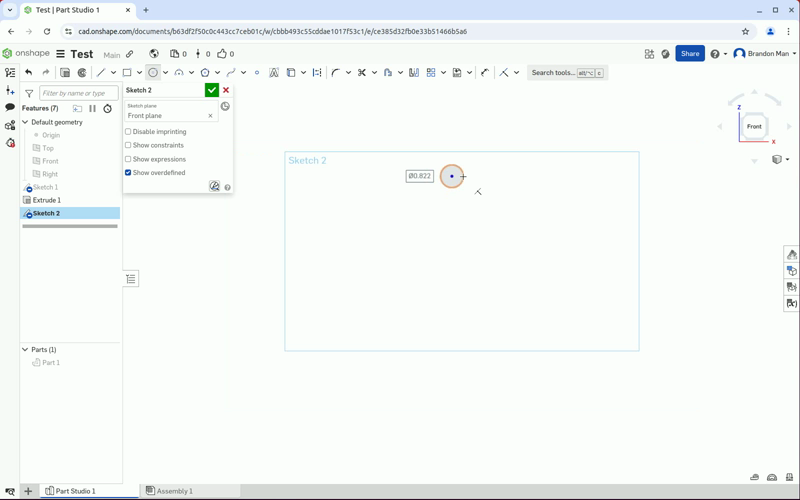
scroll(-6)
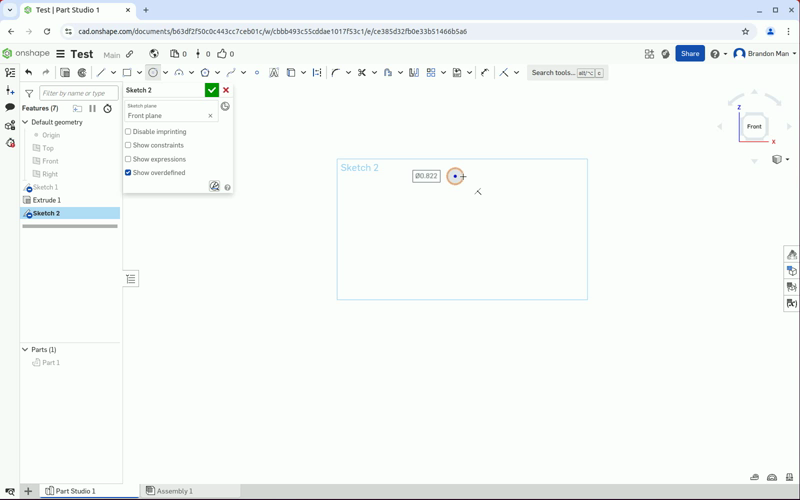
scroll(-6)
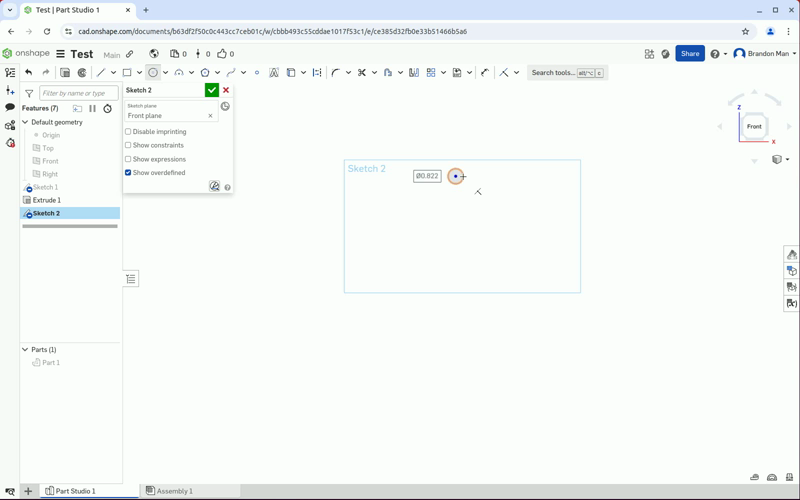
scroll(-6)
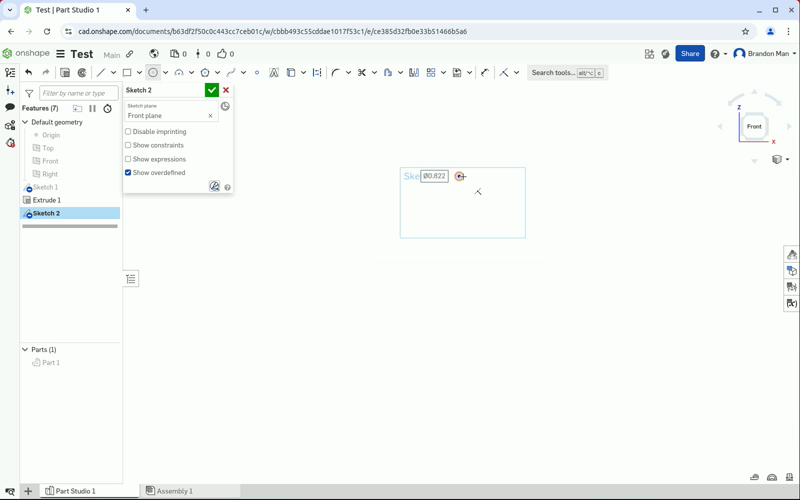
scroll(-6)
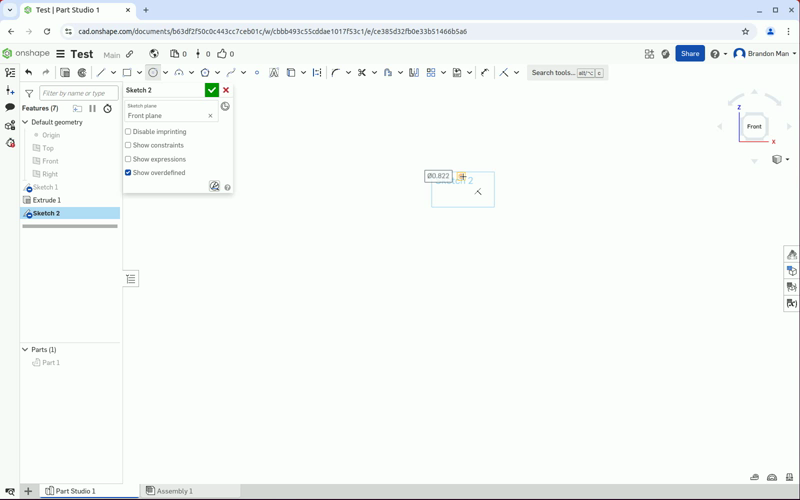
key(esc)
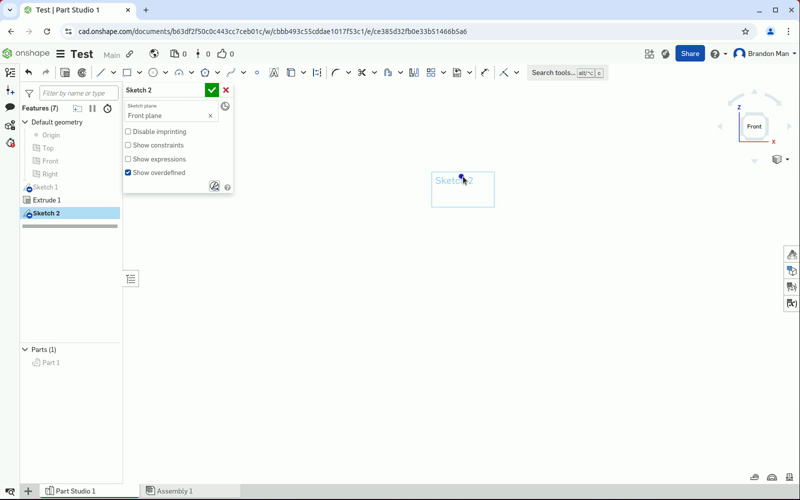
mouse_move(460, 176)
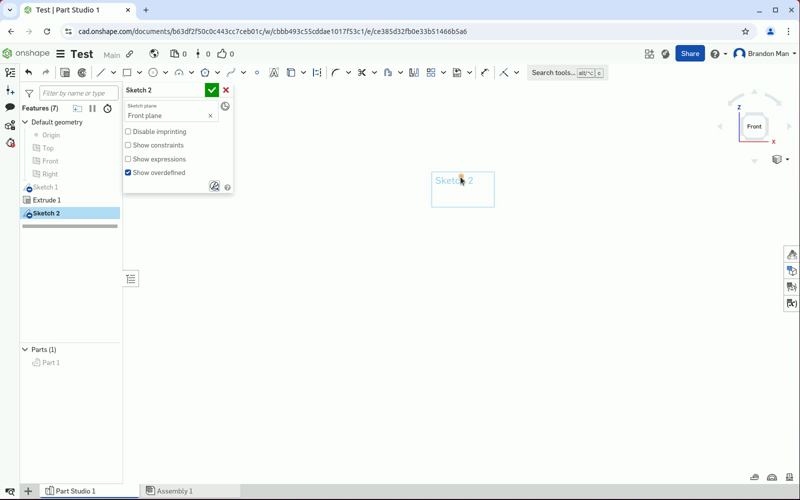
scroll(6)
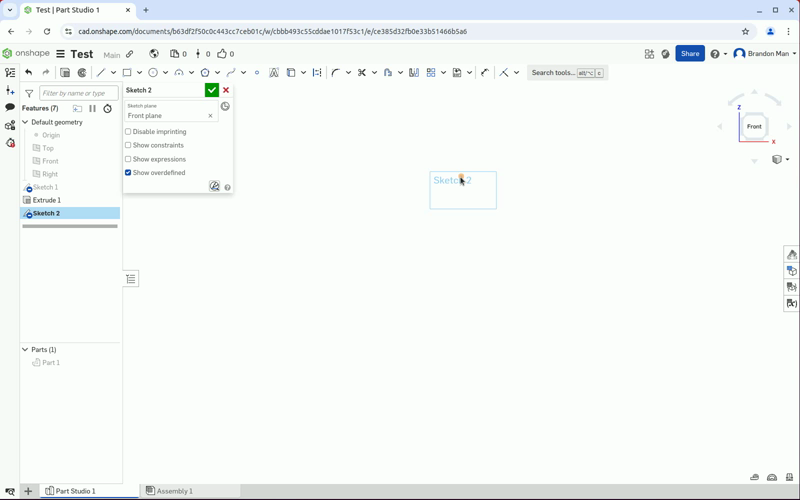
scroll(6)
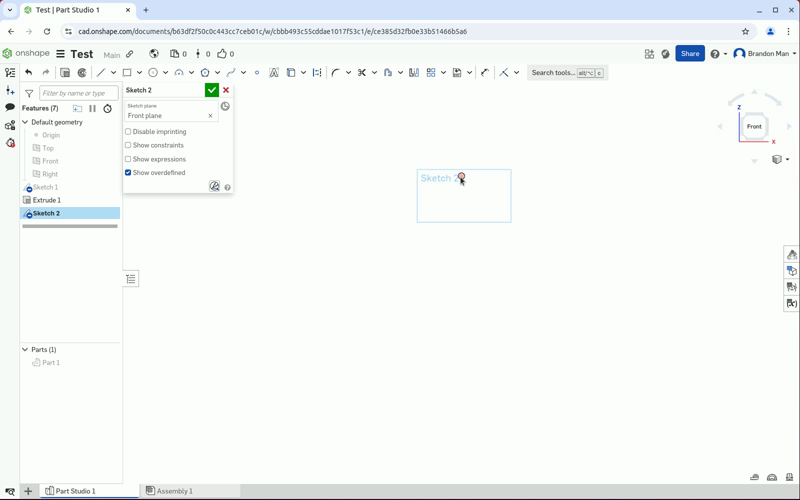
scroll(6)
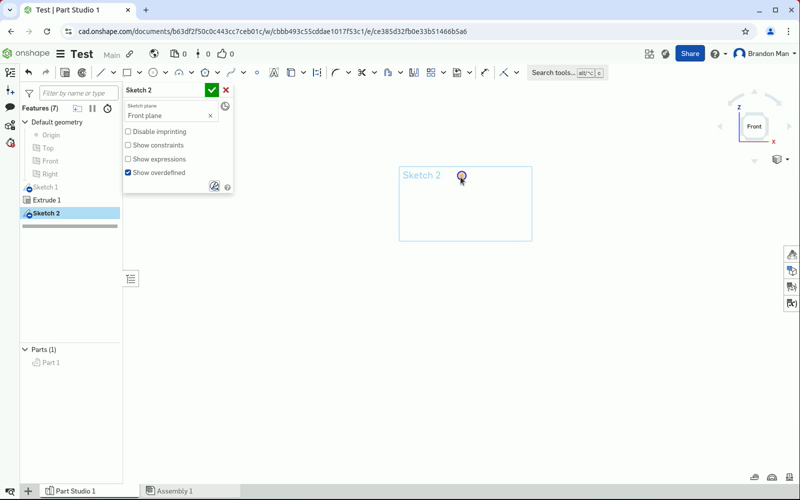
scroll(6)
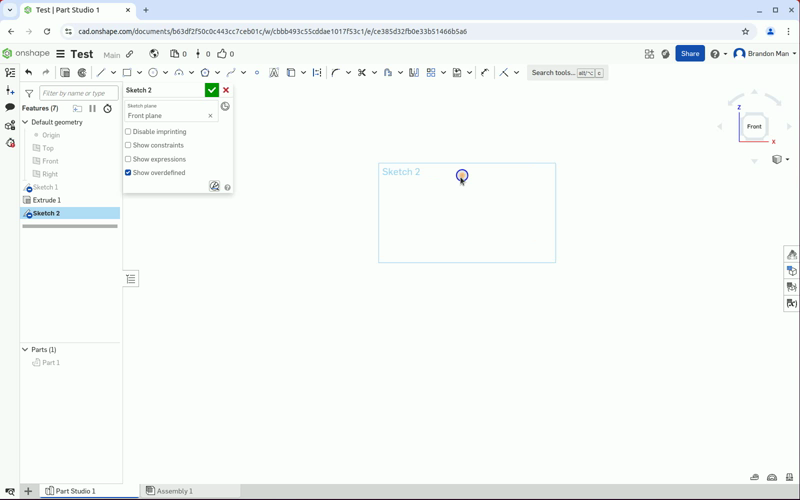
scroll(6)
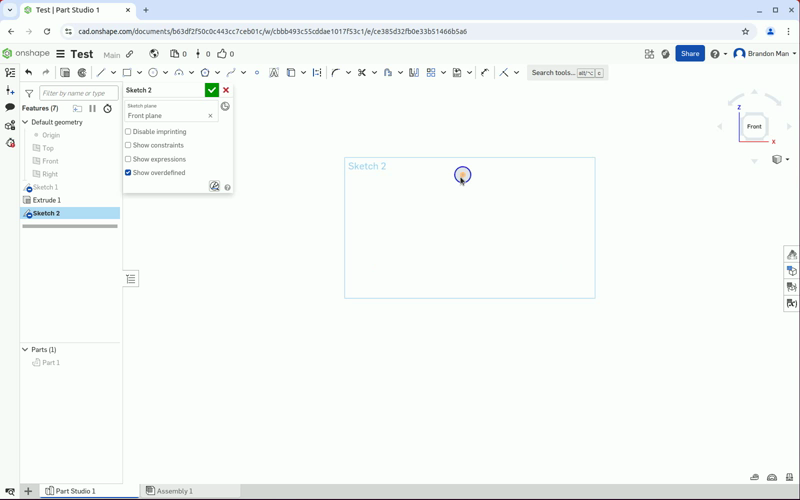
scroll(6)
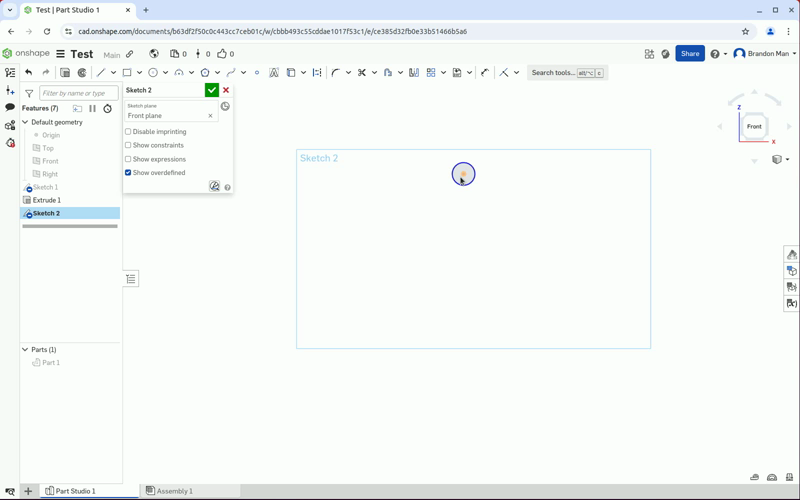
scroll(6)
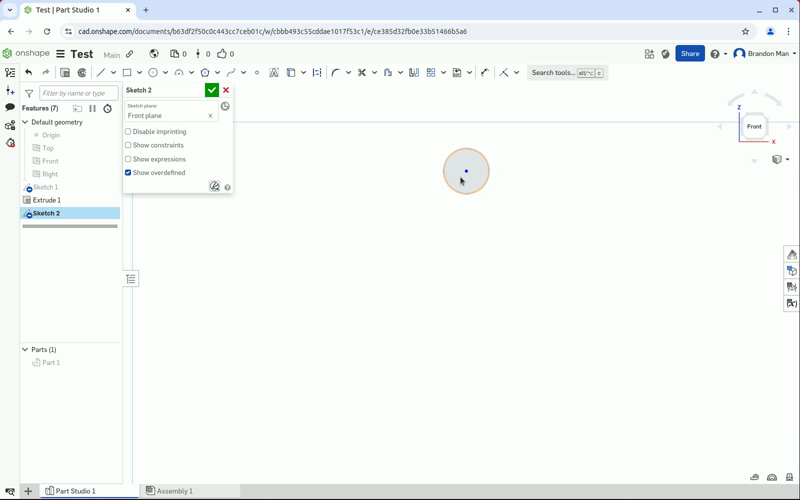
click(460, 176)
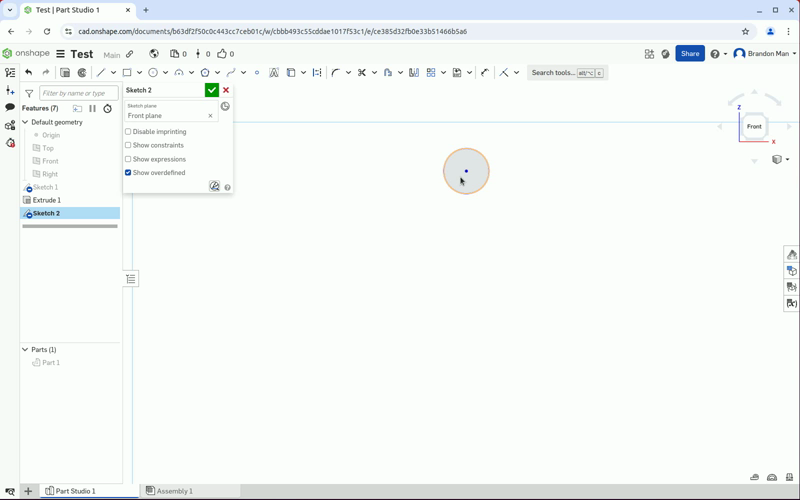
scroll(-6)
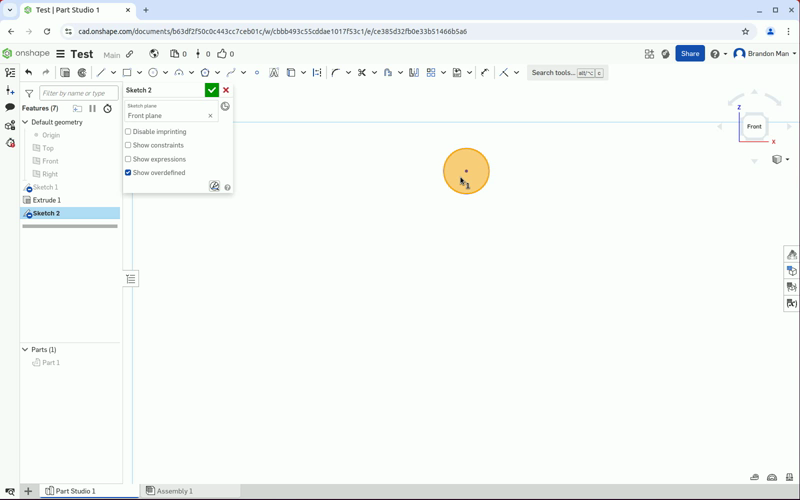
scroll(-6)
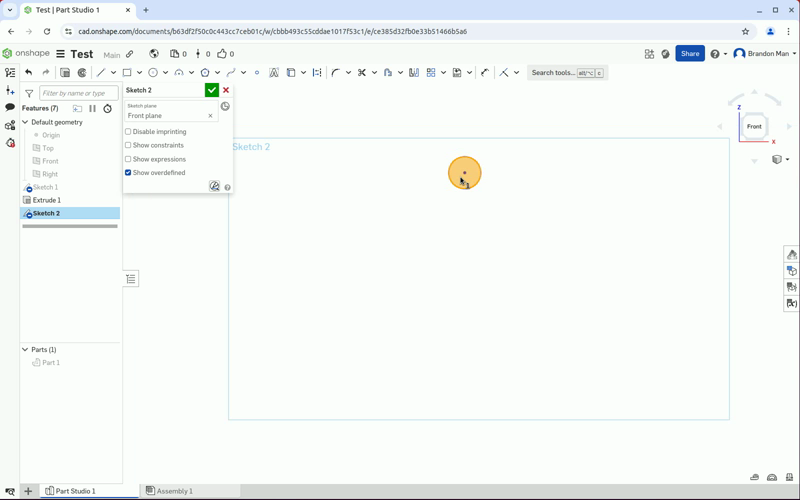
scroll(-6)
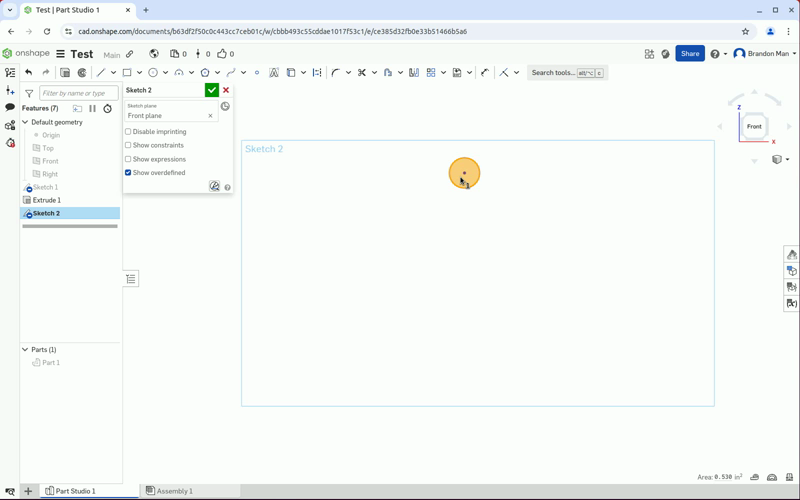
scroll(-6)
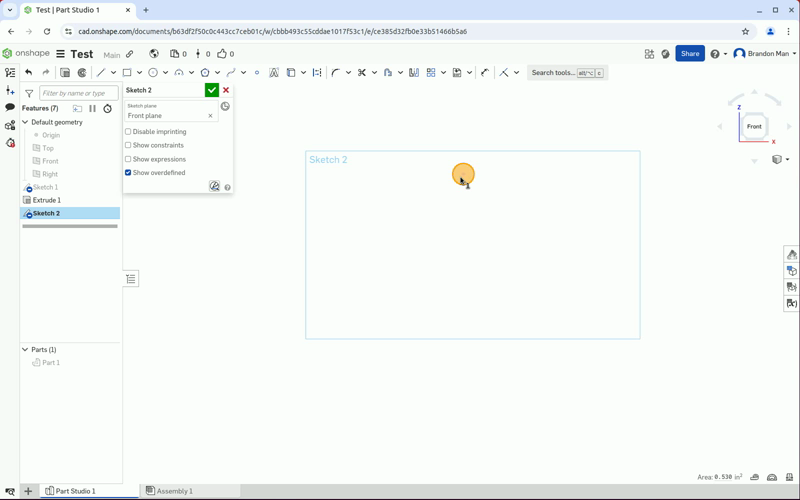
scroll(-6)
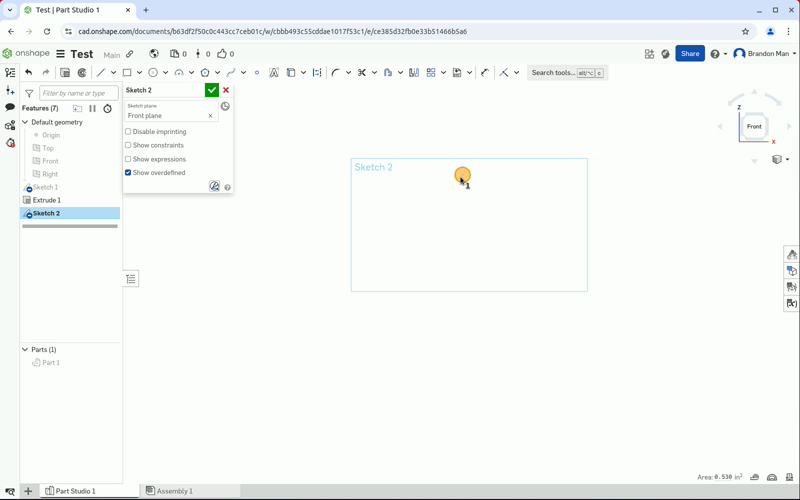
scroll(-6)
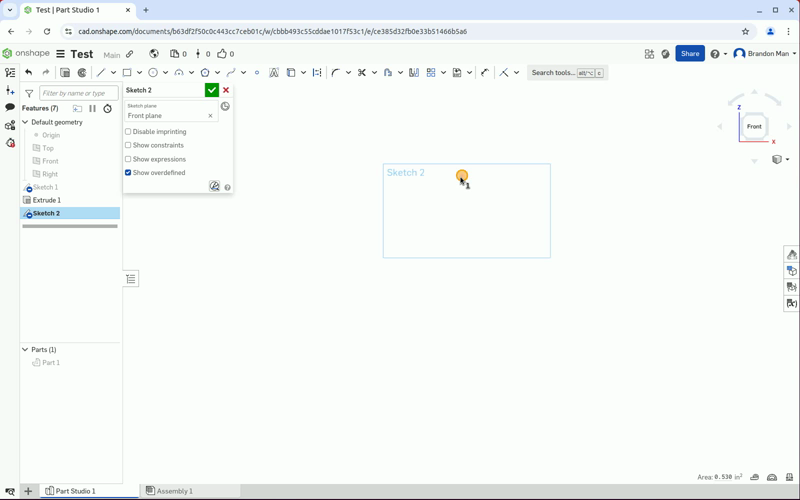
scroll(-6)
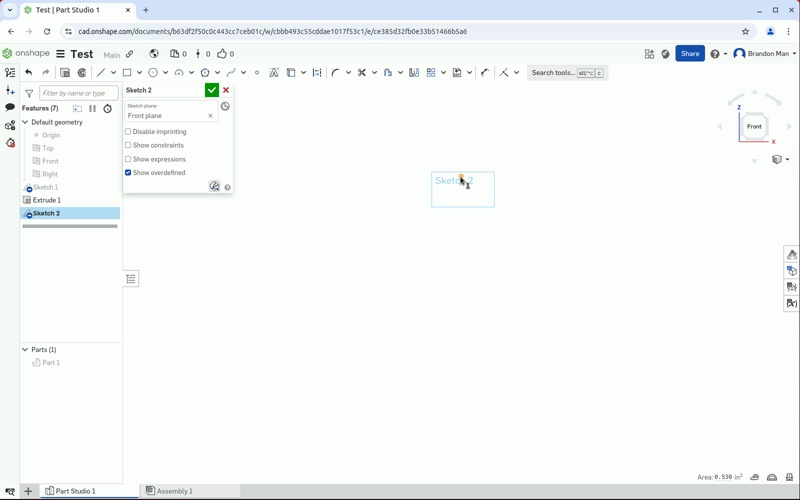
mouse_move(73, 352)
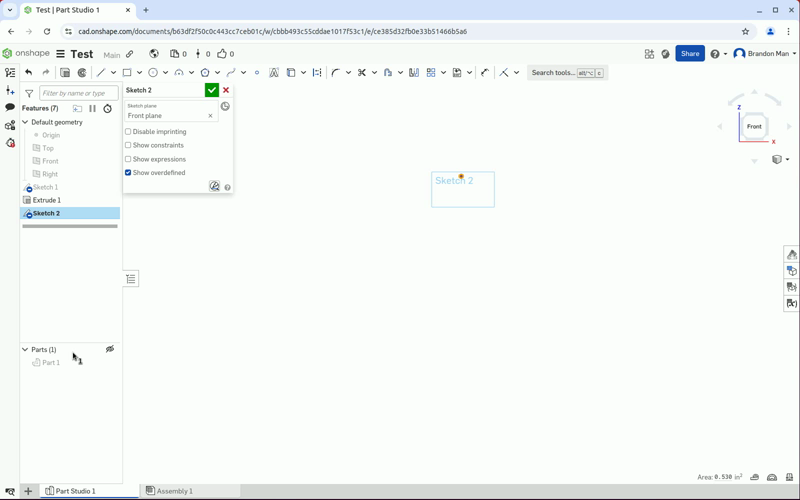
key(shift+y)
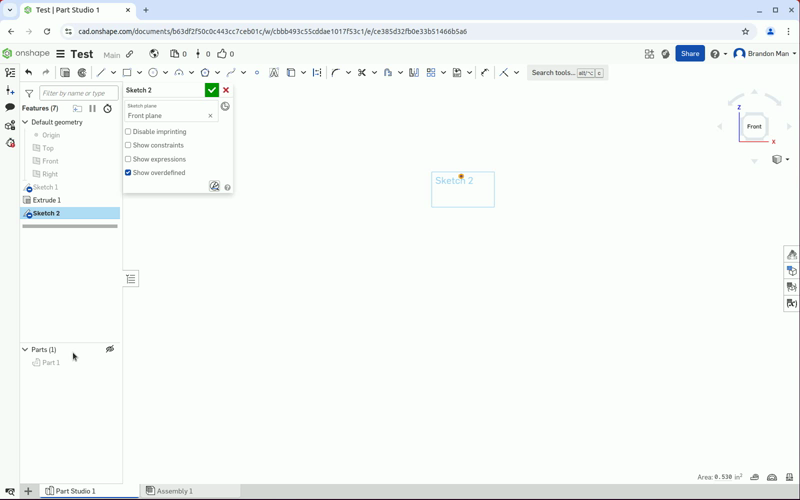
key(shift+e)
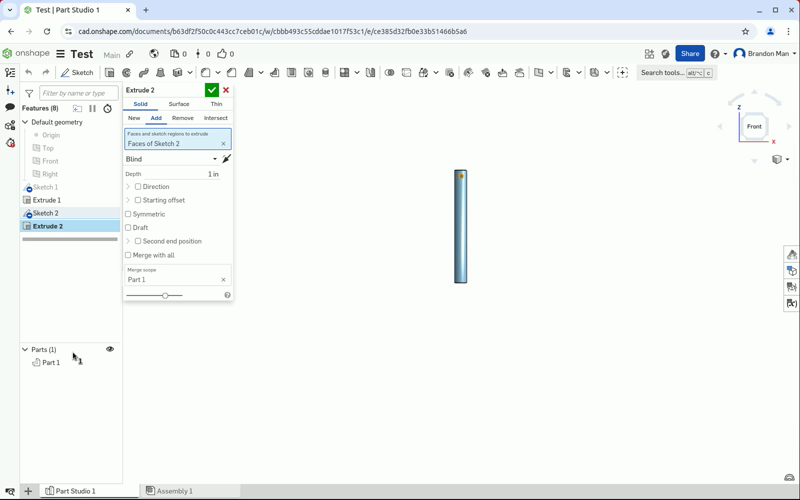
mouse_move(143, 106)
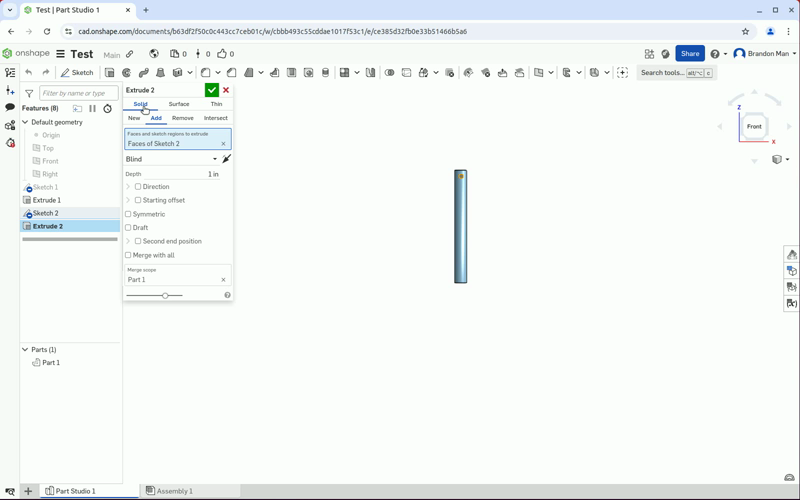
click(143, 106)
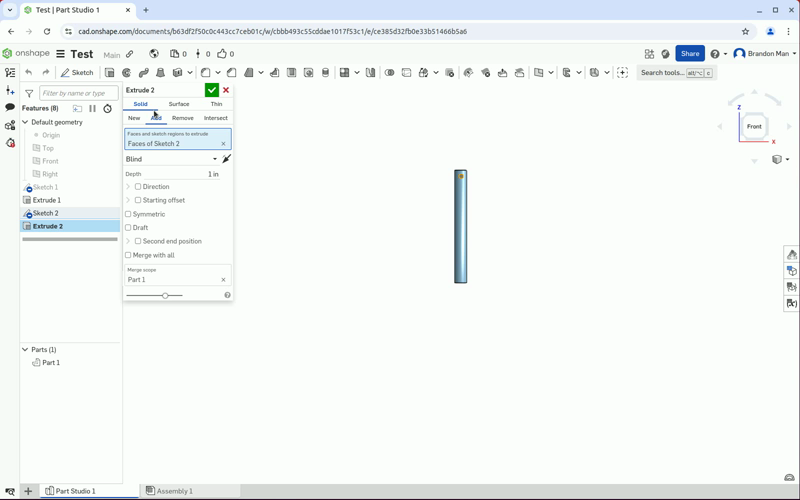
mouse_move(186, 120)
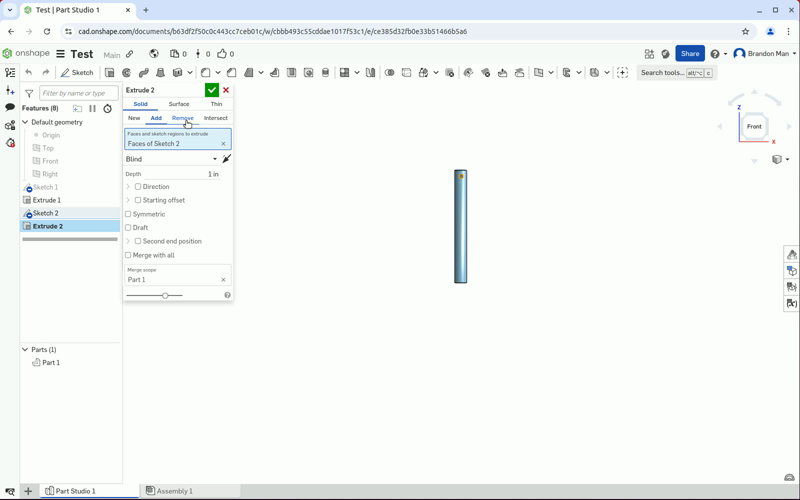
click(186, 120)
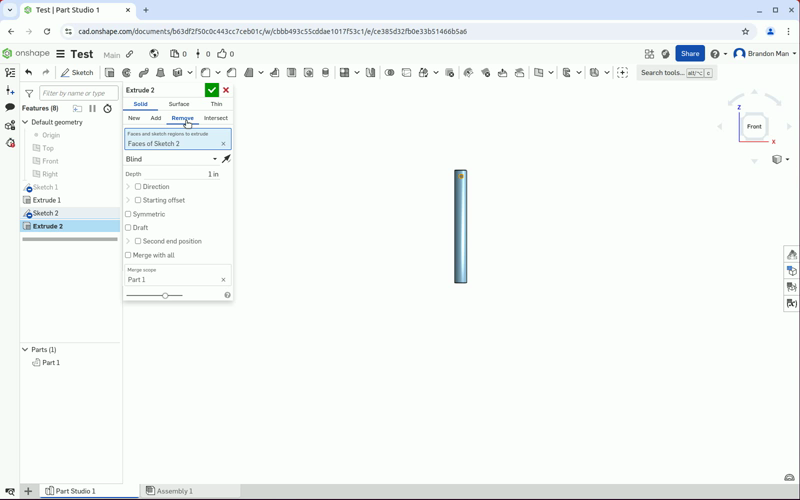
key(tab, 4)
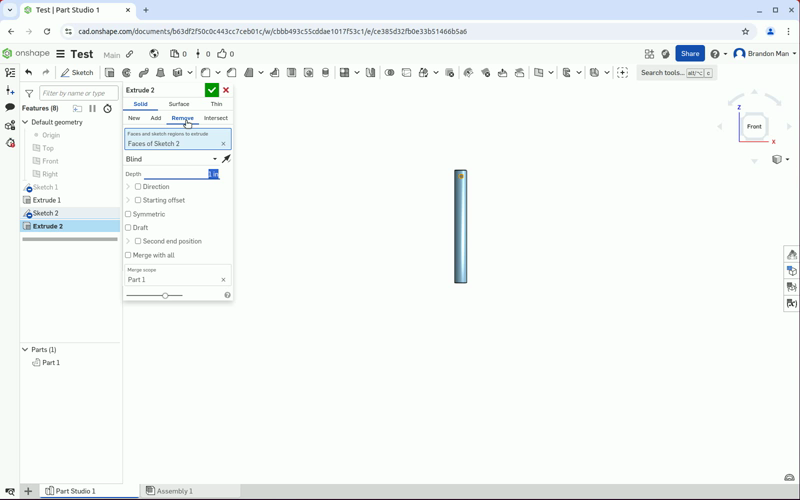
text(2.408)
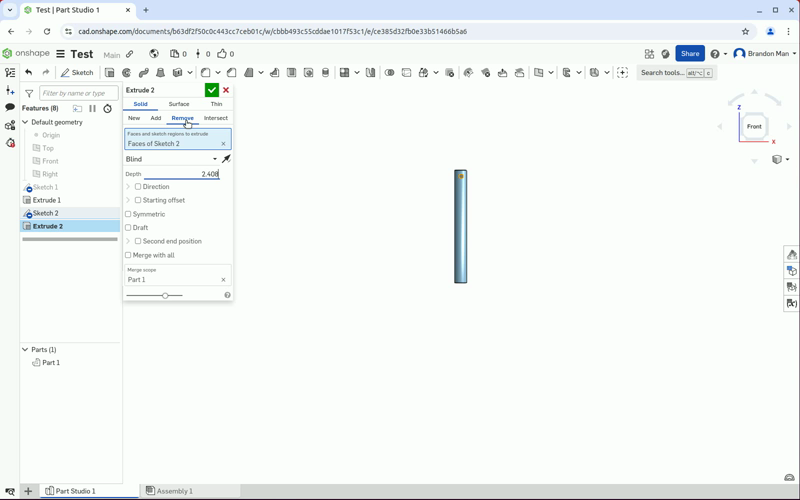
key(tab, 3)
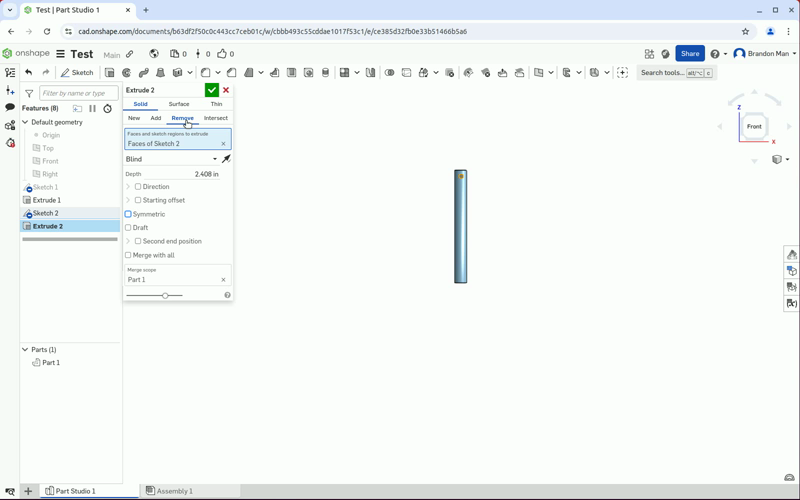
key(space)
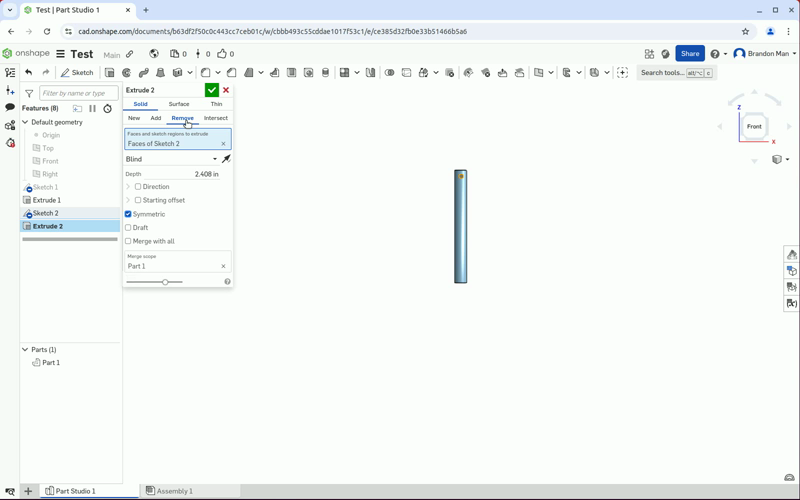
key(tab, 2)
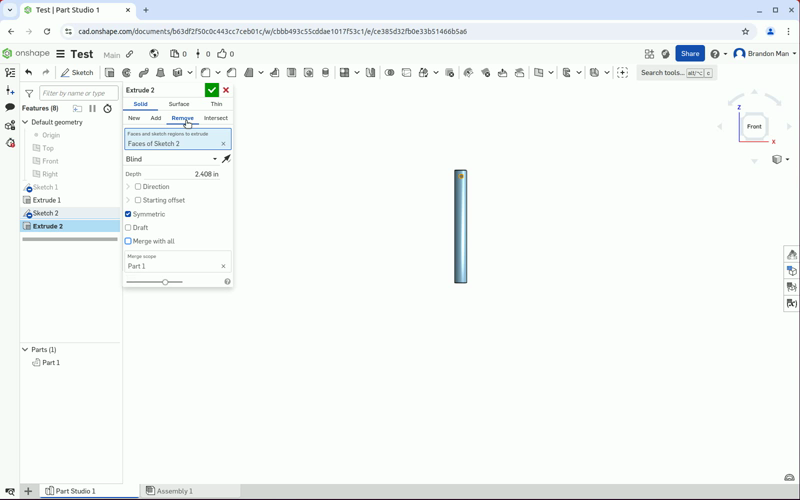
key(space)
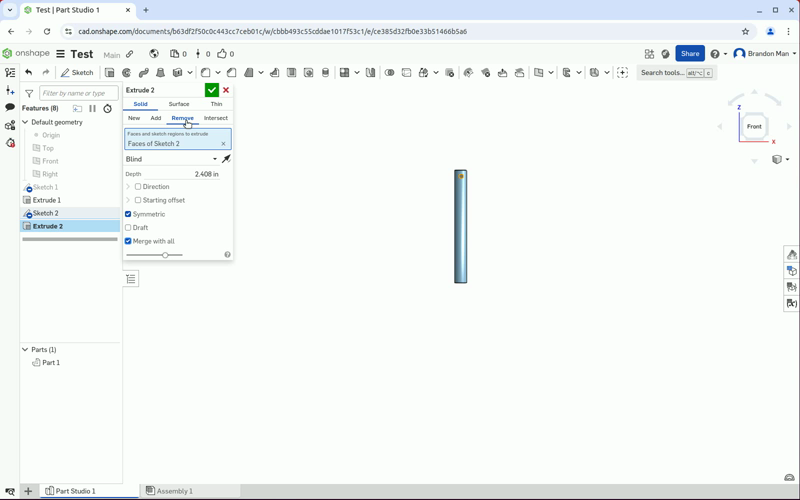
key(enter)
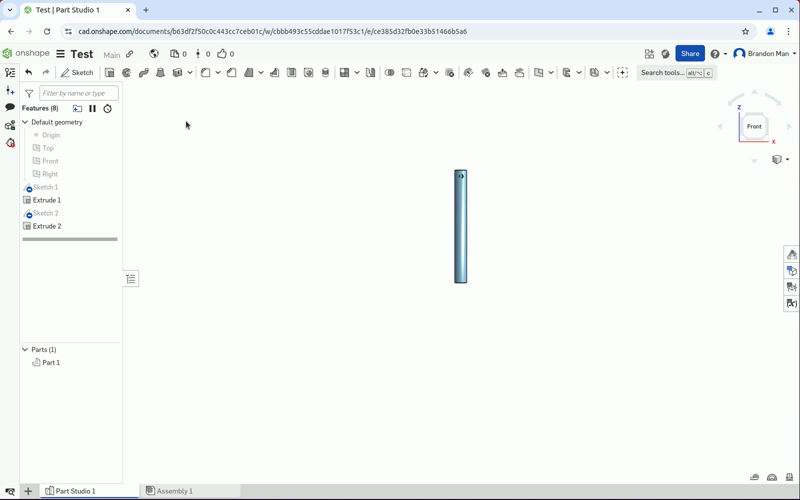
key(shift+h)
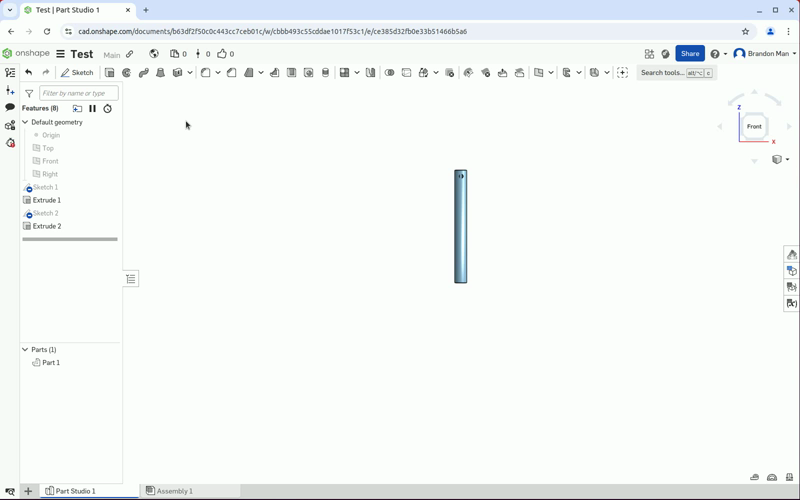
key(shift+h)
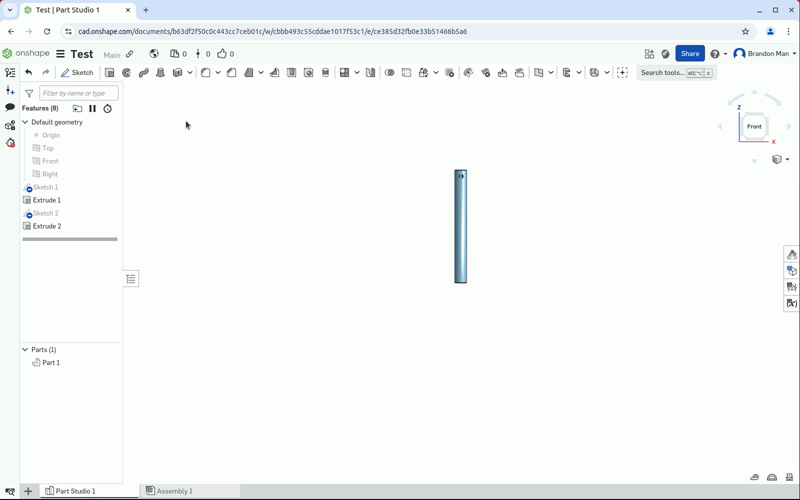
mouse_move(73, 189)
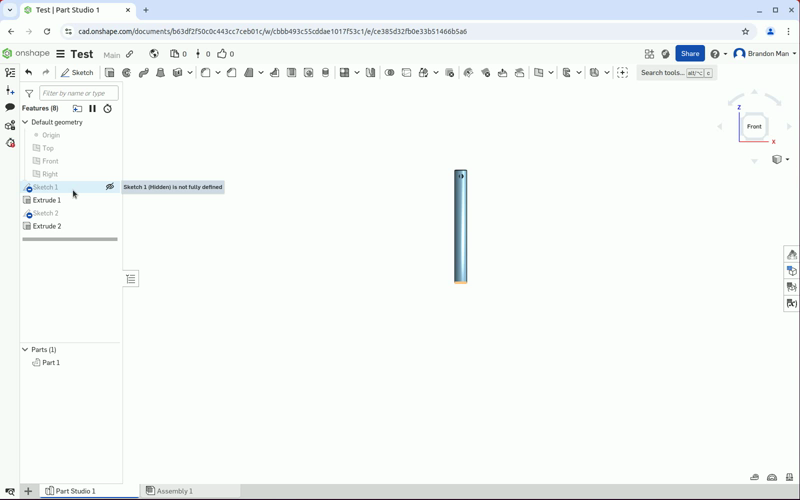
click(73, 189)
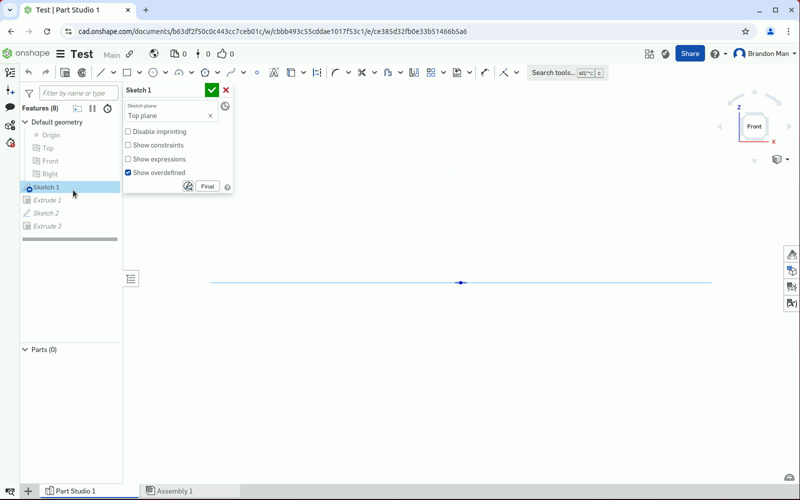
mouse_move(229, 92)
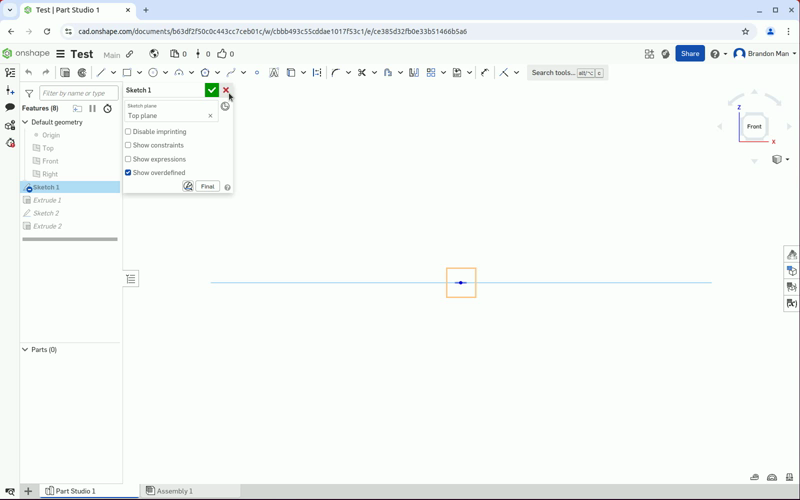
click(229, 92)
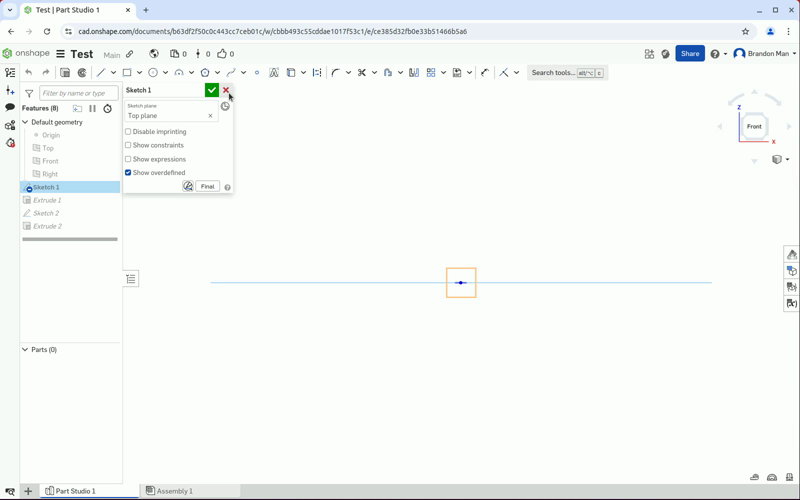
key(shift+s)
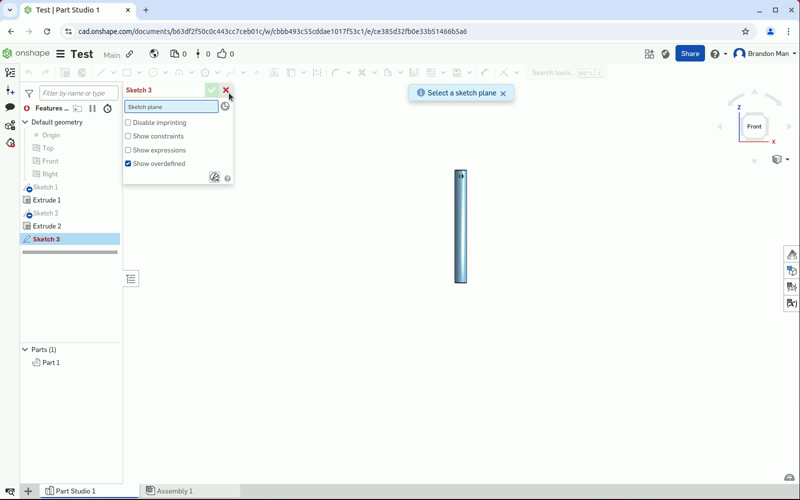
mouse_move(73, 163)
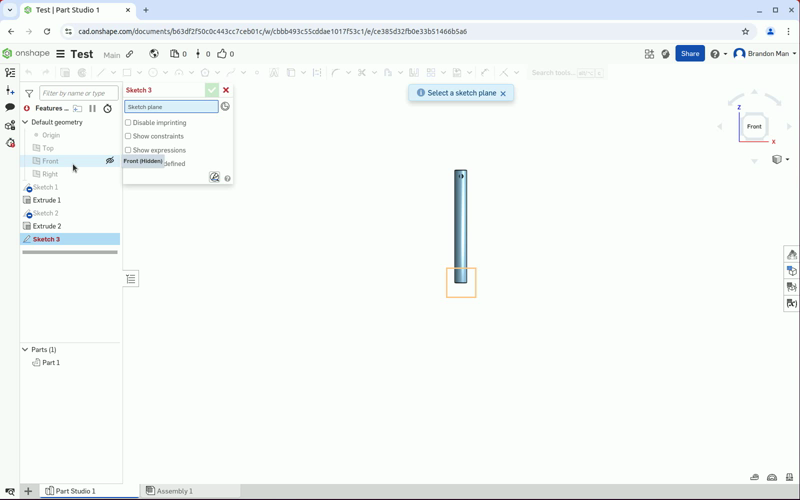
click(73, 163)
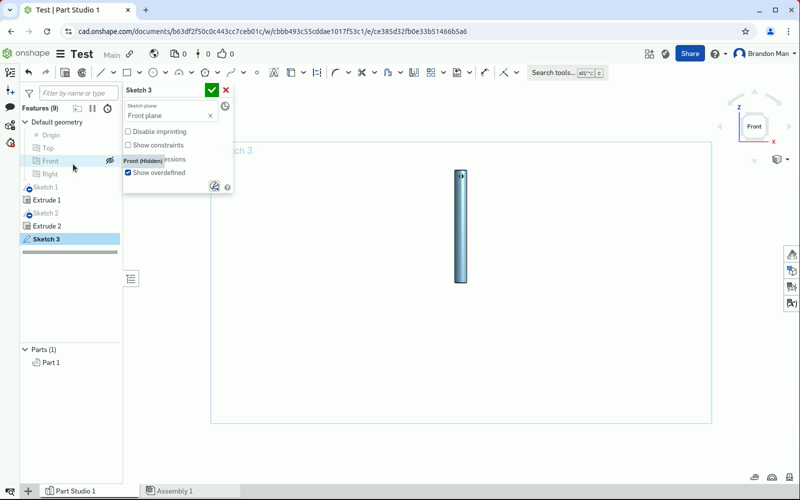
mouse_move(73, 352)
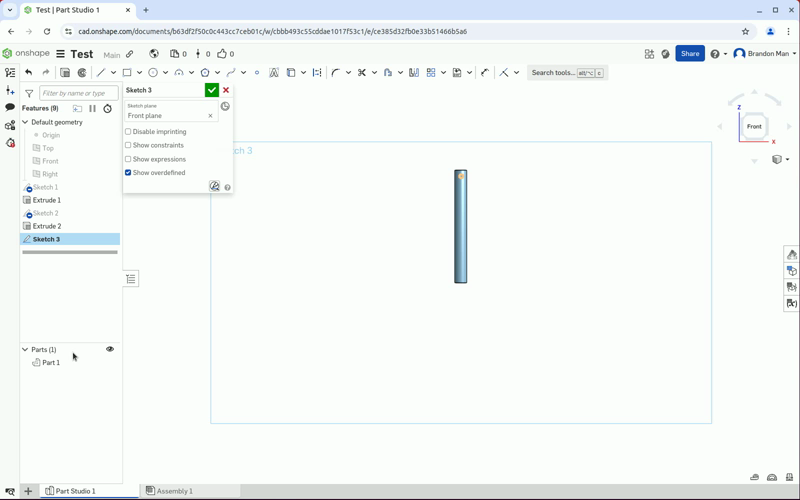
key(y)
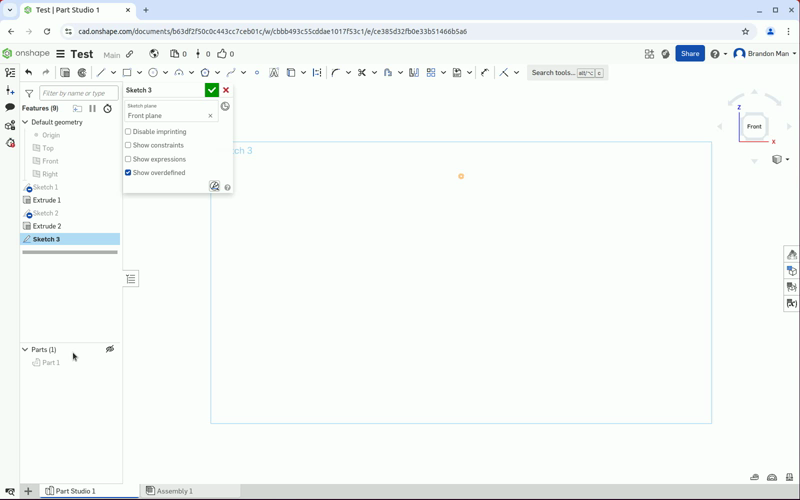
key(c)
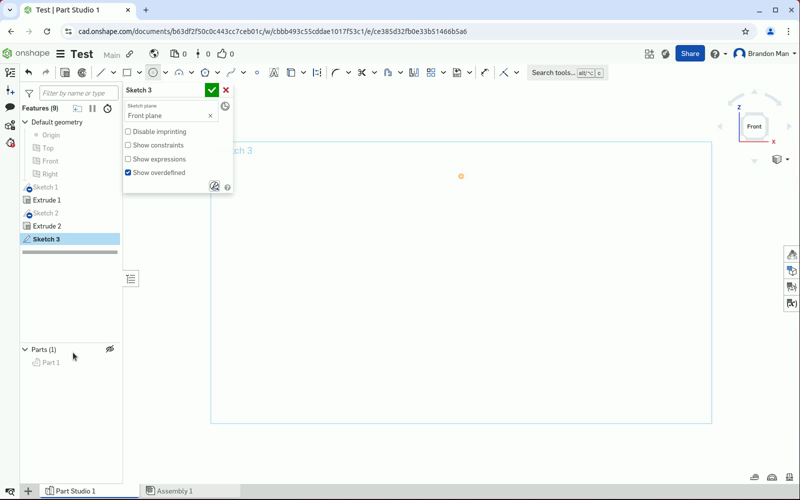
key_down(shift)
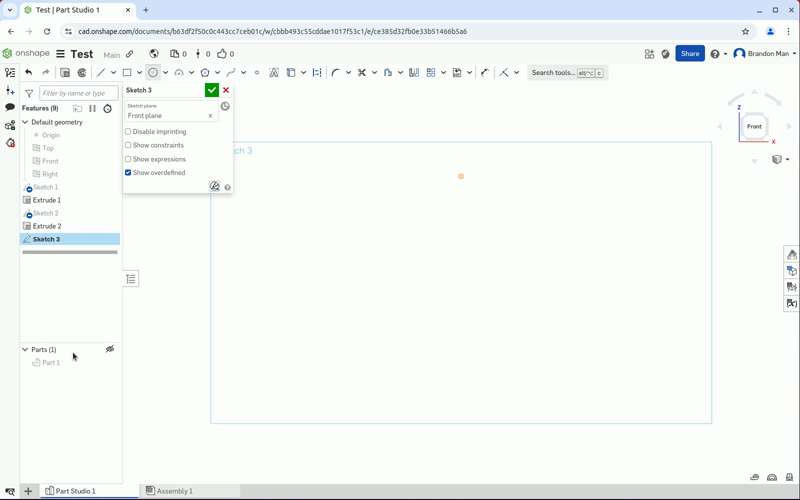
mouse_move(461, 276)
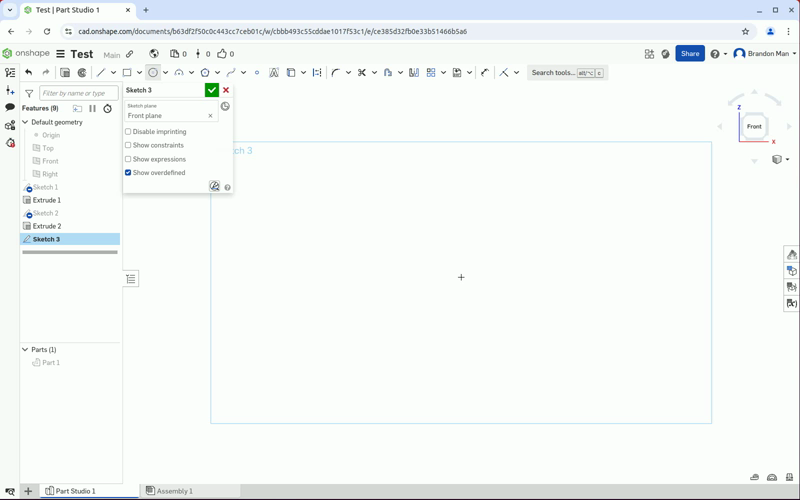
click(461, 276)
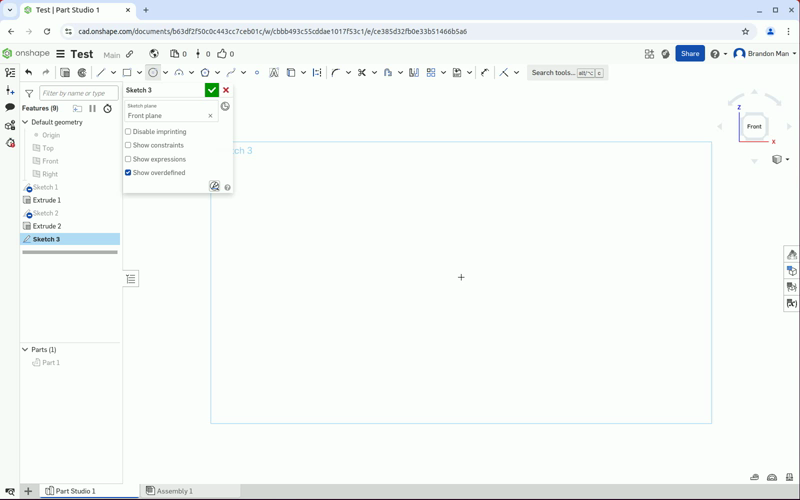
key_up(shift)
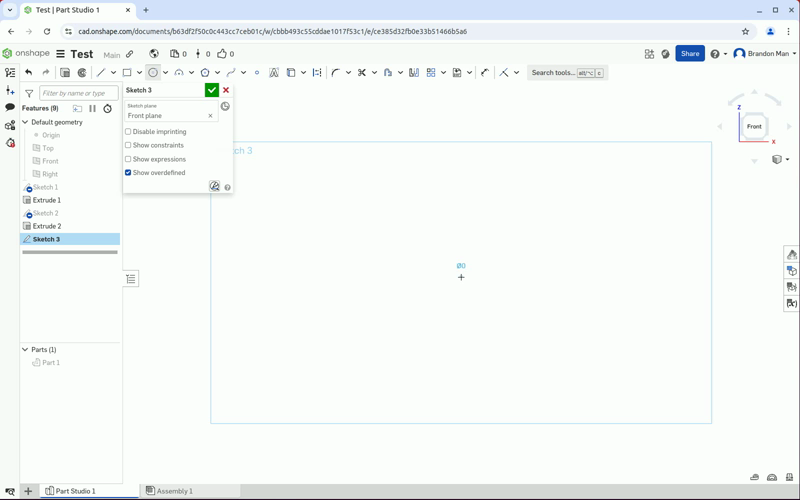
mouse_move(463, 276)
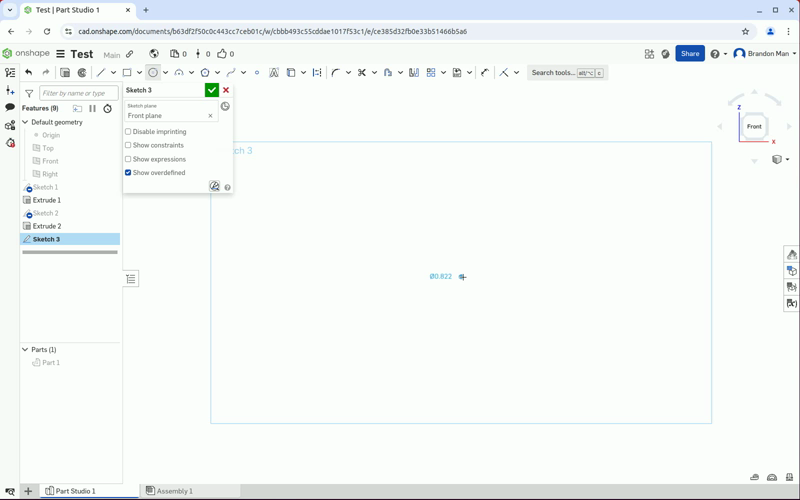
scroll(6)
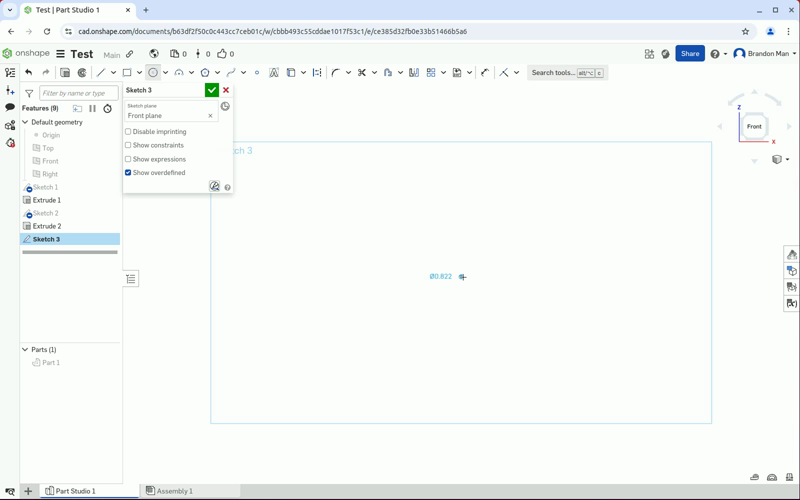
scroll(6)
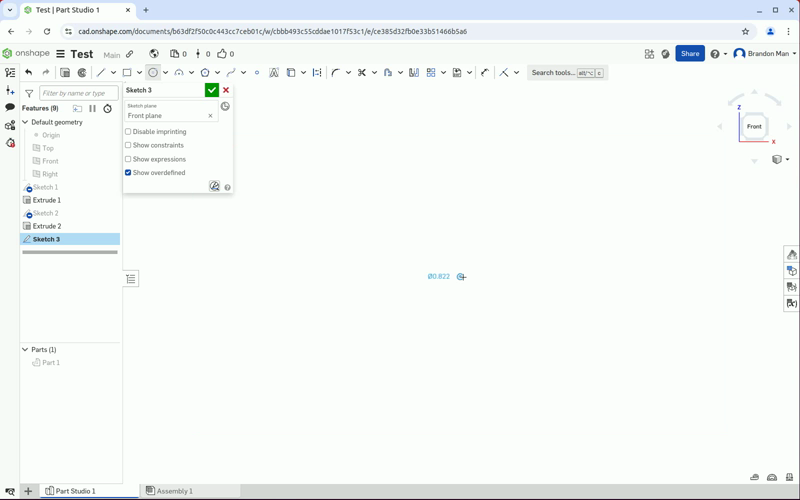
scroll(6)
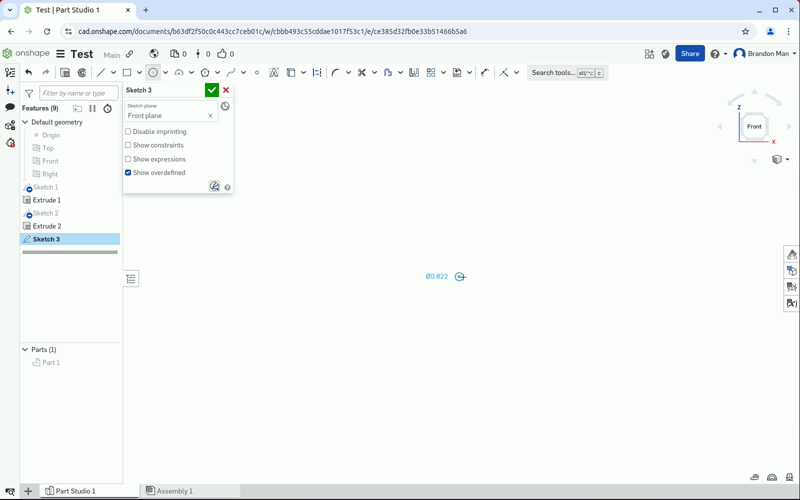
scroll(6)
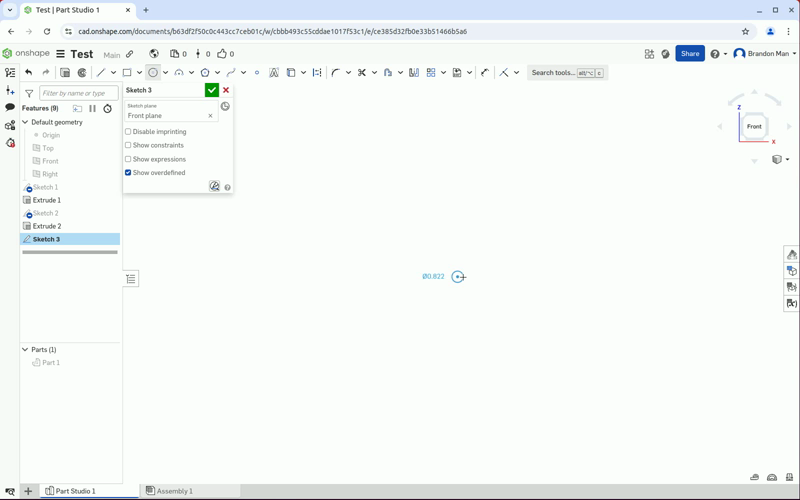
scroll(6)
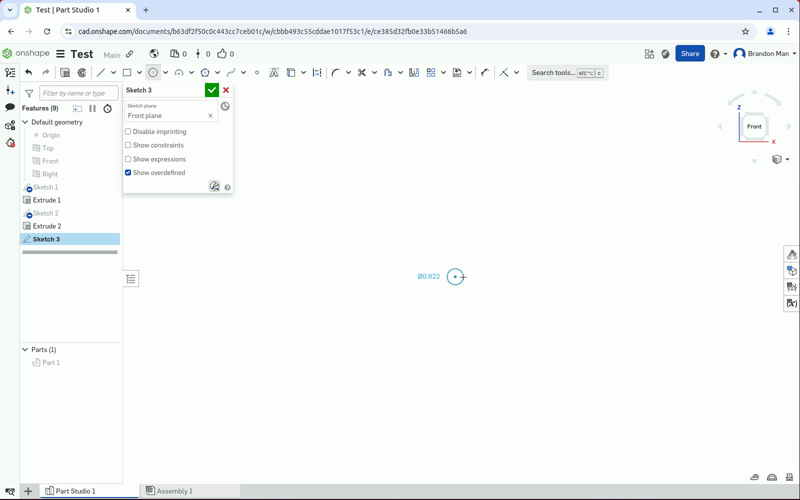
scroll(6)
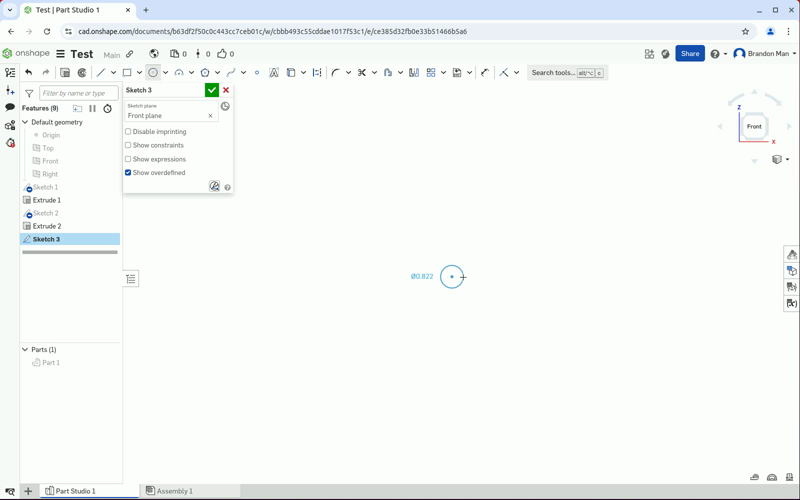
scroll(6)
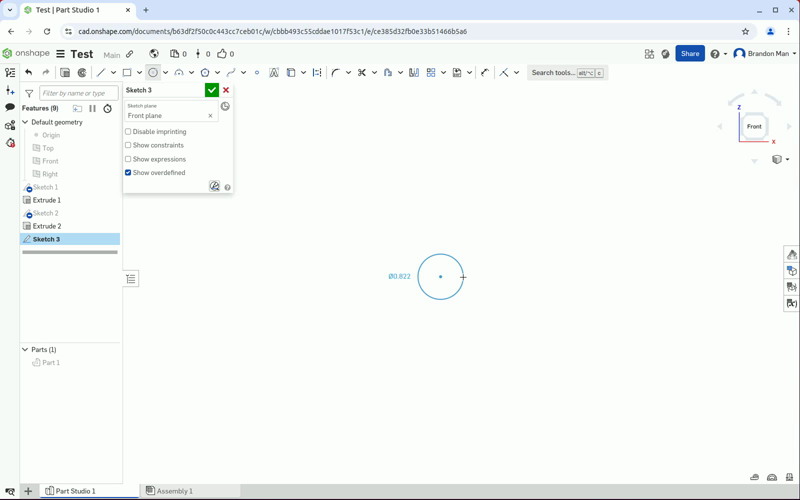
click(463, 276)
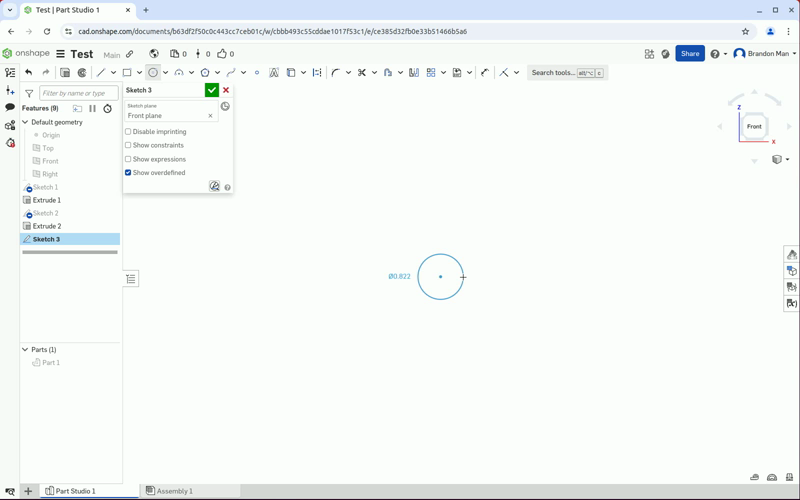
scroll(-6)
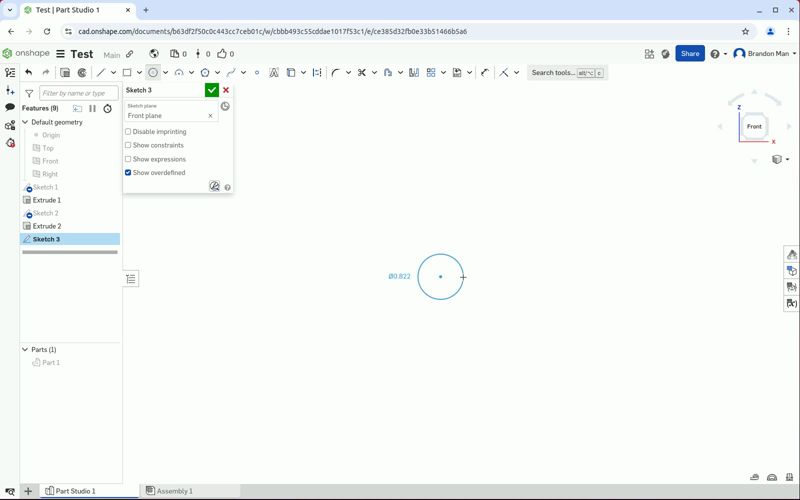
scroll(-6)
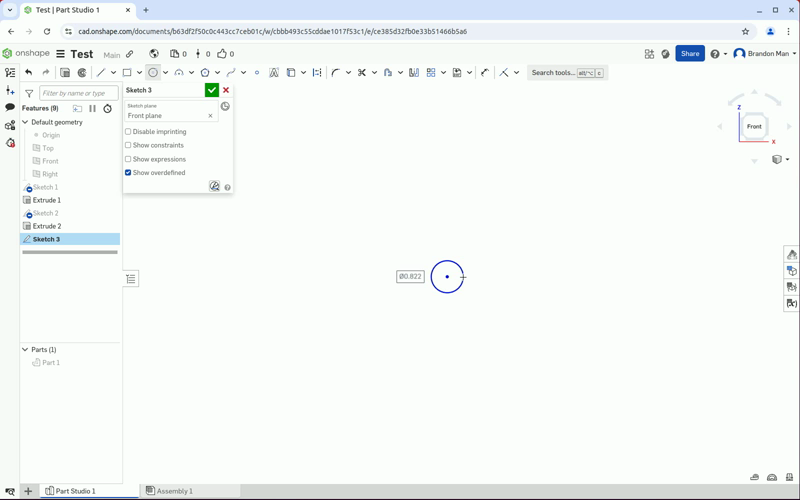
scroll(-6)
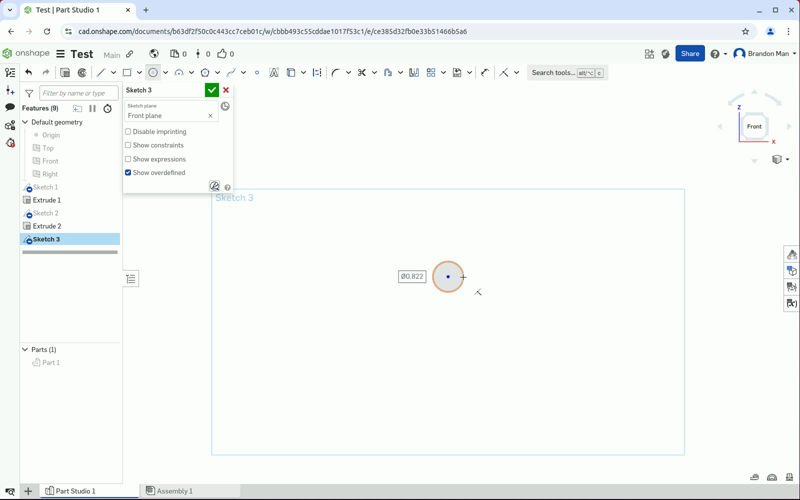
scroll(-6)
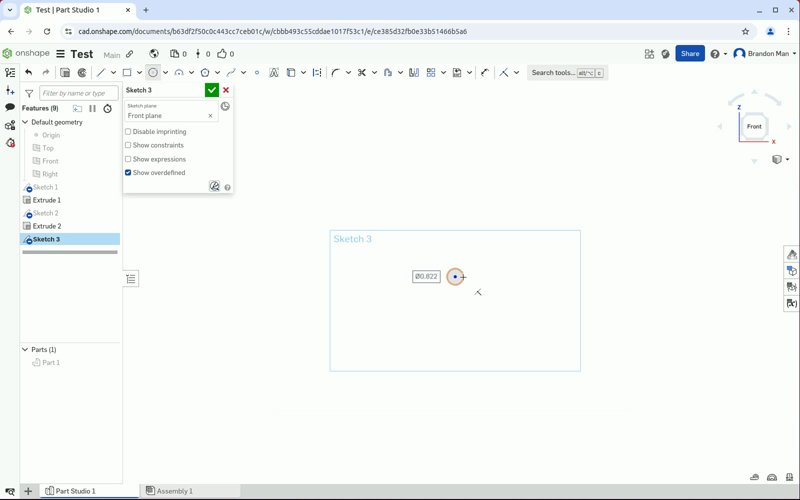
scroll(-6)
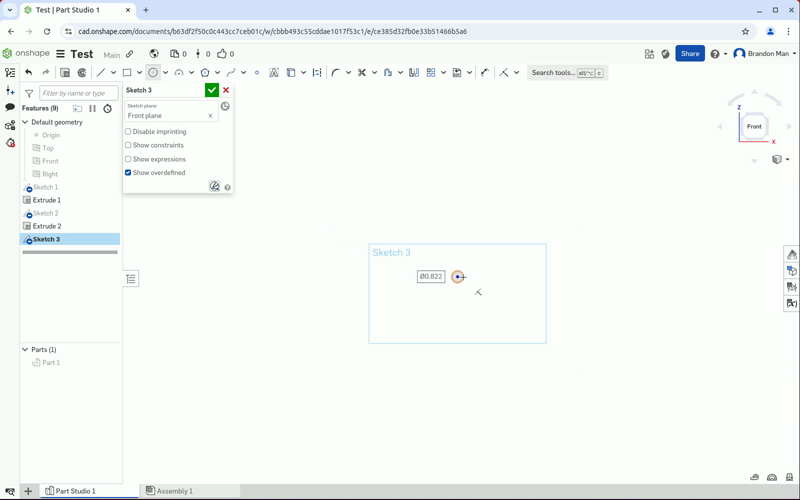
scroll(-6)
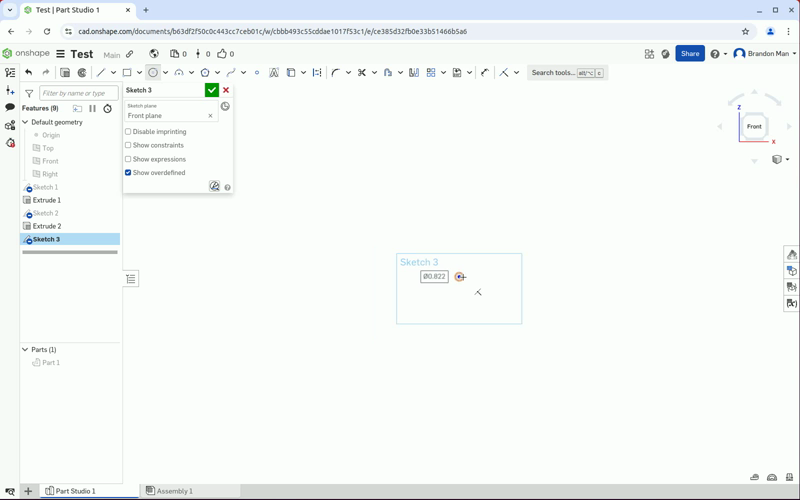
scroll(-6)
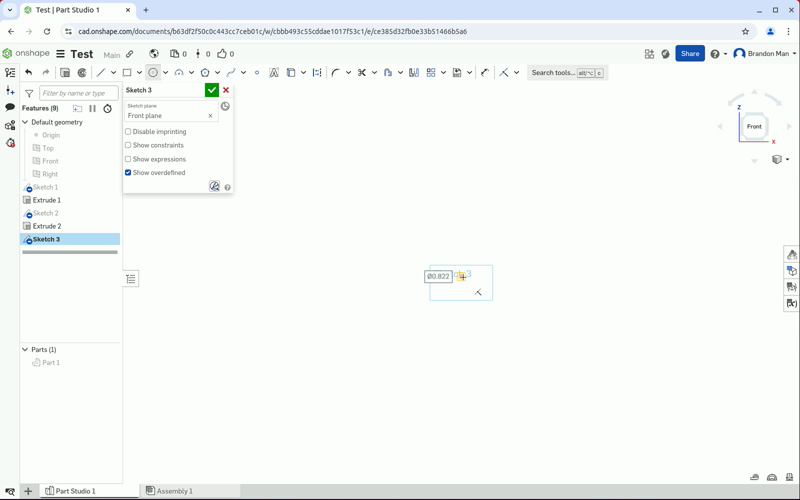
key(esc)
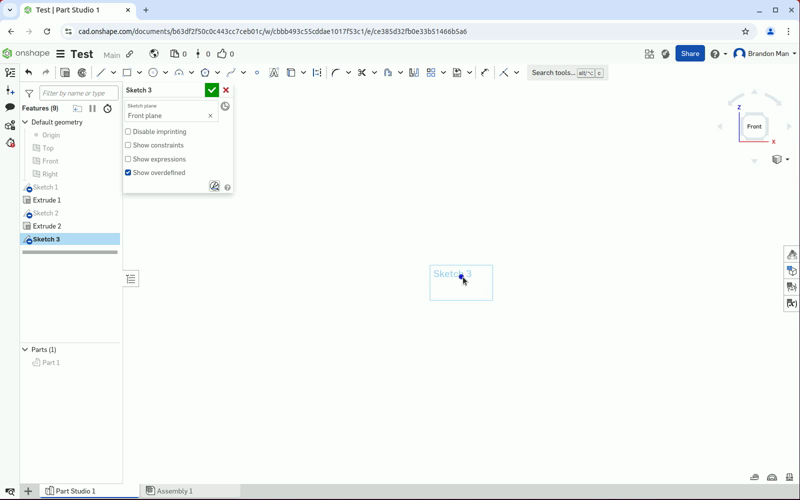
mouse_move(462, 277)
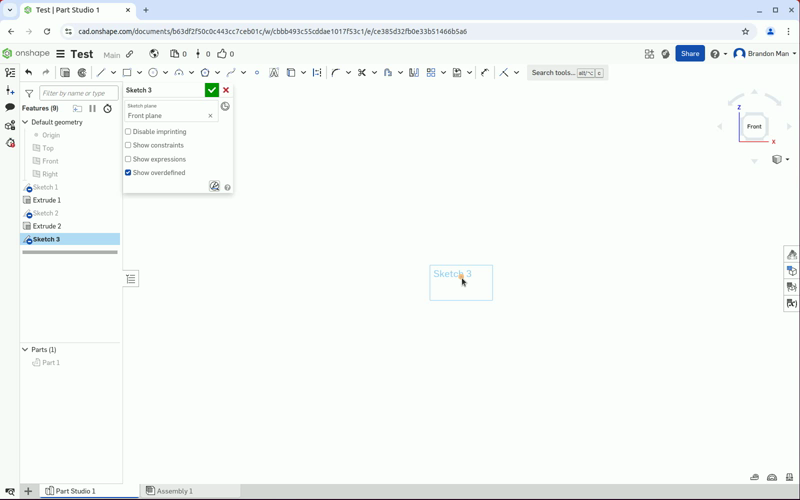
scroll(6)
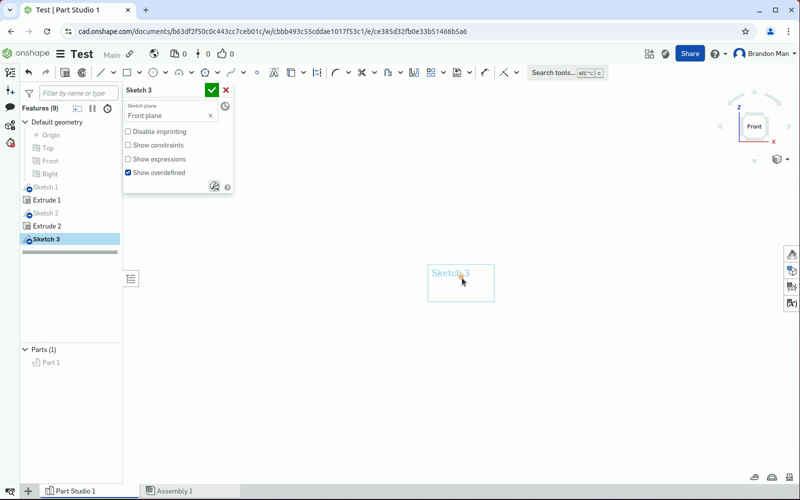
scroll(6)
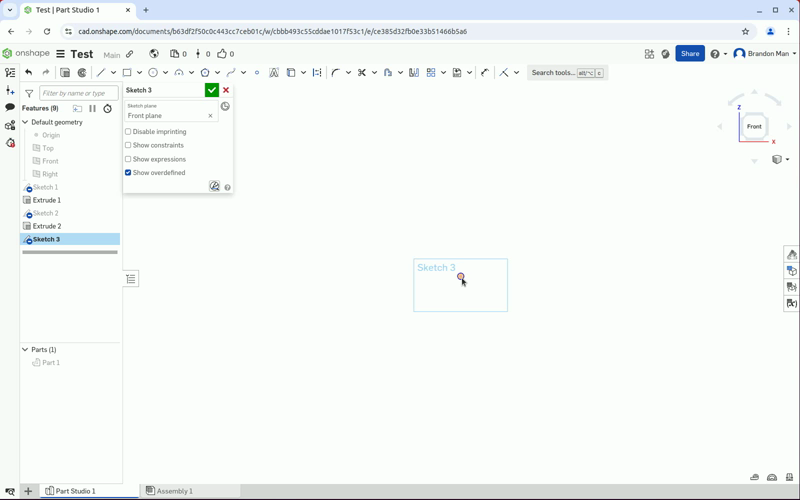
scroll(6)
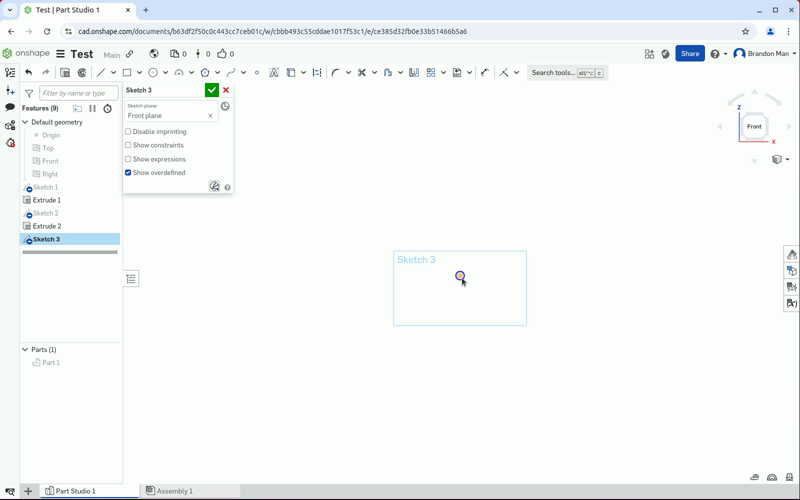
scroll(6)
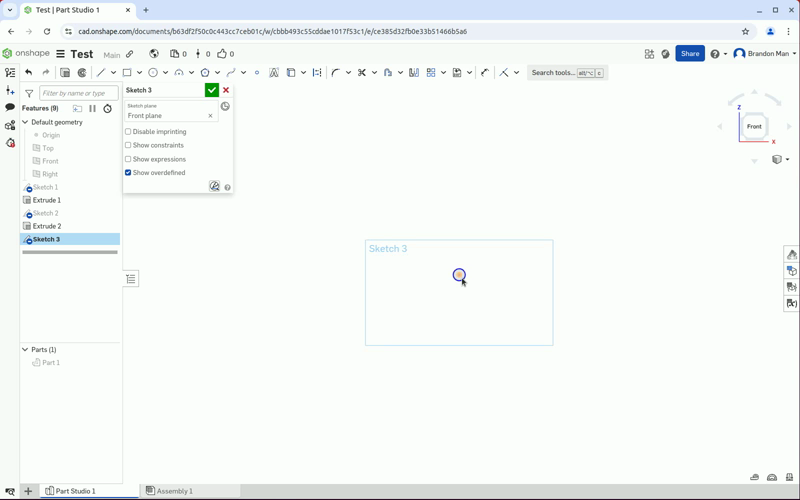
scroll(6)
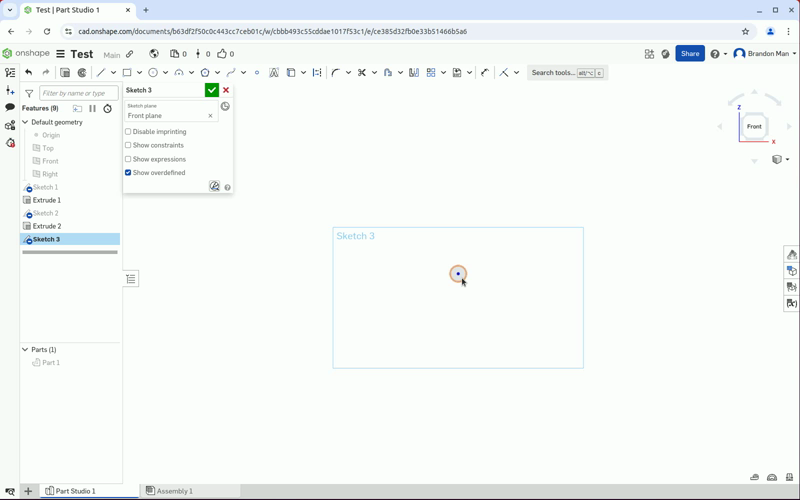
scroll(6)
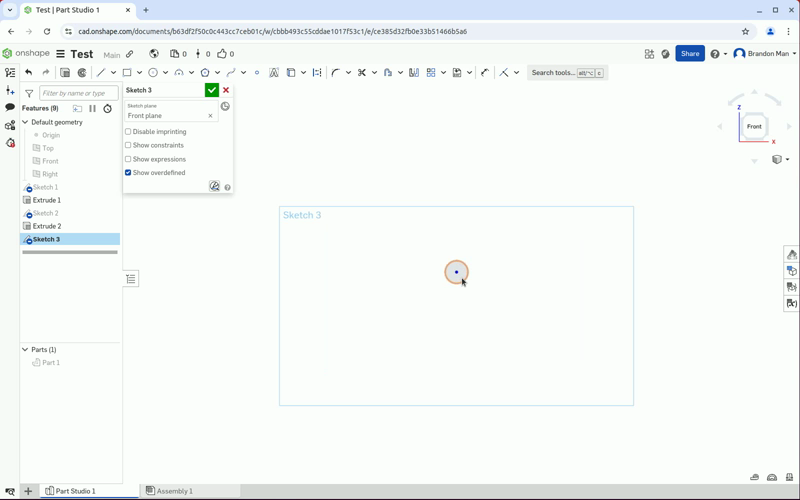
scroll(6)
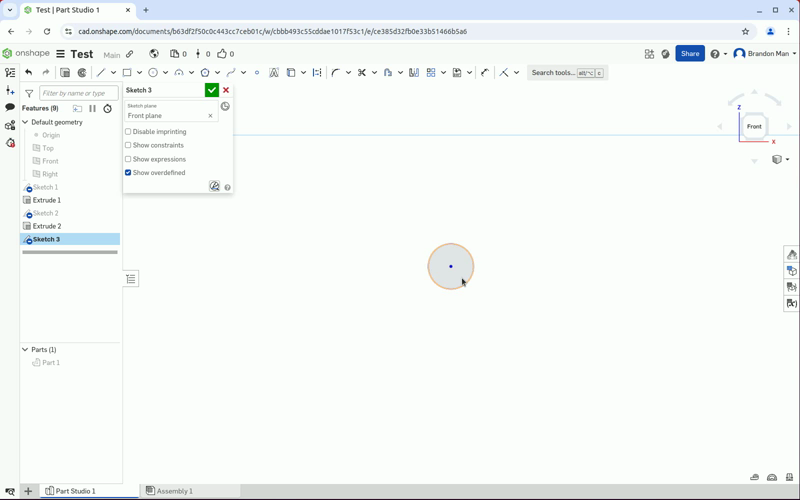
click(462, 277)
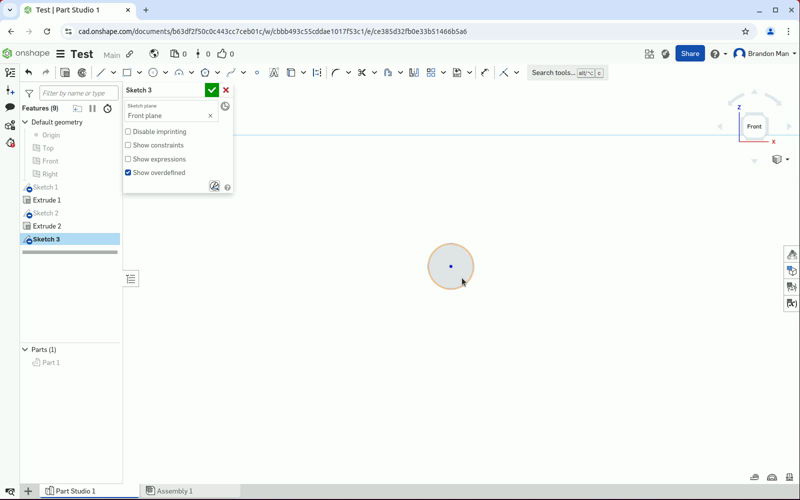
scroll(-6)
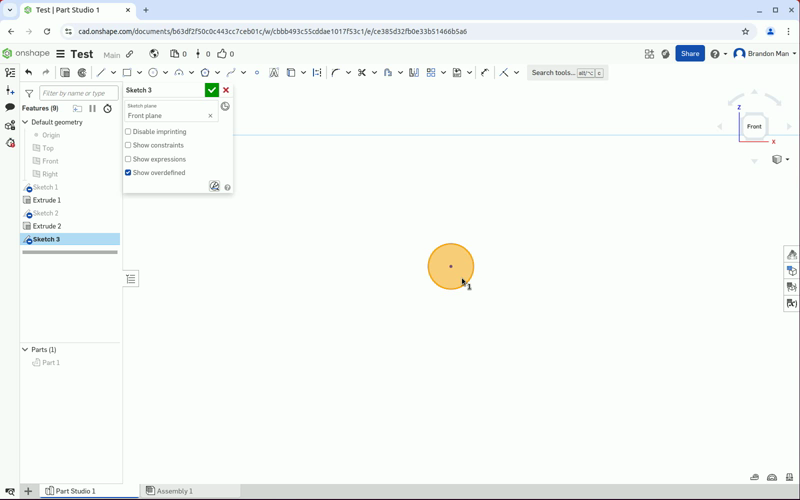
scroll(-6)
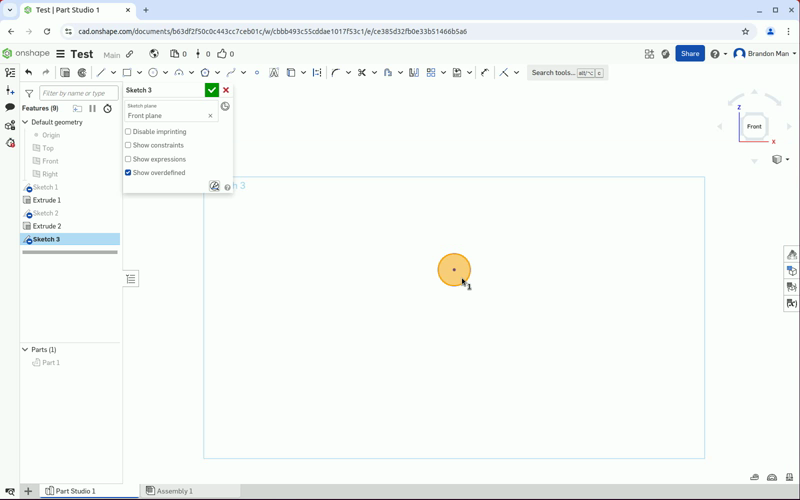
scroll(-6)
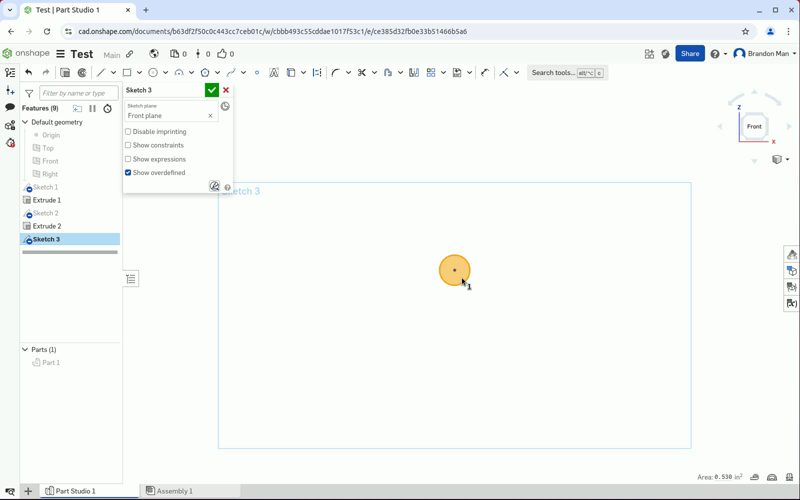
scroll(-6)
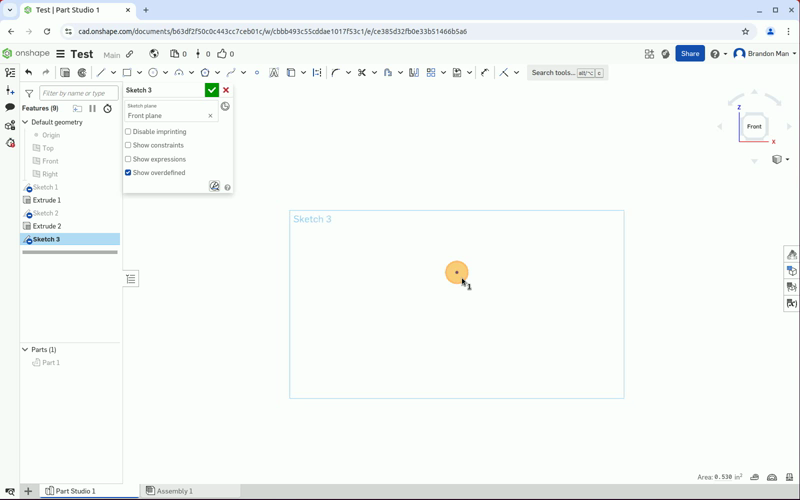
scroll(-6)
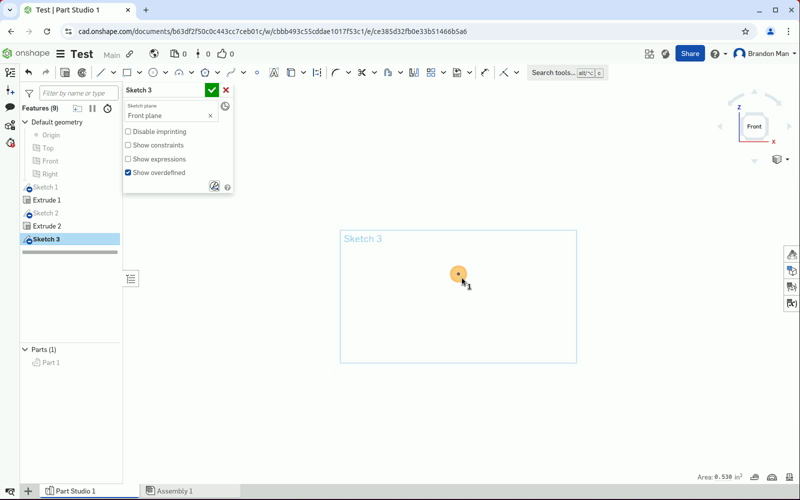
scroll(-6)
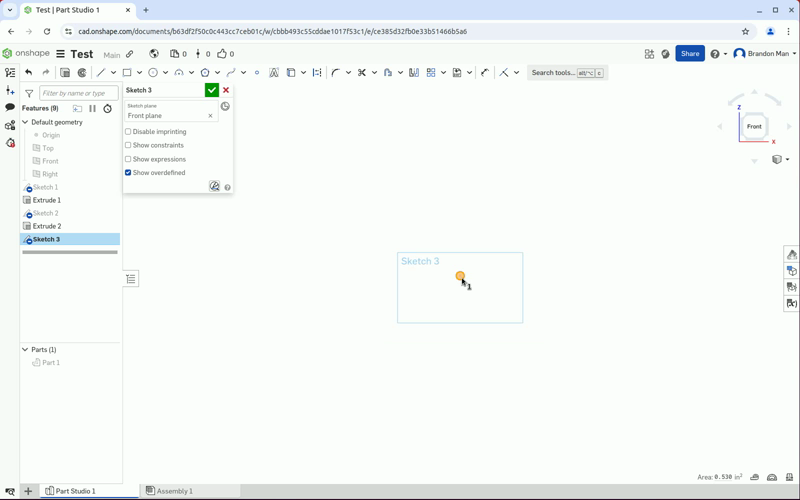
scroll(-6)
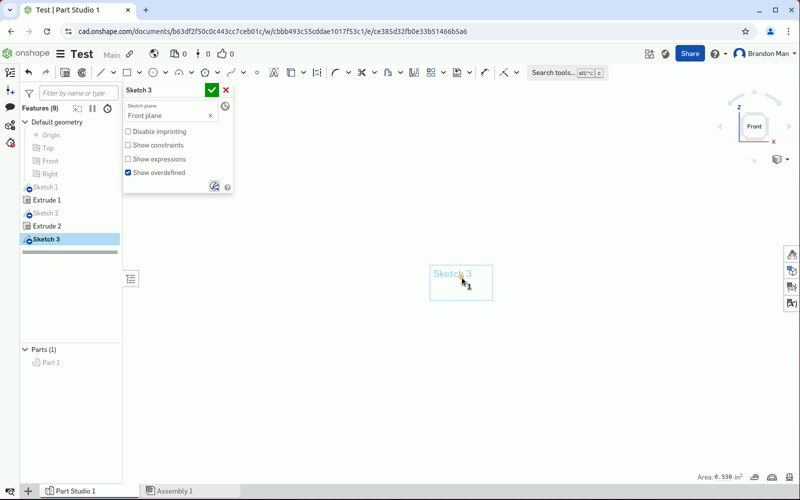
mouse_move(73, 352)
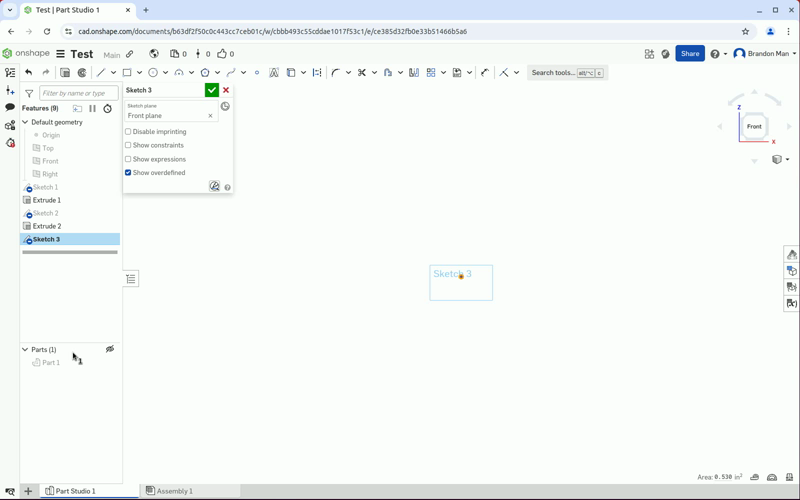
key(shift+y)
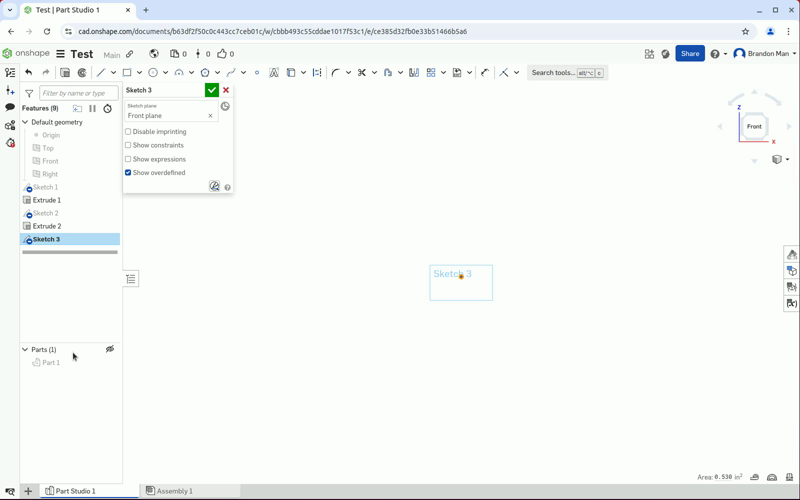
key(shift+e)
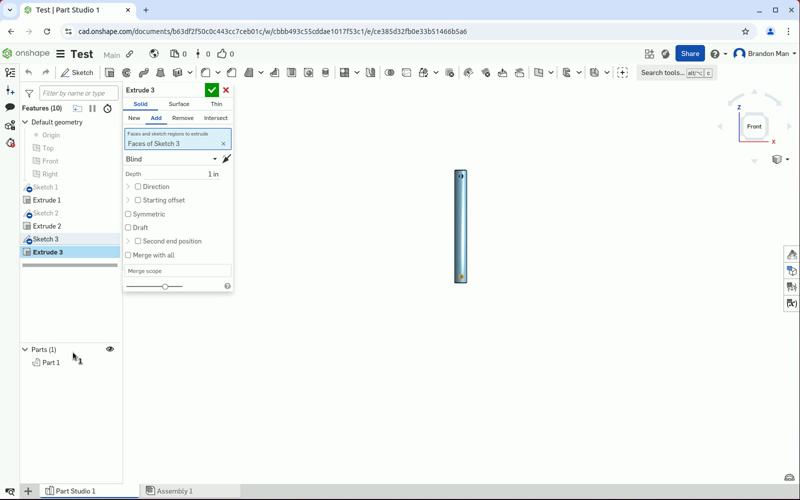
mouse_move(143, 106)
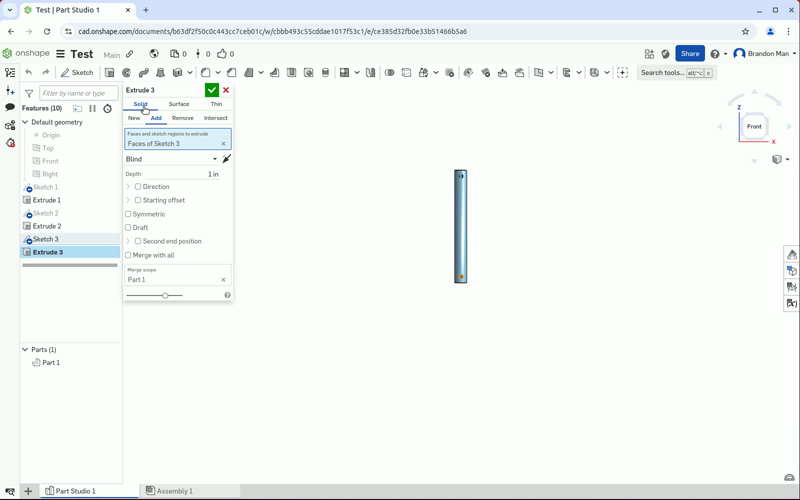
click(143, 106)
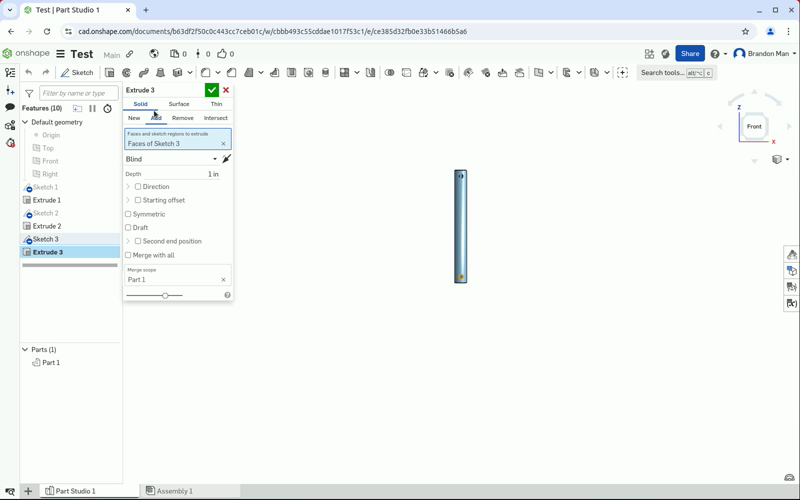
mouse_move(186, 120)
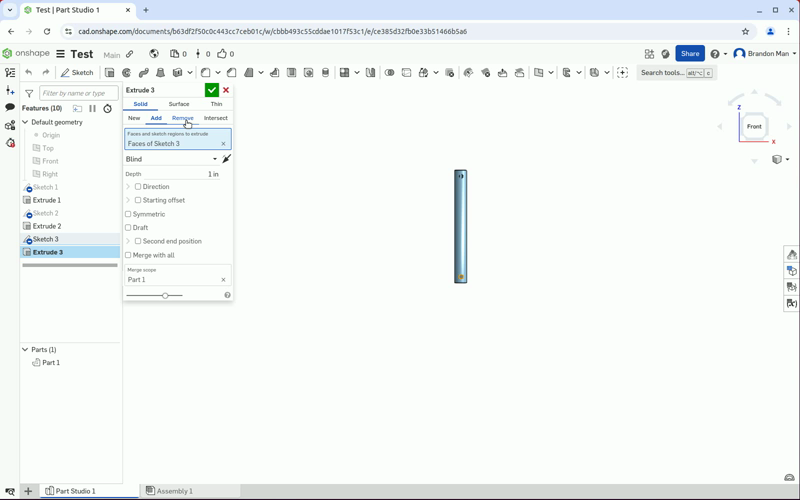
click(186, 120)
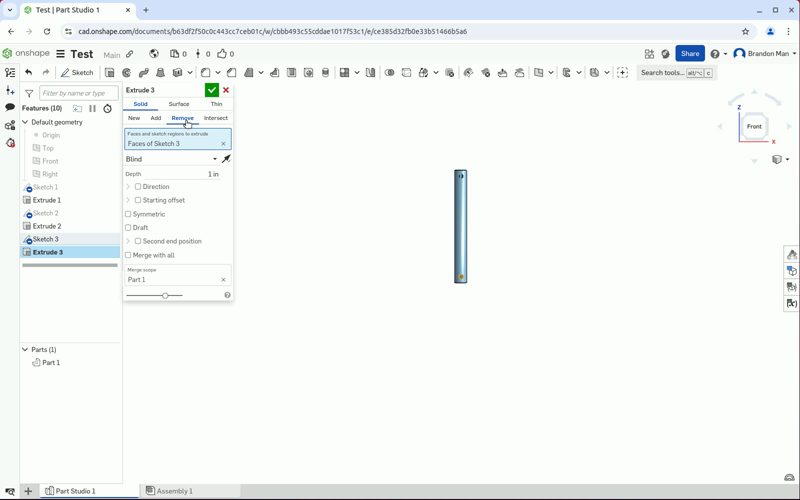
key(tab, 4)
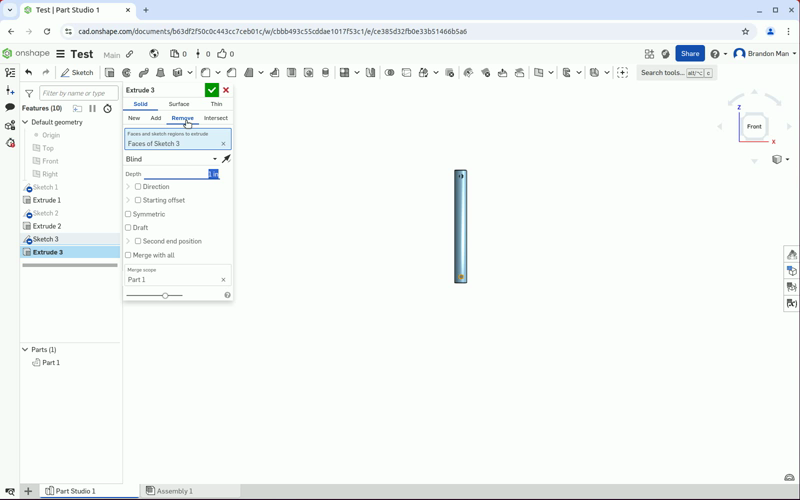
text(2.408)
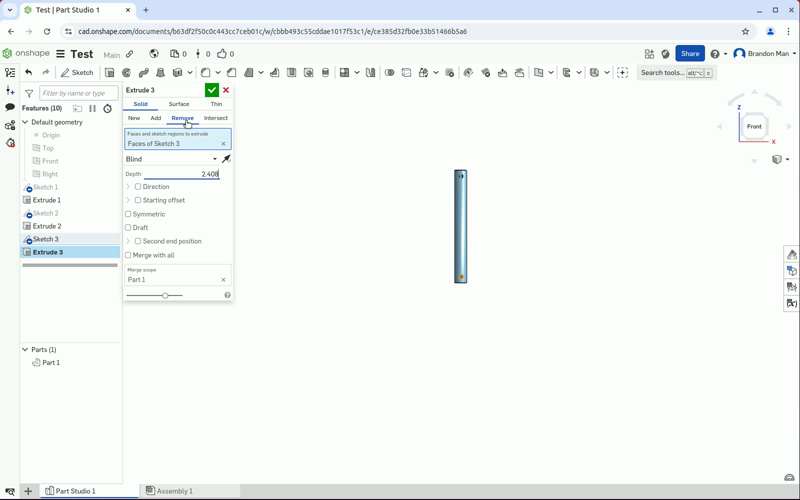
key(tab, 3)
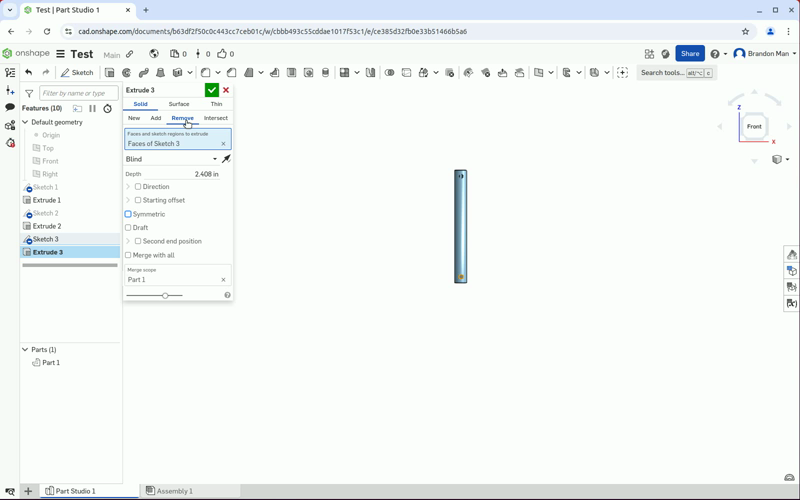
key(space)
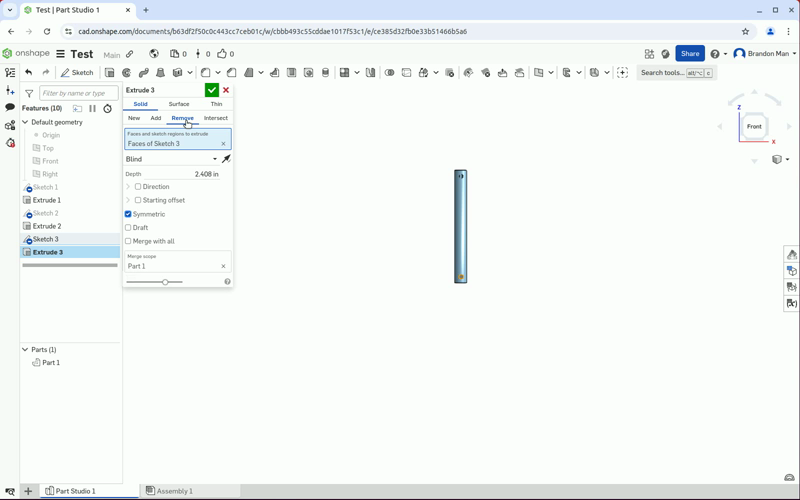
key(tab, 2)
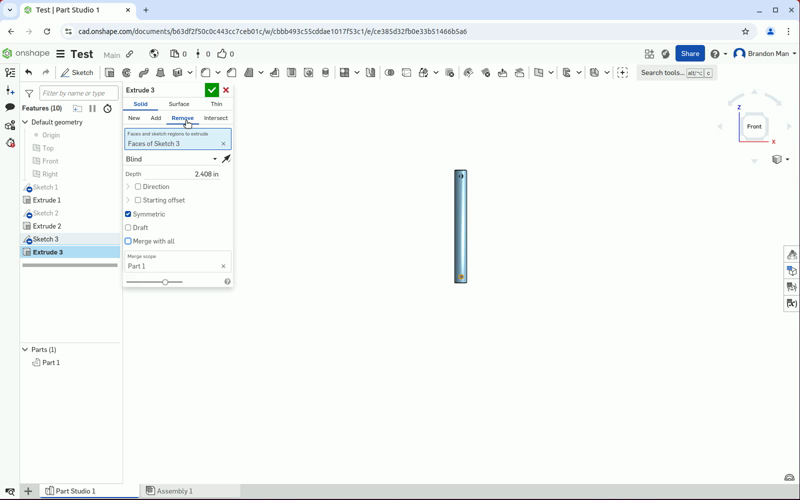
key(space)
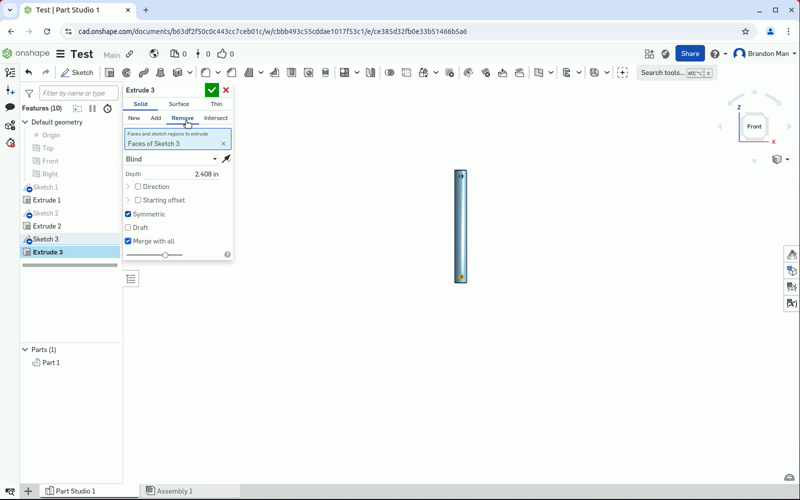
key(enter)
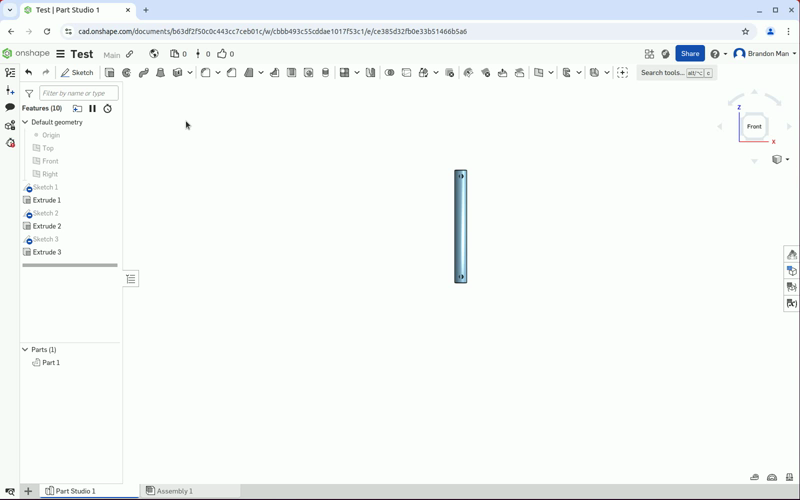
key(shift+h)
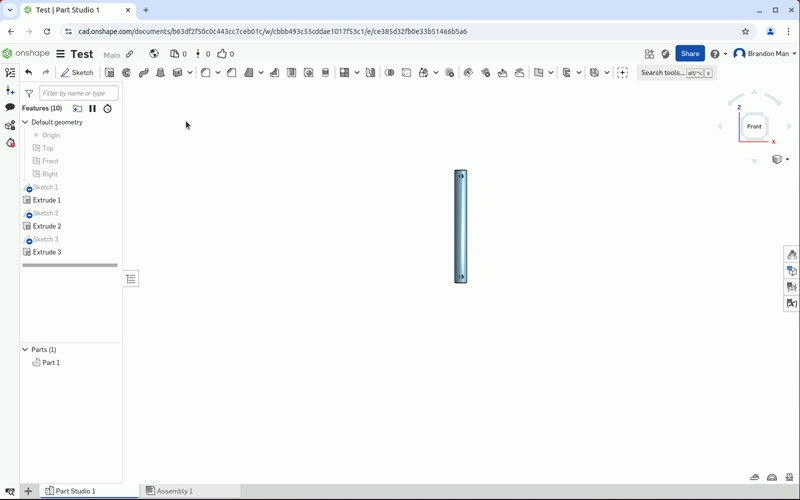
key(shift+h)
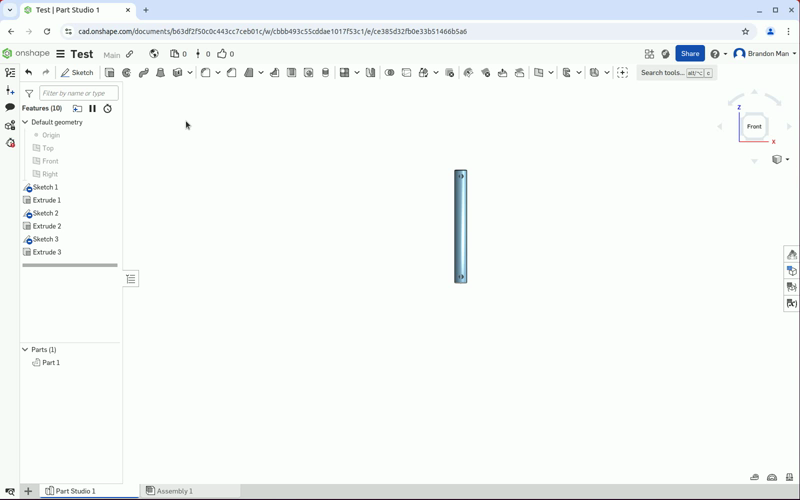
key(shift+7)
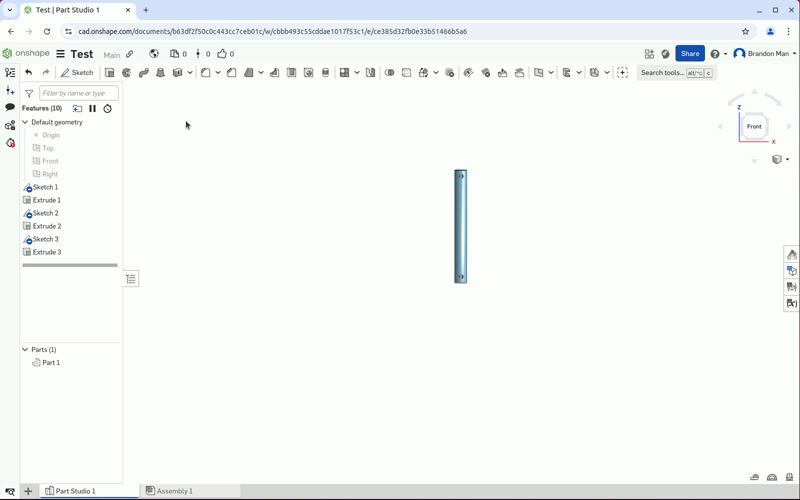
key(left, 2)
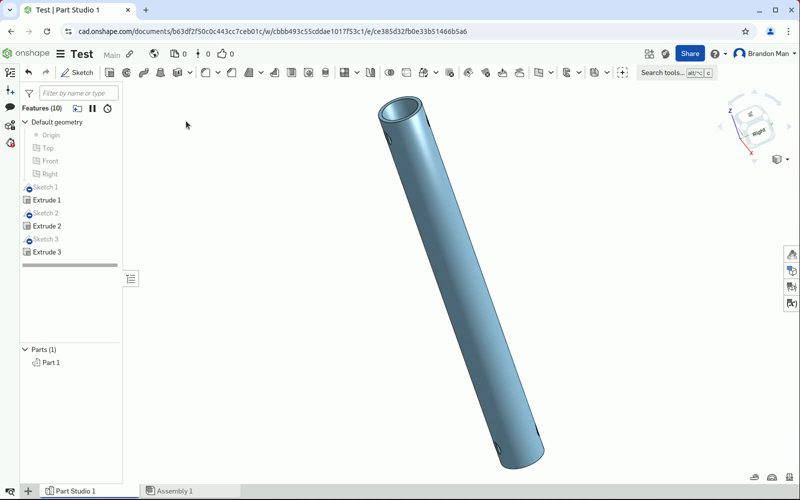
key(down, 2)
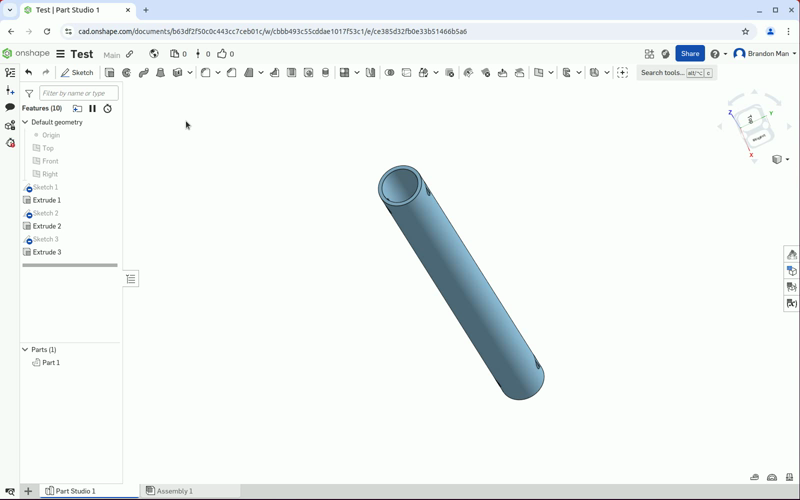
key(up, 2)
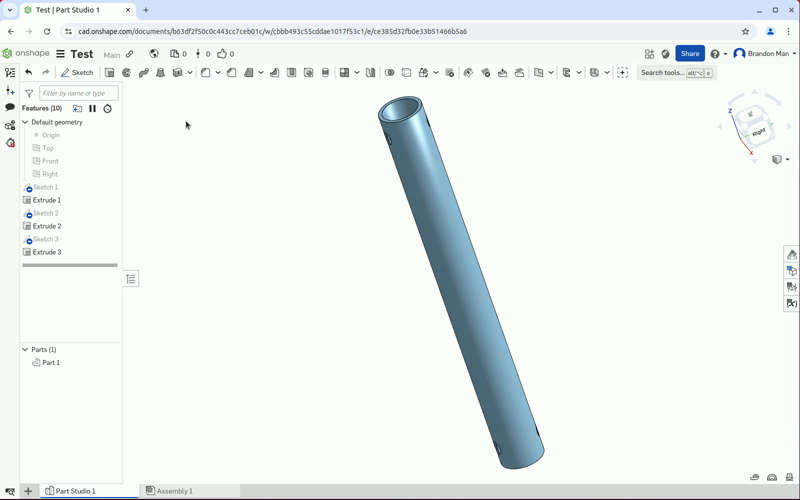
key(right, 2)
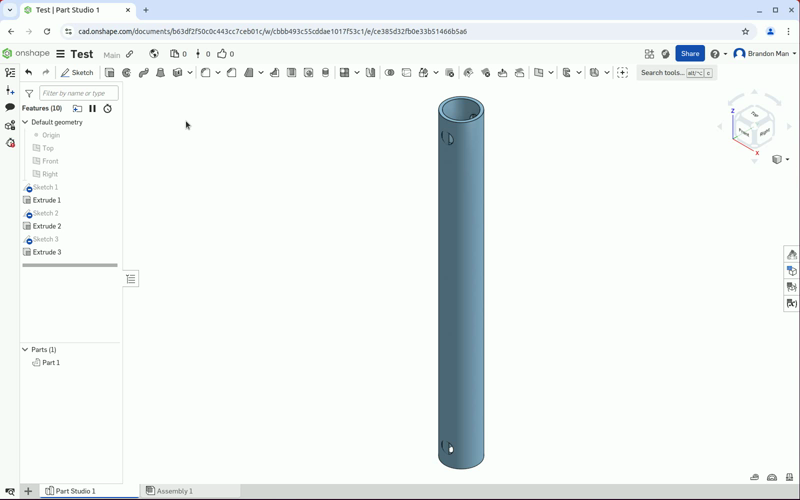
mouse_move(73, 189)
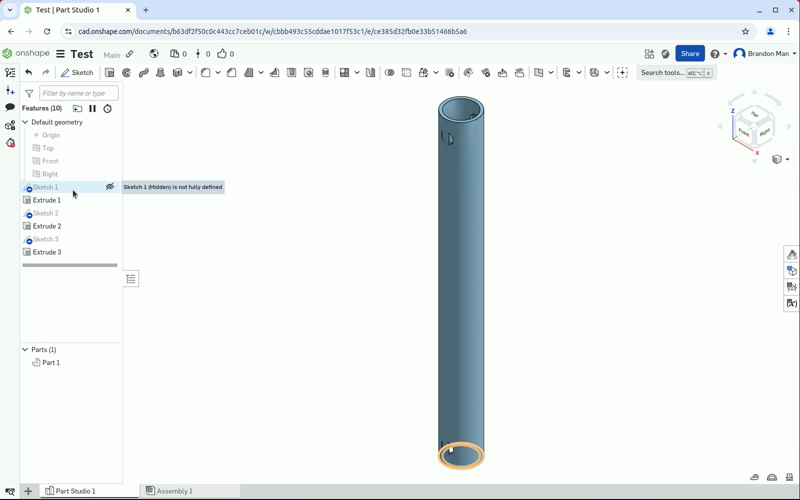
click(73, 189)